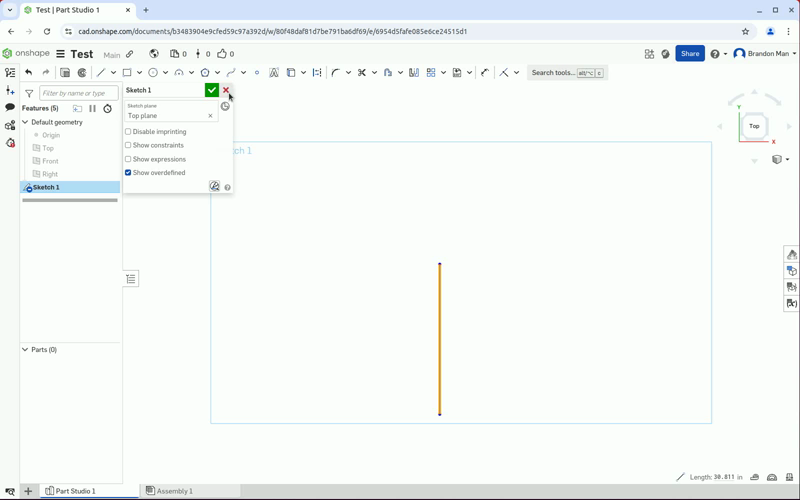
key(shift+h)
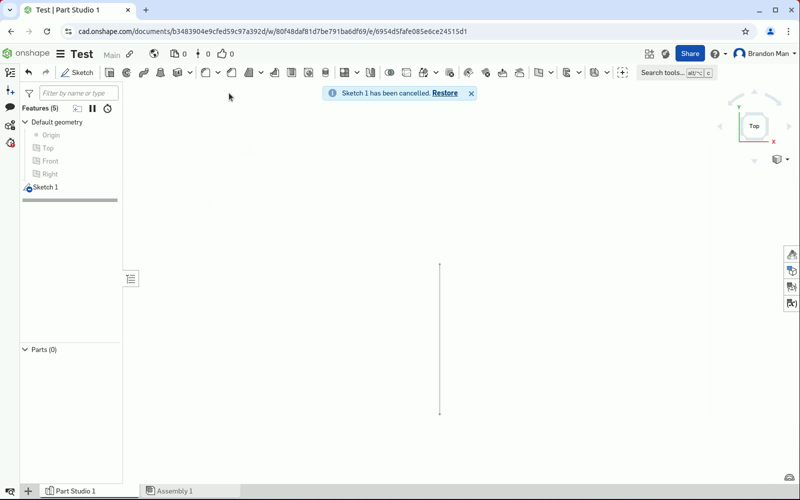
mouse_move(73, 352)
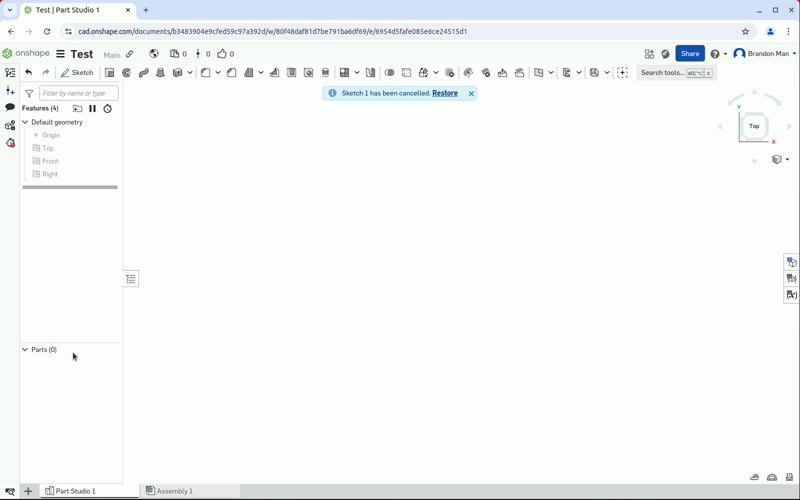
key(y)
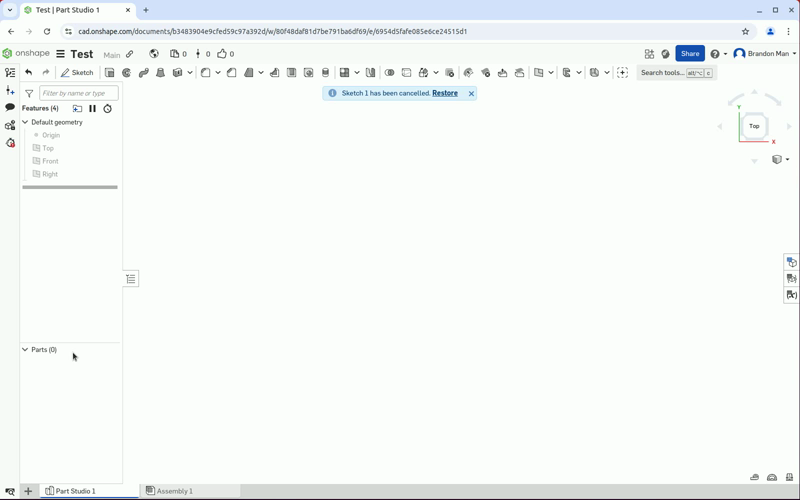
key(shift+p)
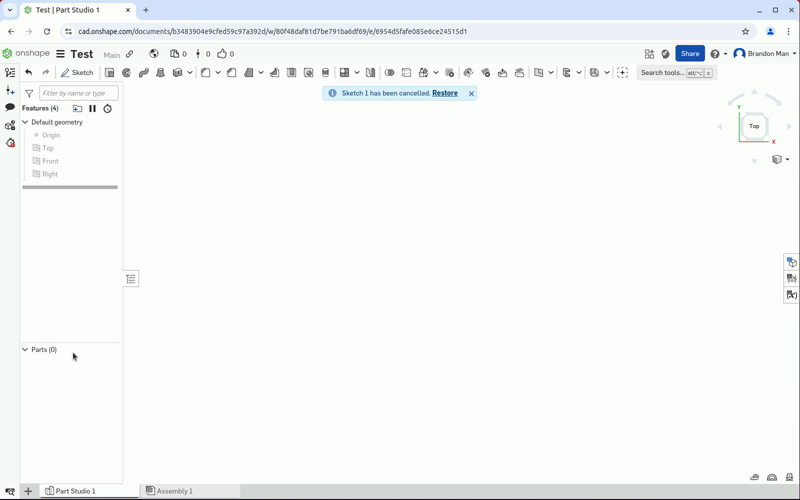
key(space)
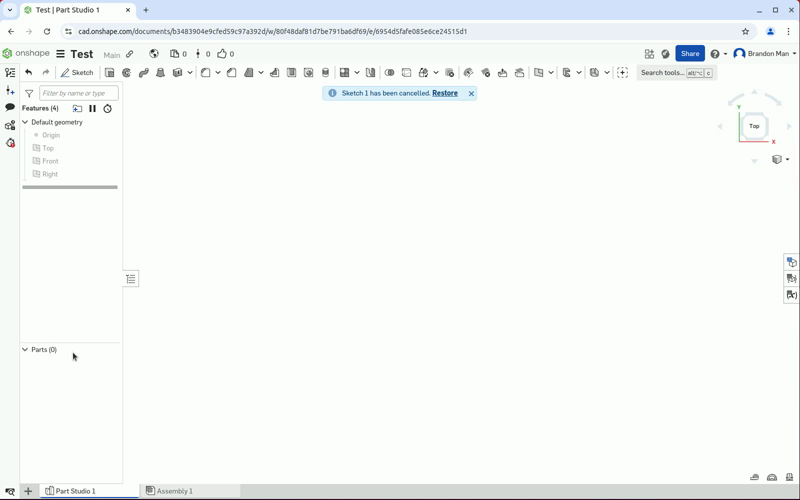
key_down(shift)
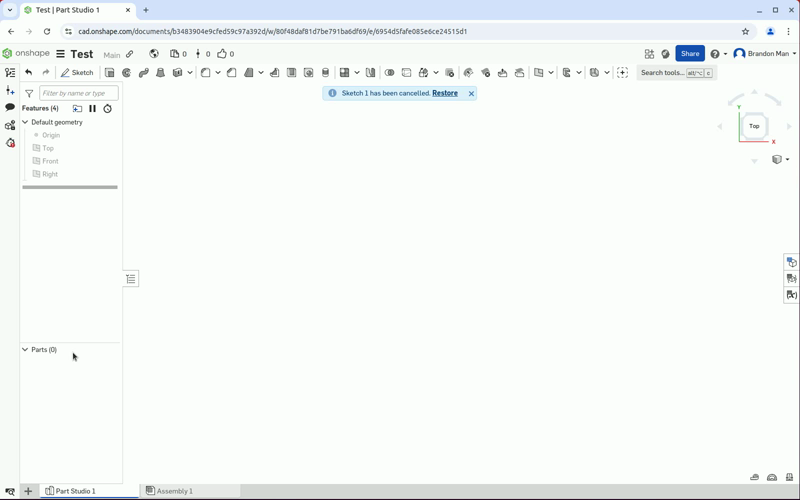
key(up)
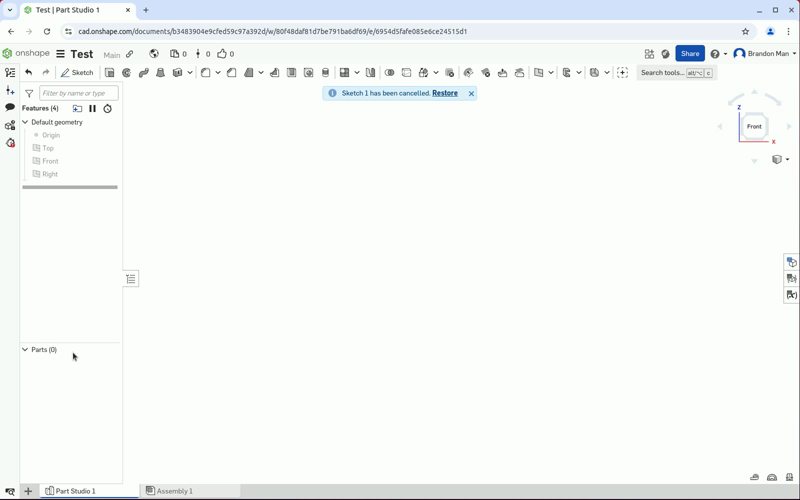
key_up(shift)
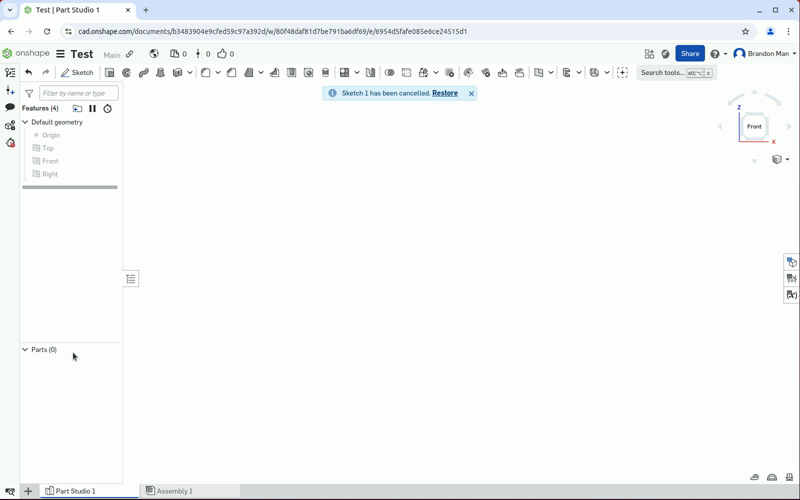
mouse_move(73, 352)
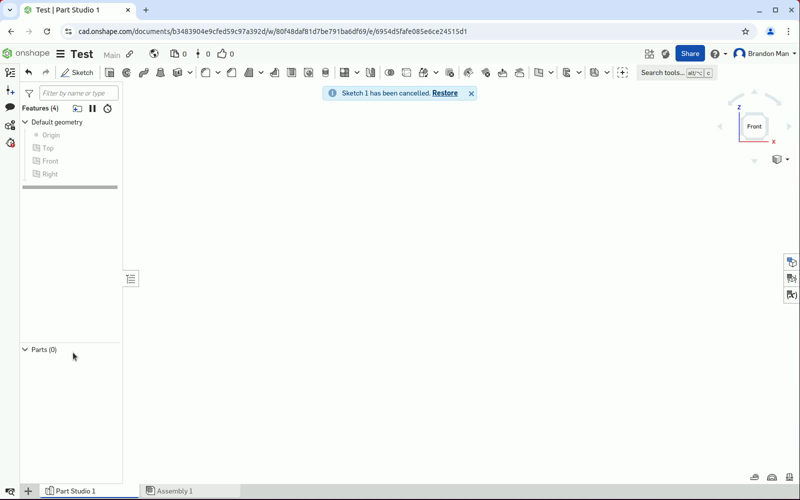
key(shift+y)
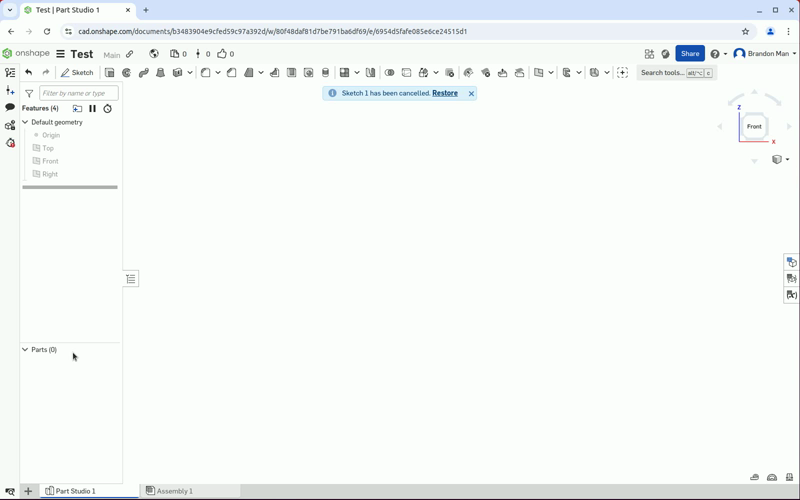
key(shift+s)
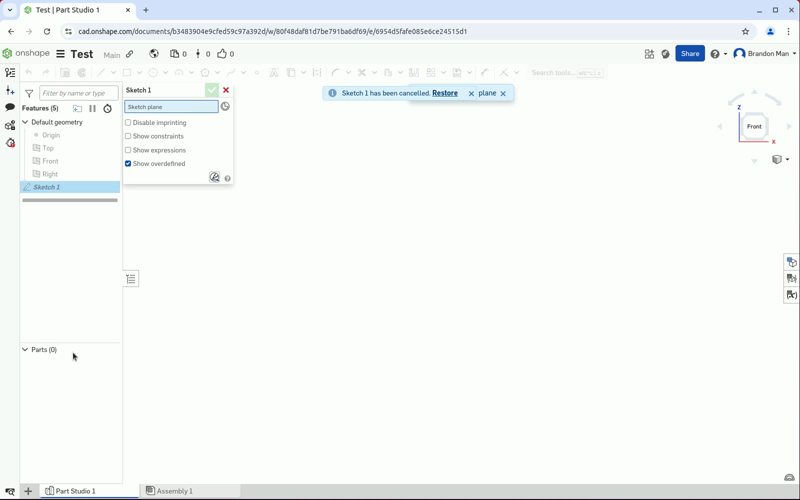
mouse_move(73, 163)
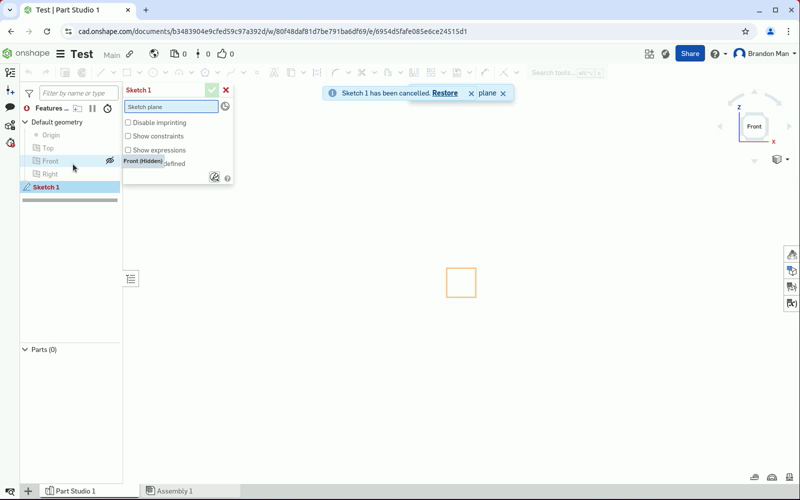
click(73, 163)
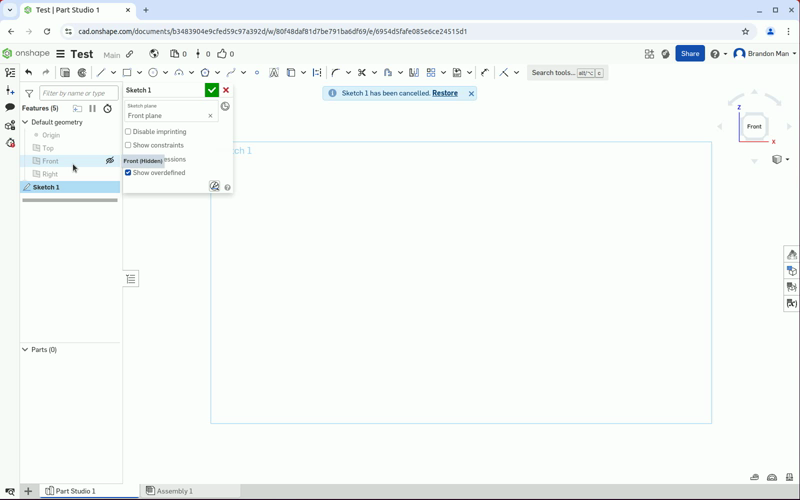
mouse_move(73, 352)
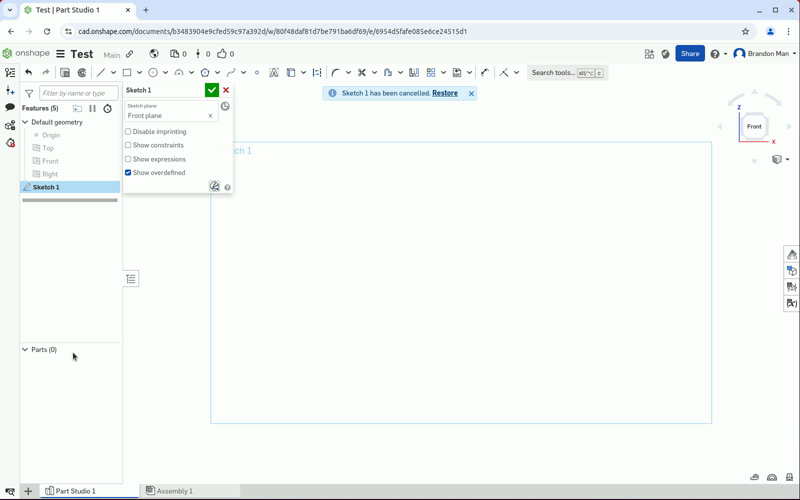
key(y)
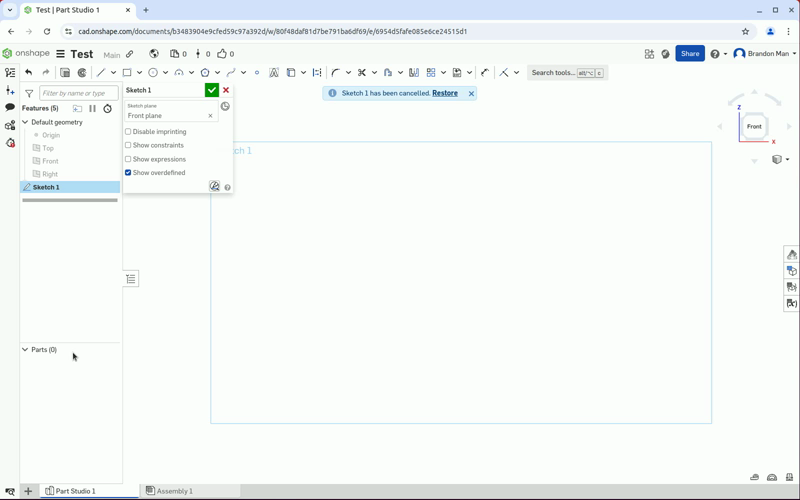
key(l)
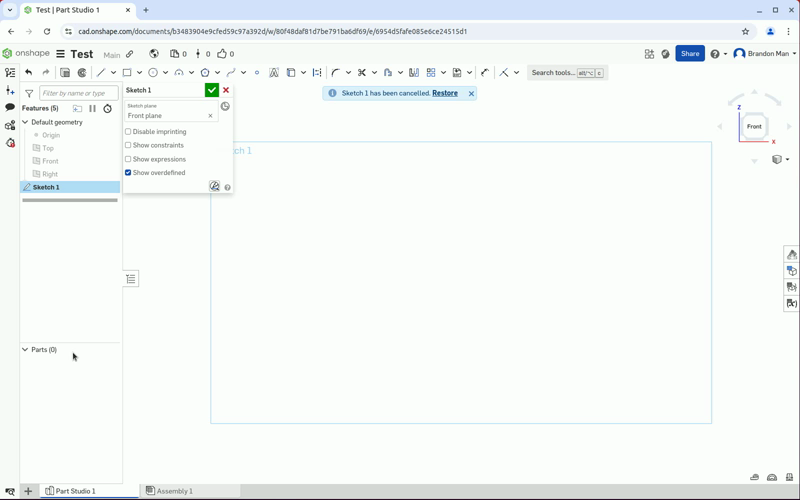
key_down(shift)
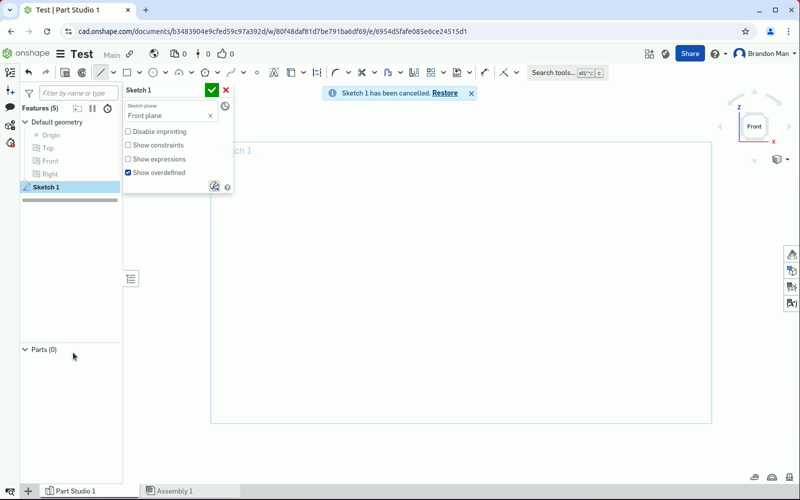
mouse_move(369, 237)
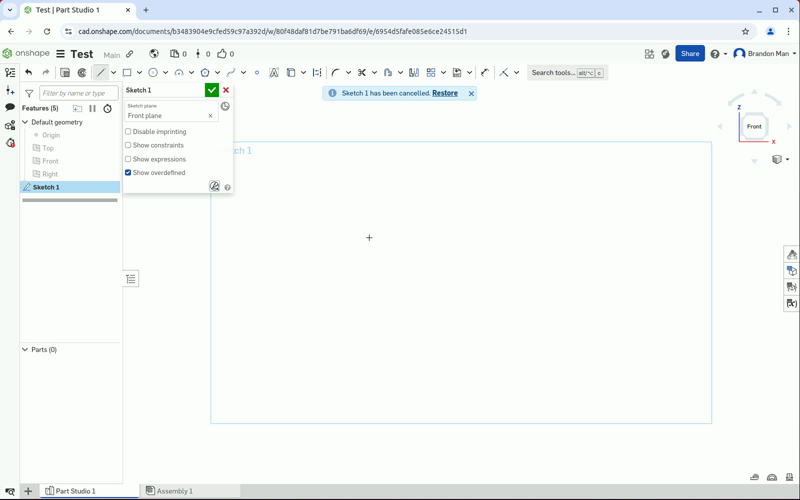
click(369, 237)
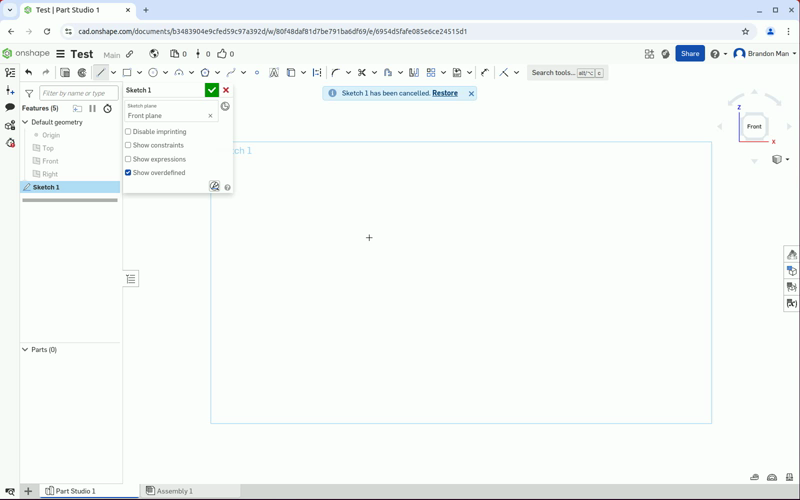
key_up(shift)
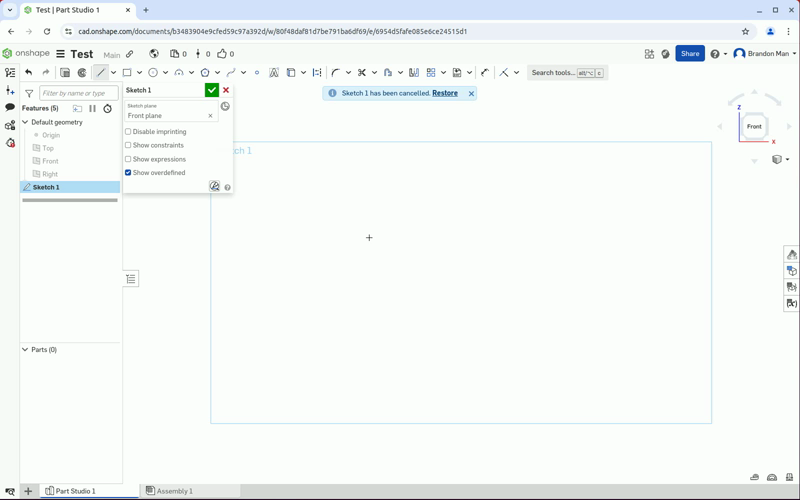
key_down(shift)
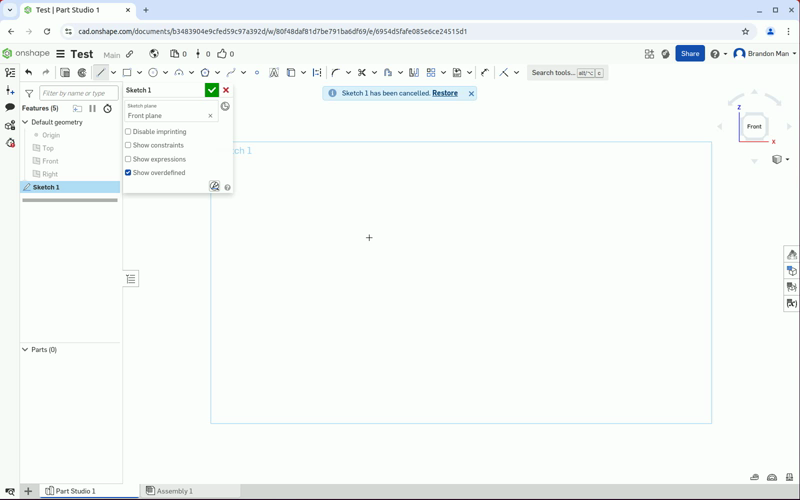
mouse_move(399, 237)
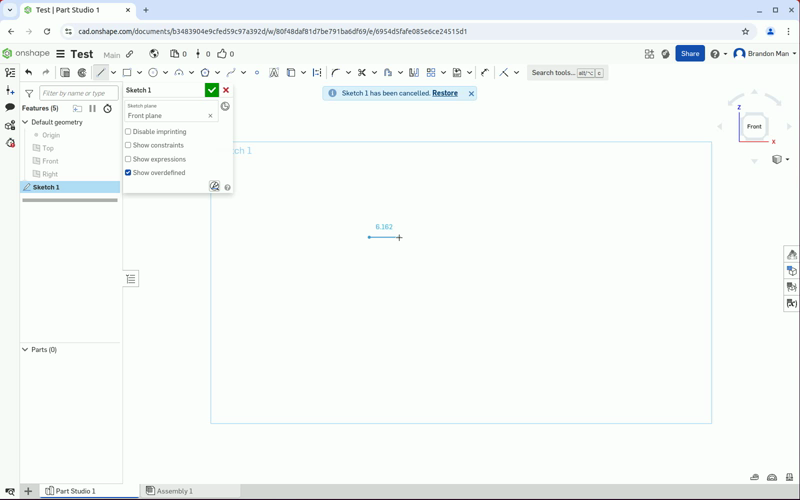
mouse_move(390, 237)
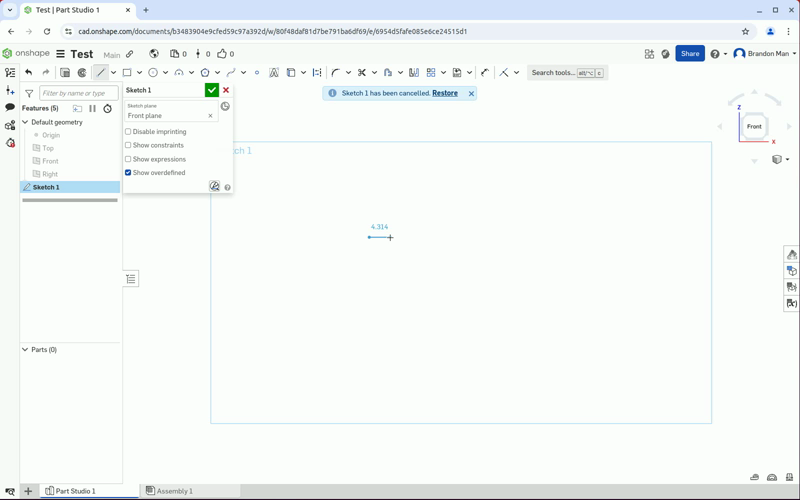
click(390, 237)
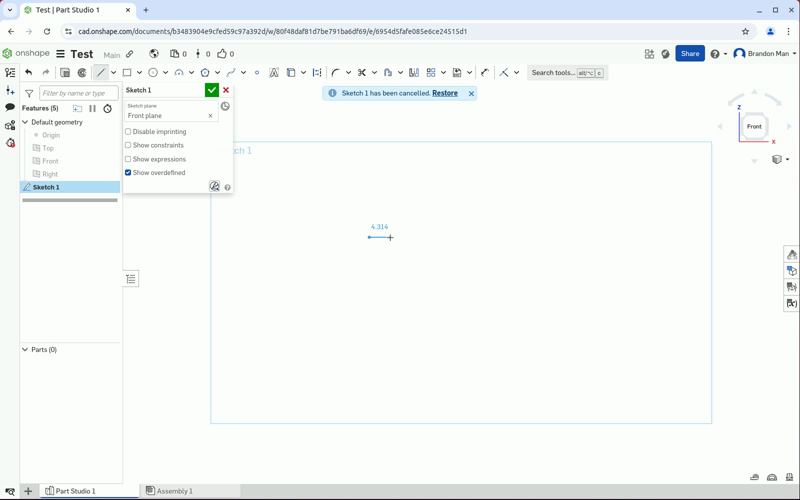
key_up(shift)
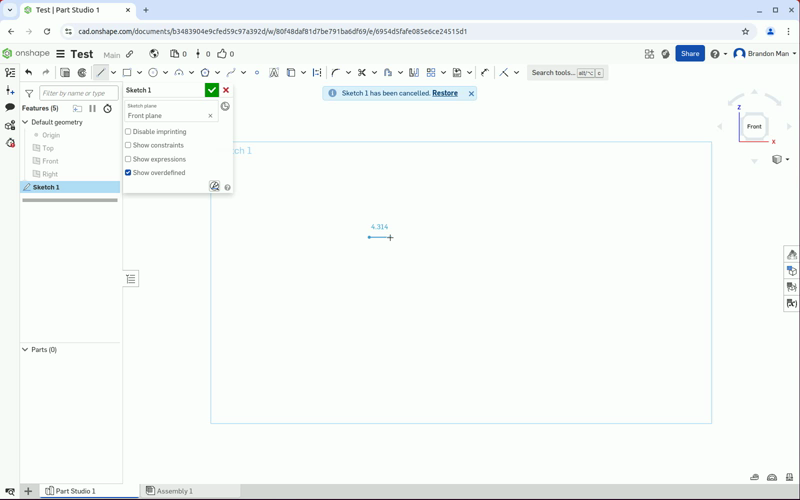
key_down(shift)
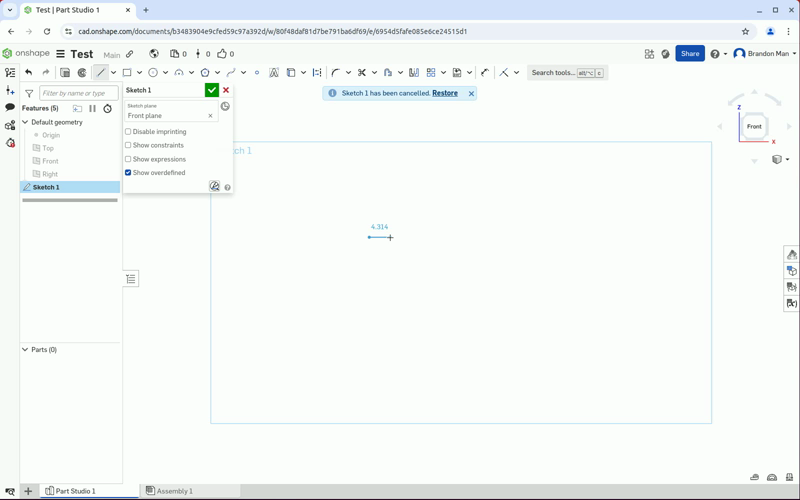
mouse_move(420, 237)
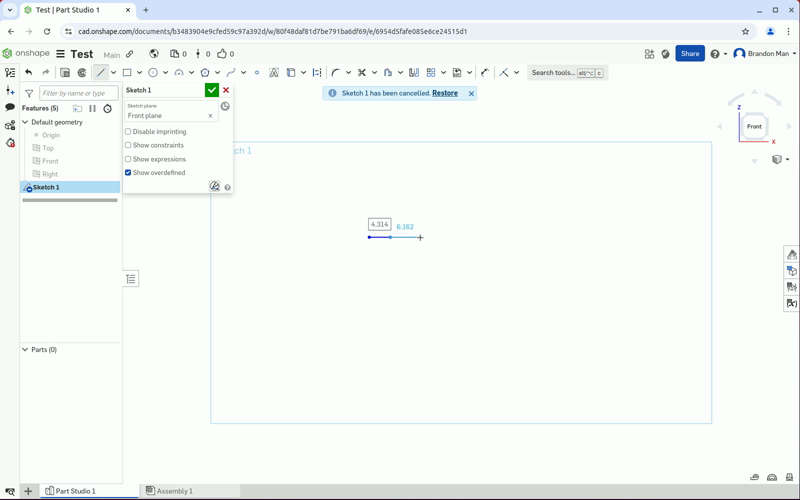
mouse_move(390, 209)
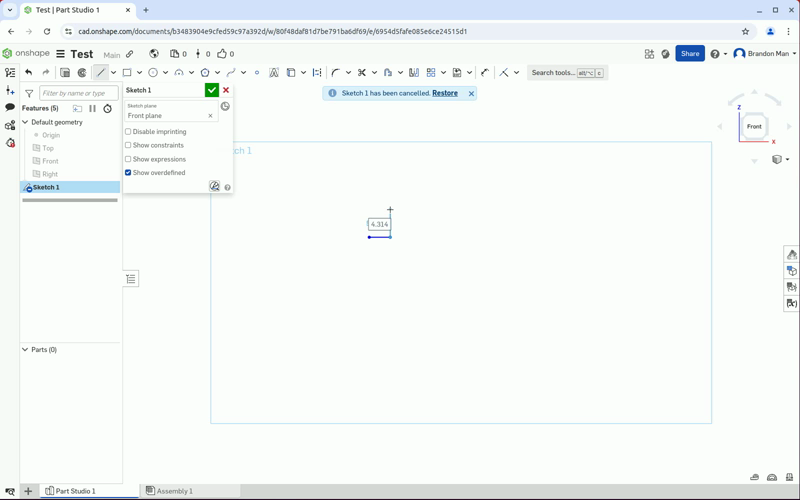
click(390, 209)
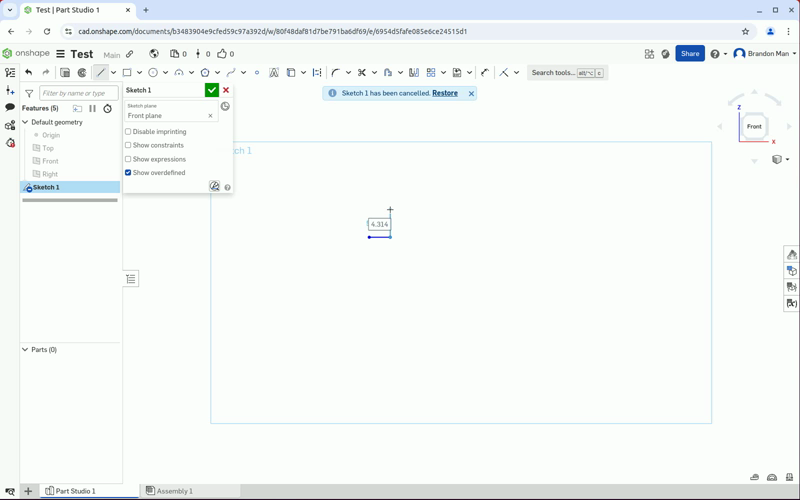
key_up(shift)
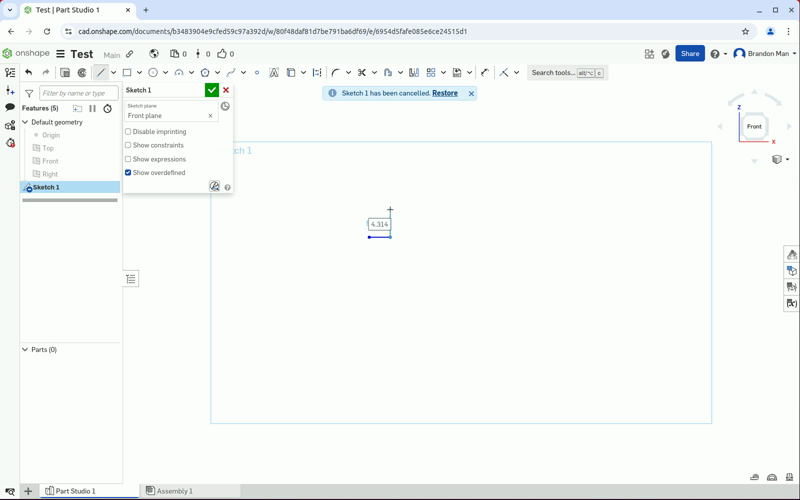
key_down(shift)
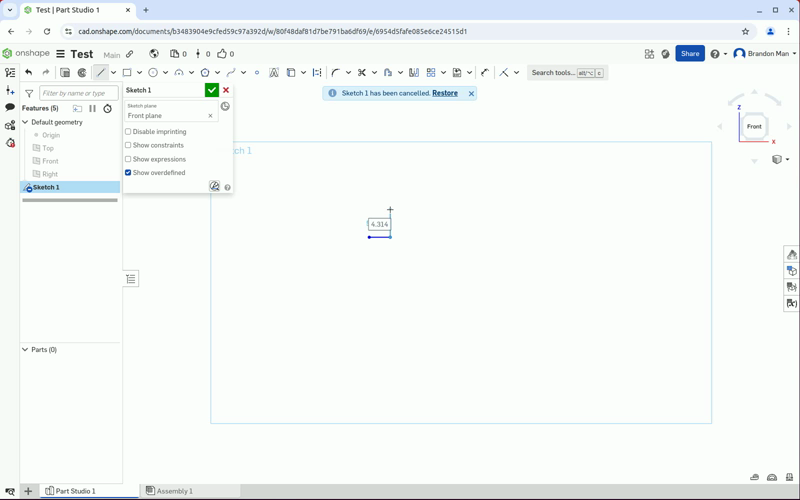
mouse_move(420, 209)
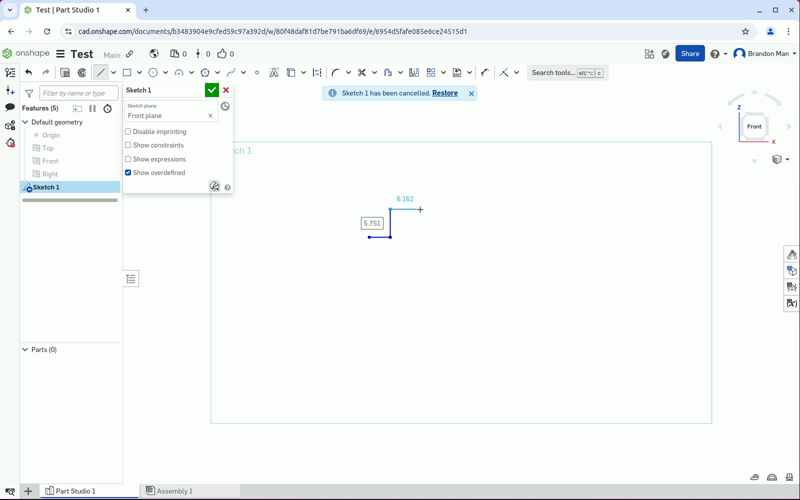
mouse_move(369, 209)
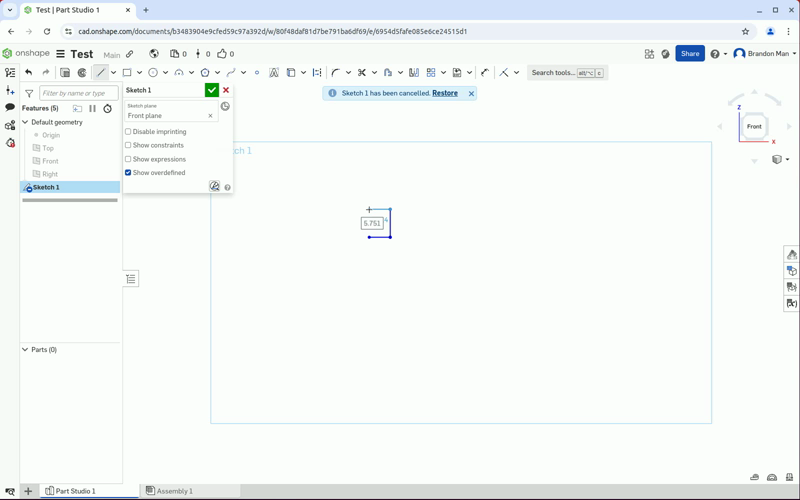
click(369, 209)
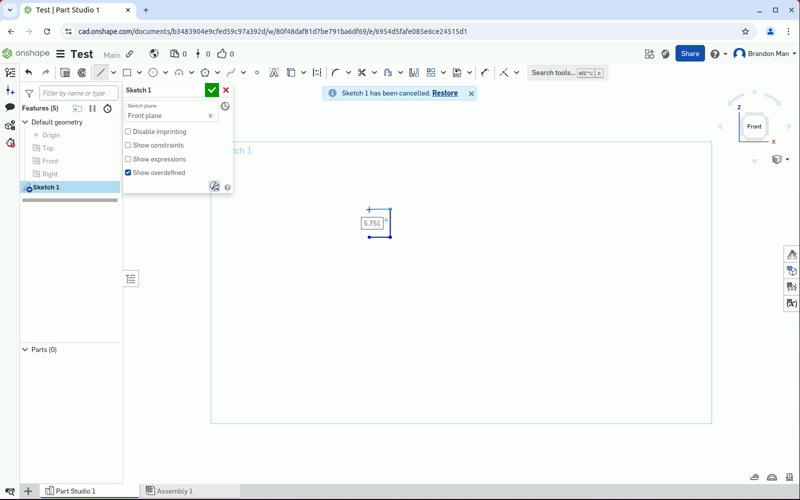
key_up(shift)
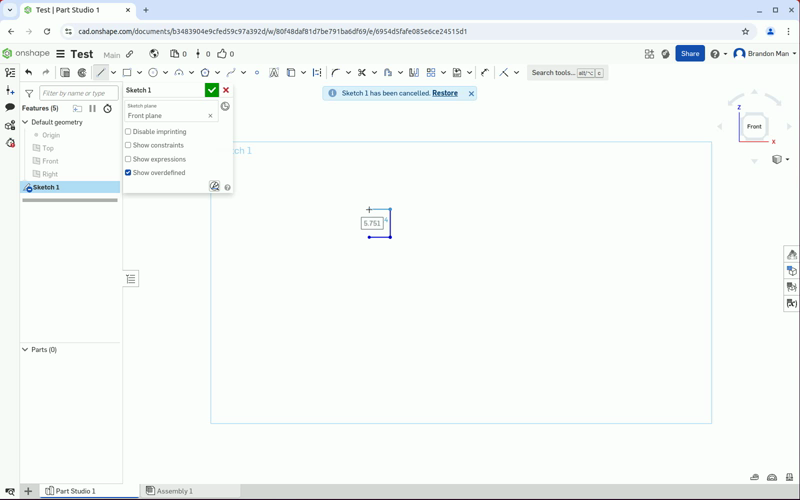
mouse_move(399, 209)
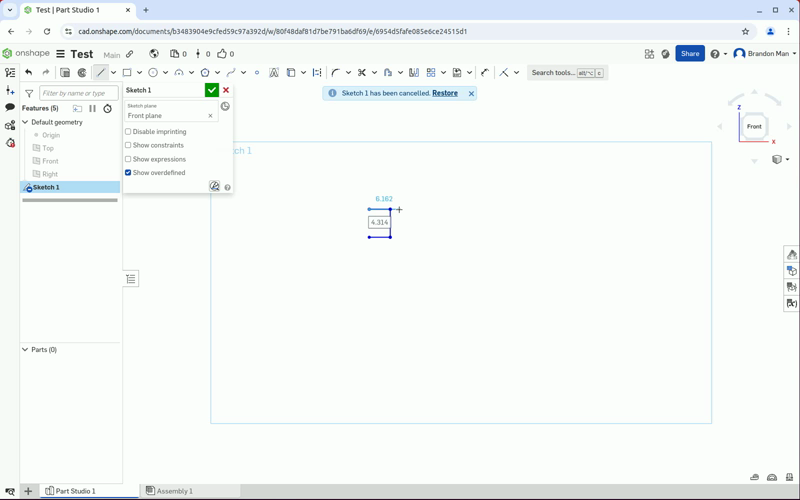
key_down(shift)
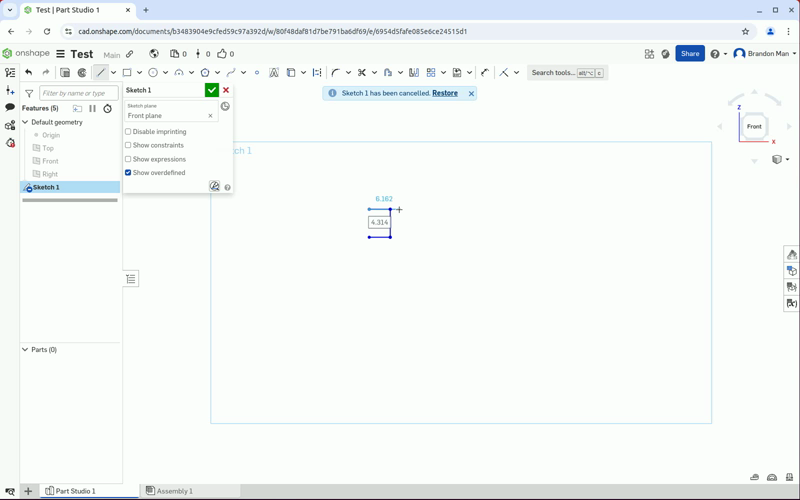
mouse_move(369, 237)
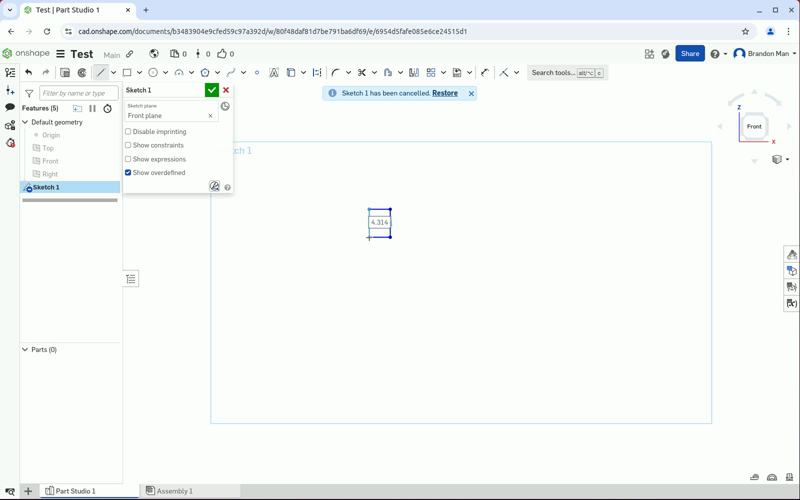
key_up(shift)
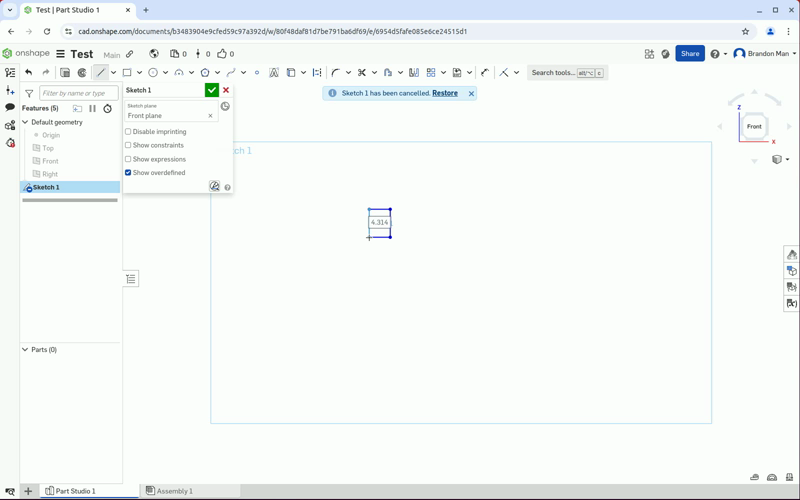
click(369, 237)
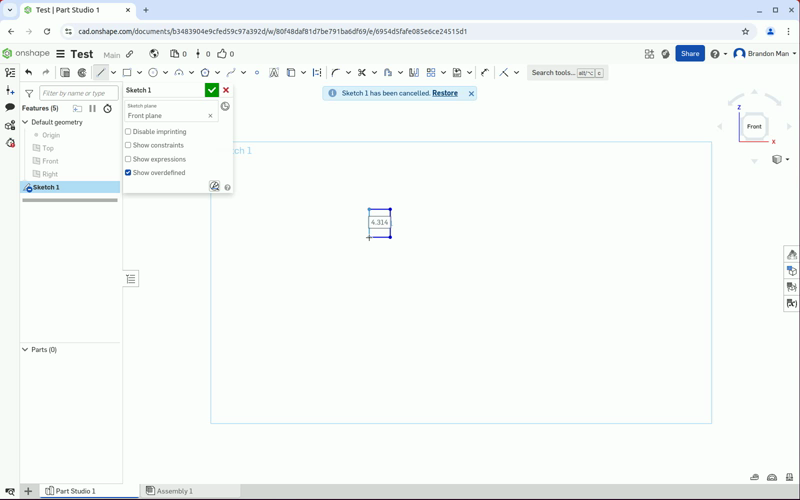
key(esc)
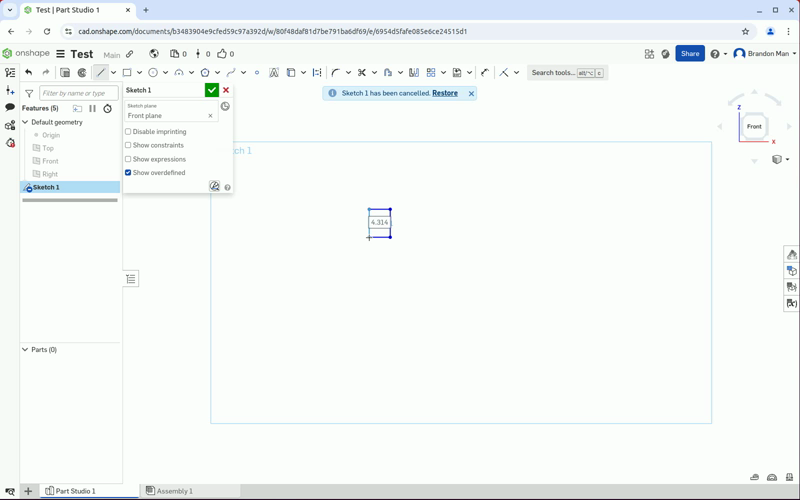
mouse_move(379, 223)
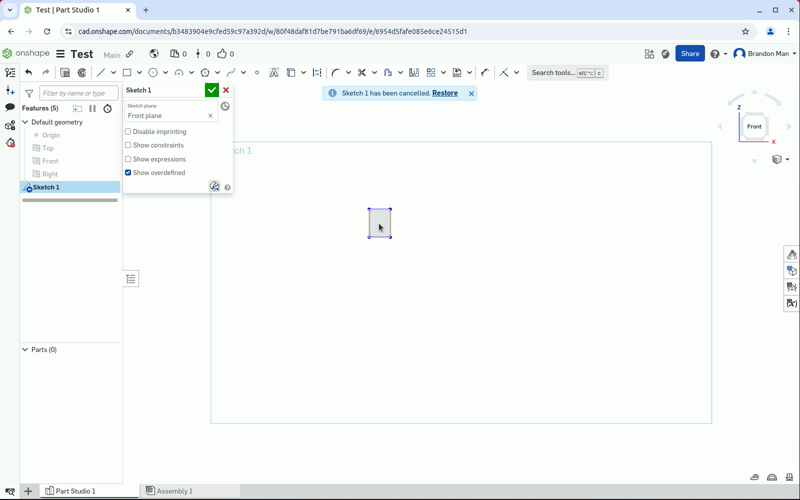
scroll(6)
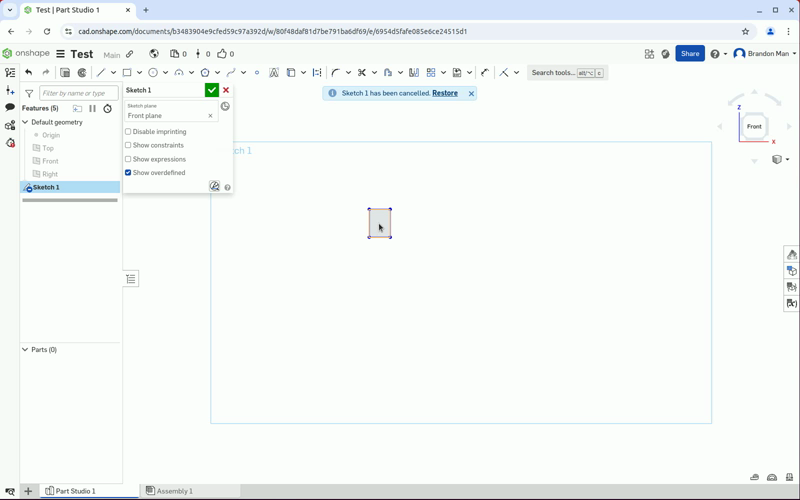
scroll(6)
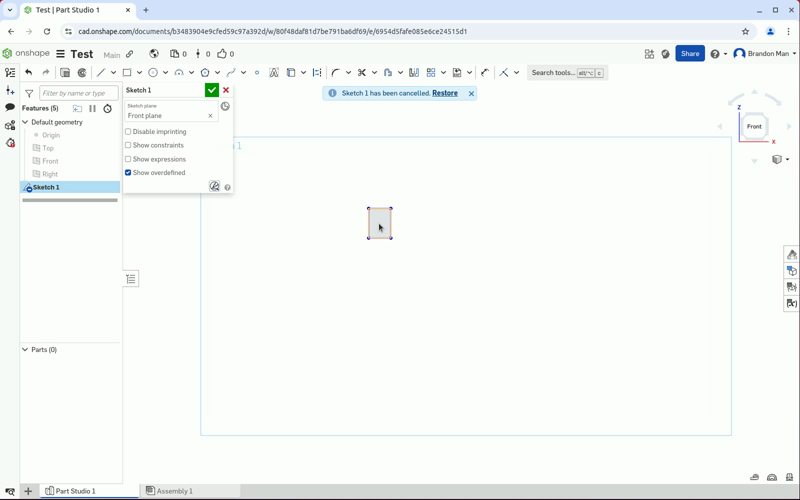
scroll(6)
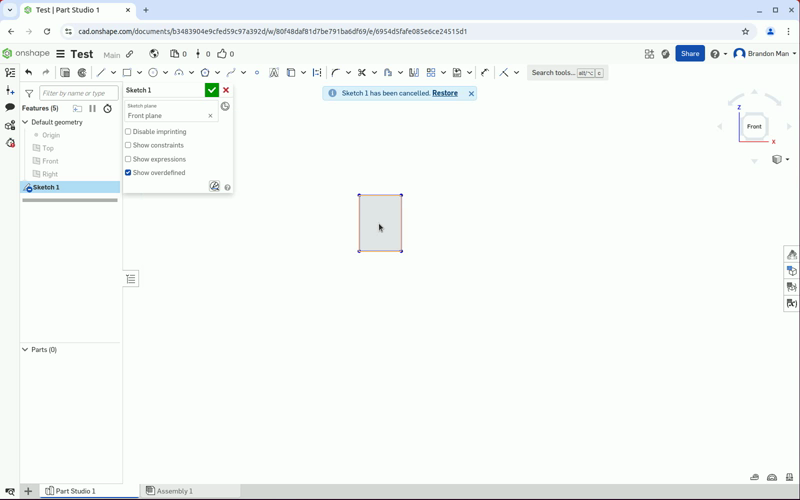
scroll(6)
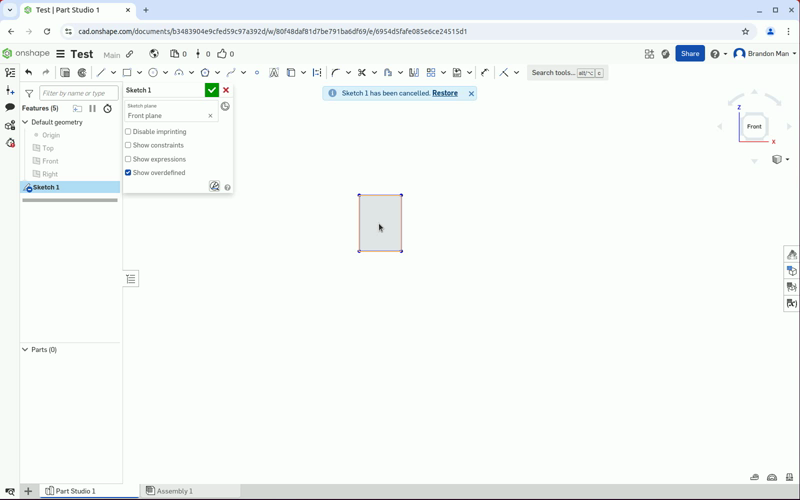
scroll(6)
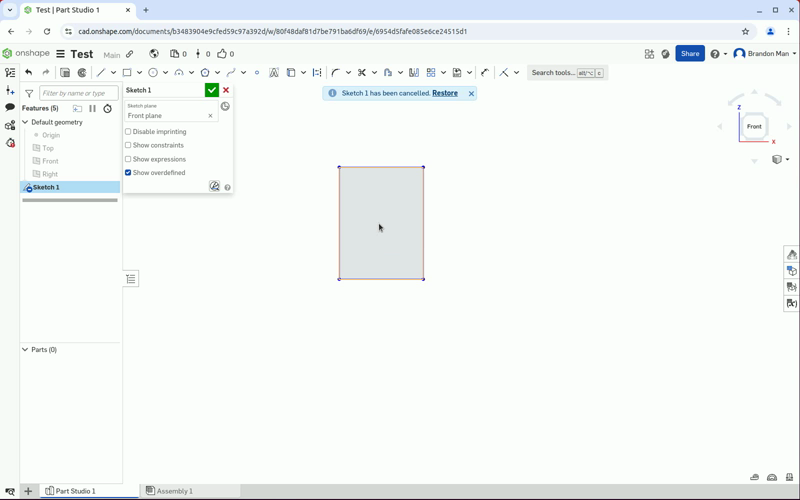
scroll(6)
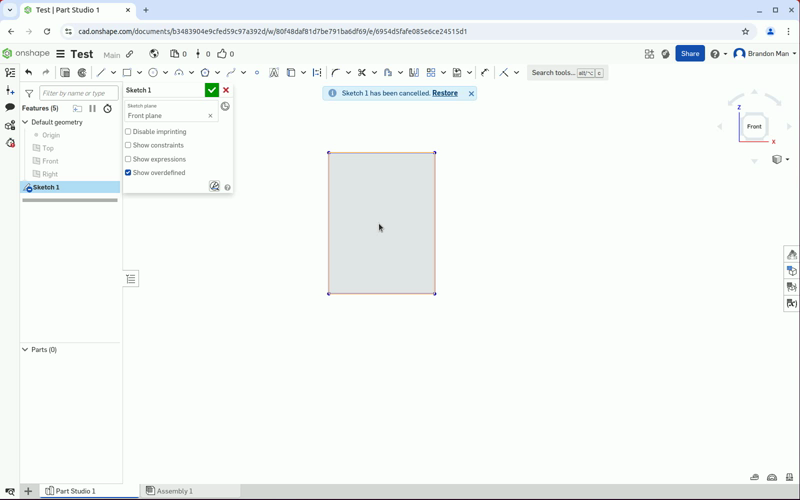
scroll(6)
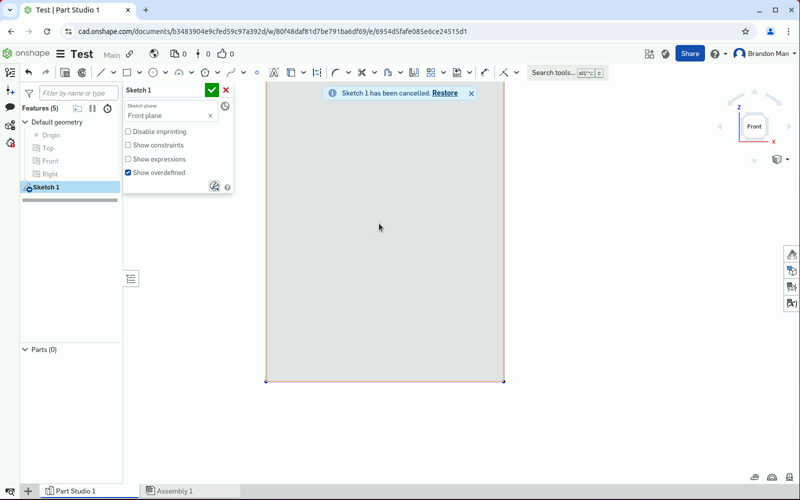
click(379, 223)
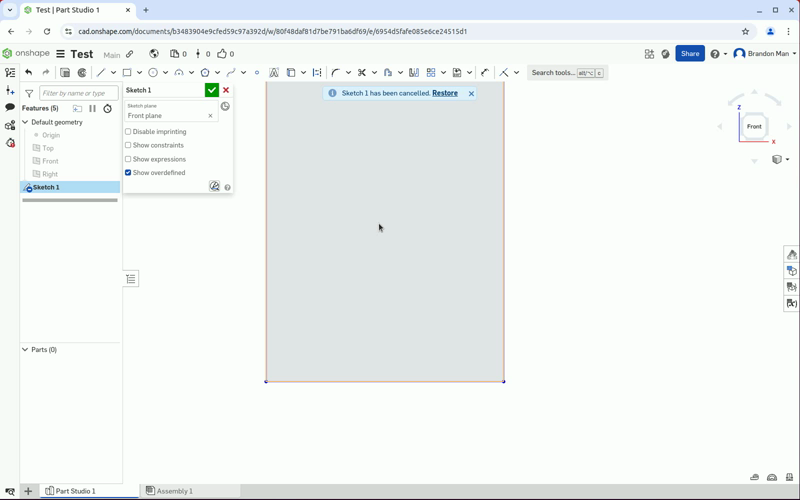
scroll(-6)
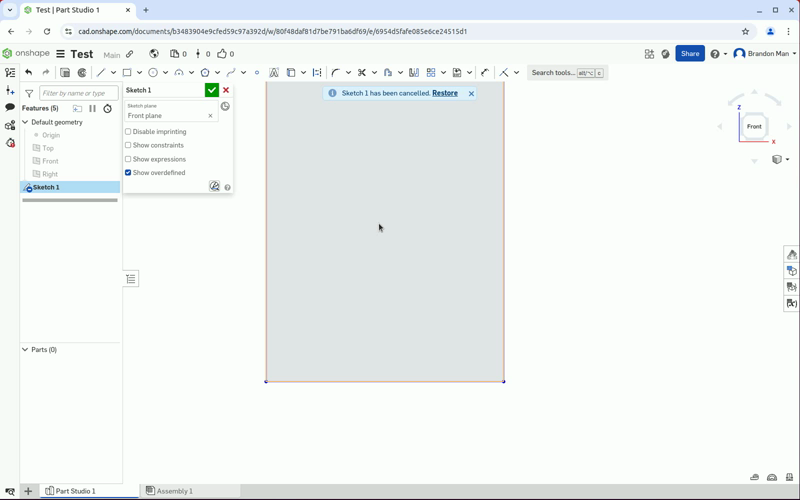
scroll(-6)
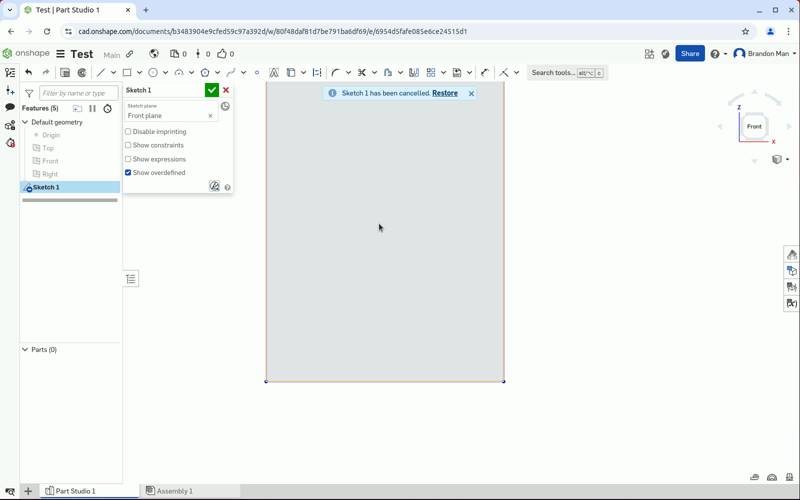
scroll(-6)
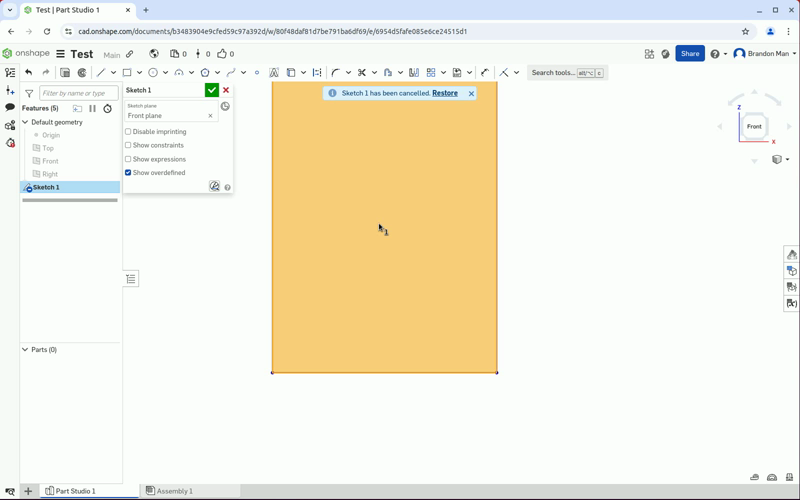
scroll(-6)
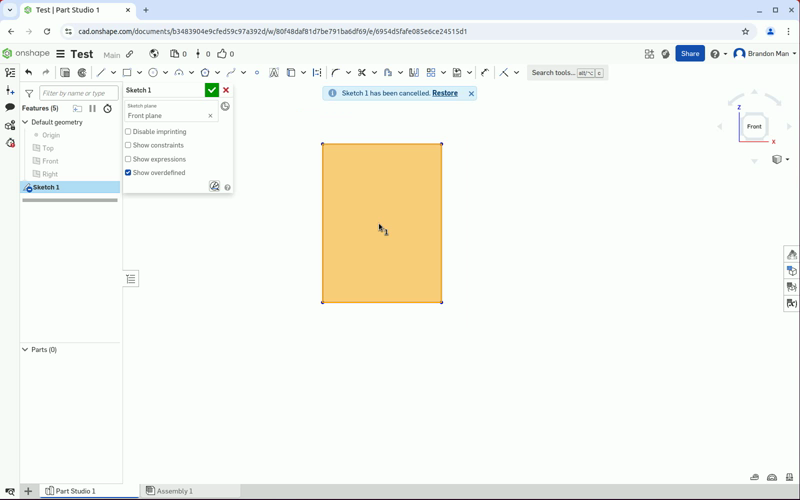
scroll(-6)
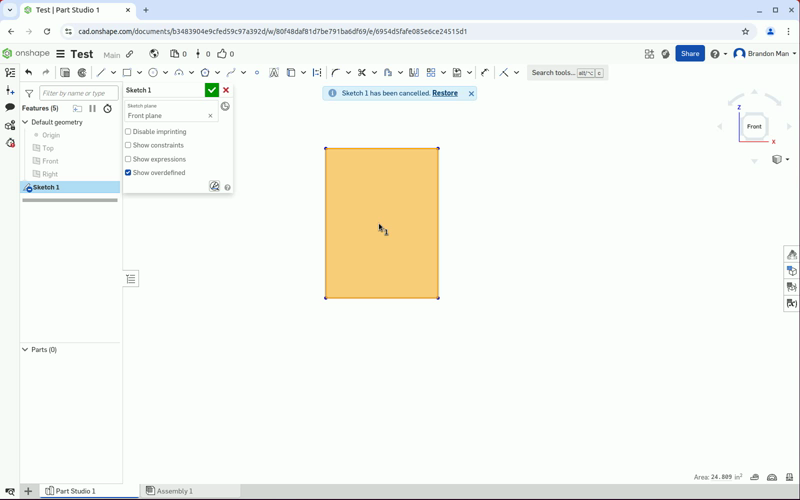
scroll(-6)
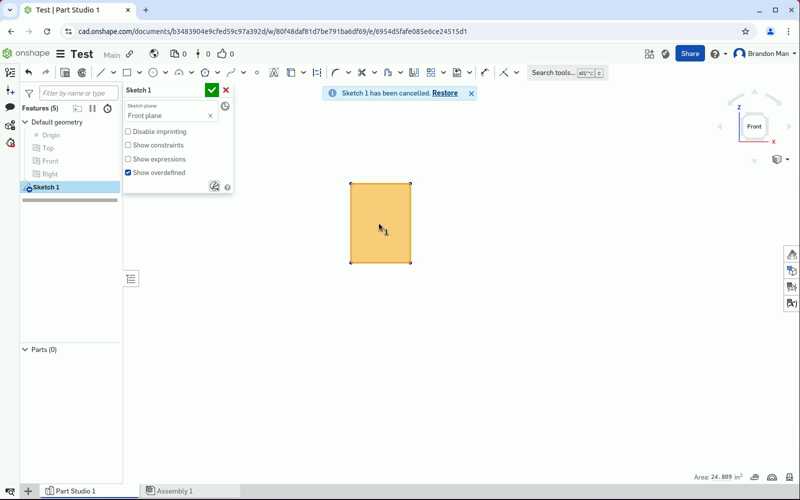
scroll(-6)
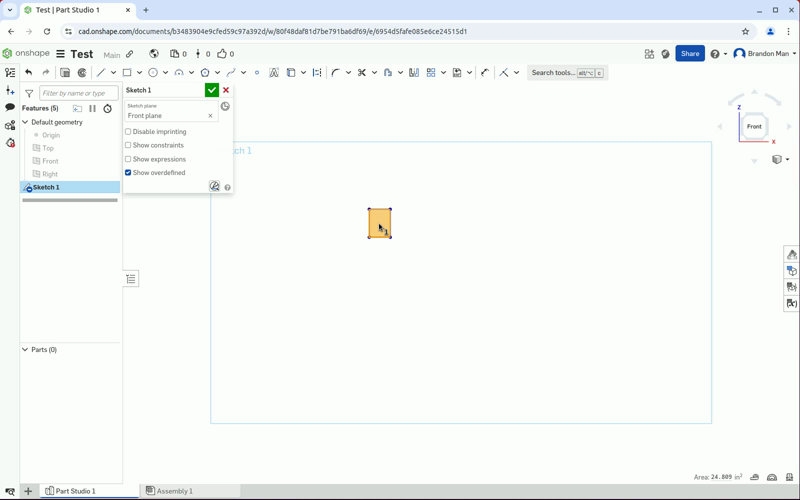
mouse_move(73, 352)
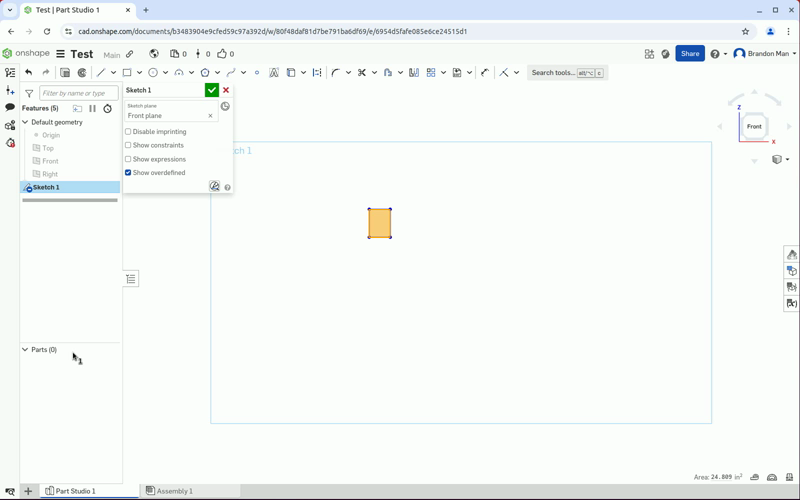
key(shift+y)
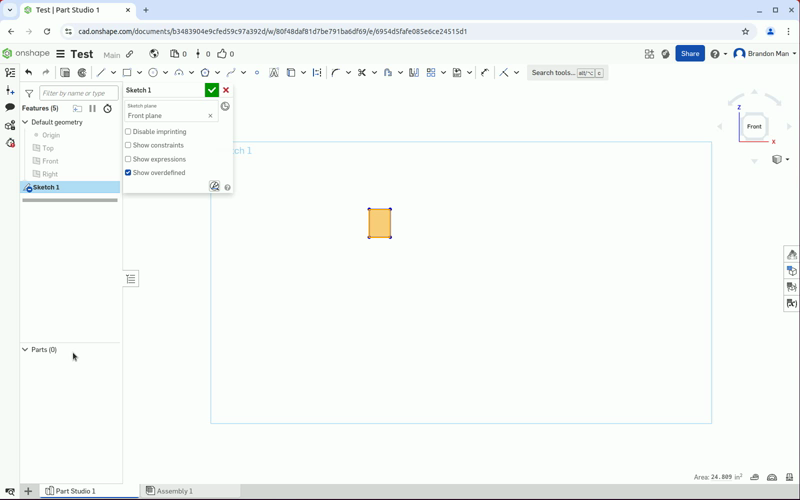
key(shift+e)
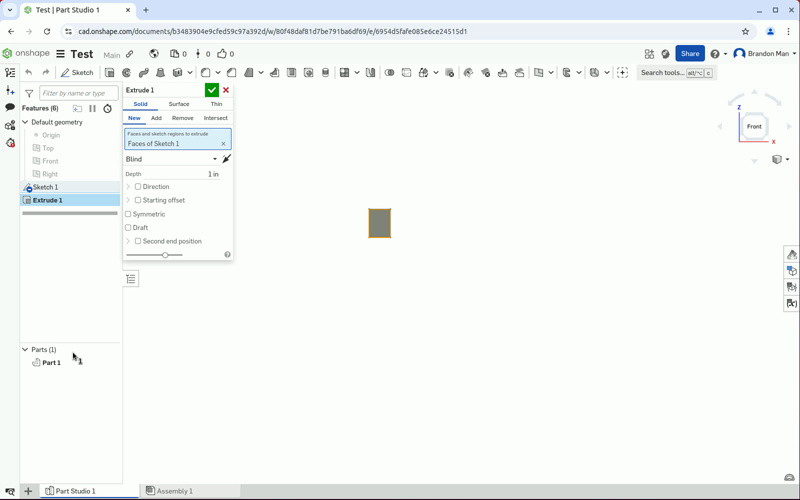
mouse_move(143, 106)
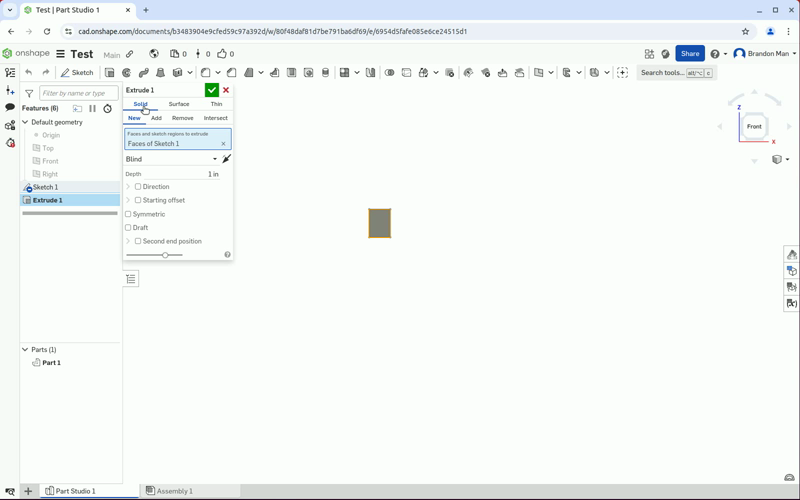
click(143, 106)
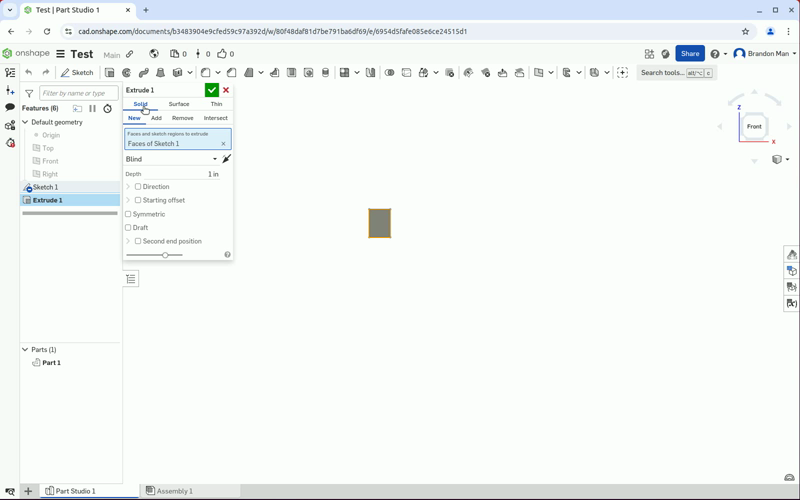
mouse_move(137, 120)
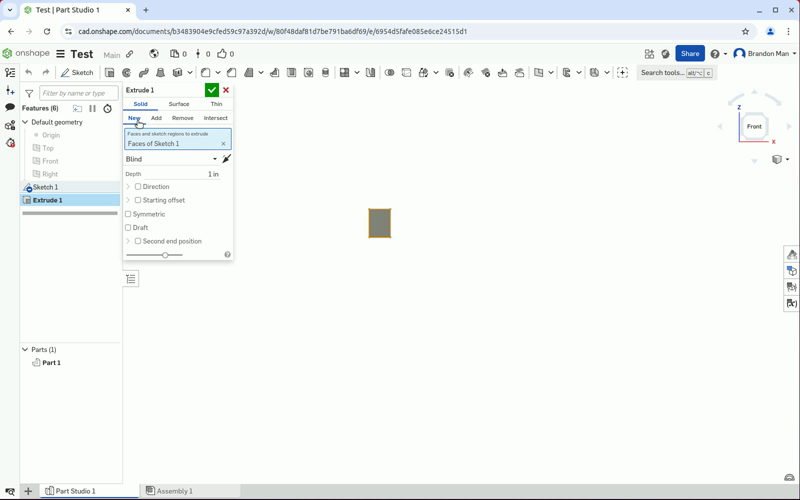
click(137, 120)
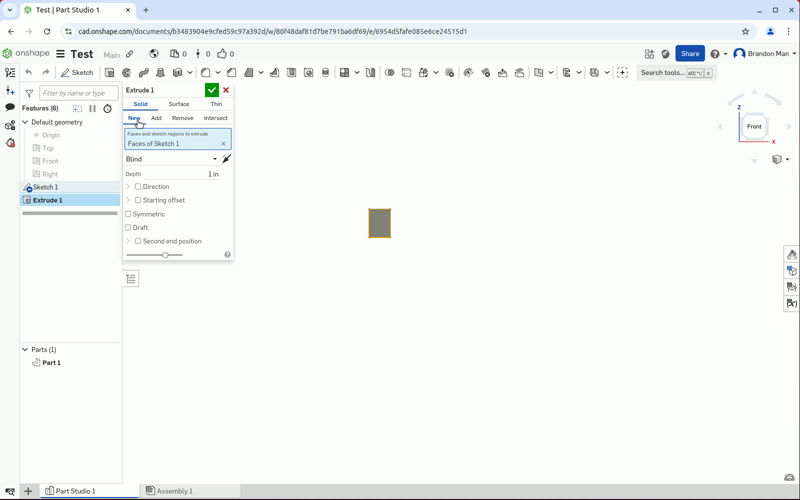
key(tab, 4)
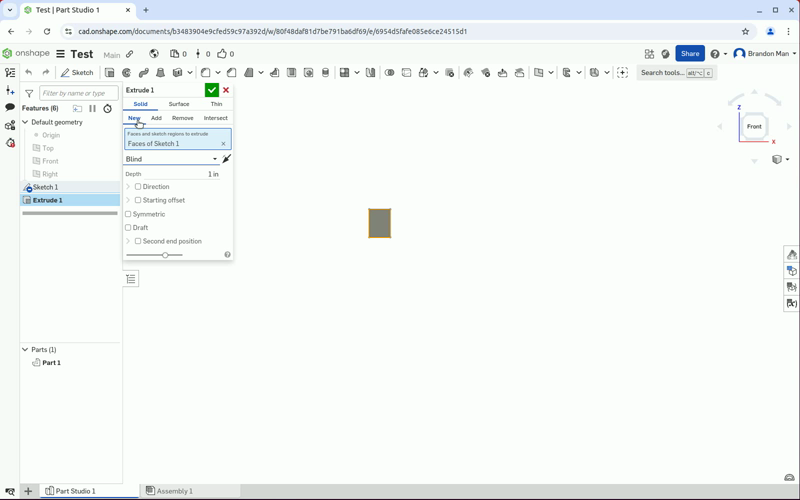
text(4.092)
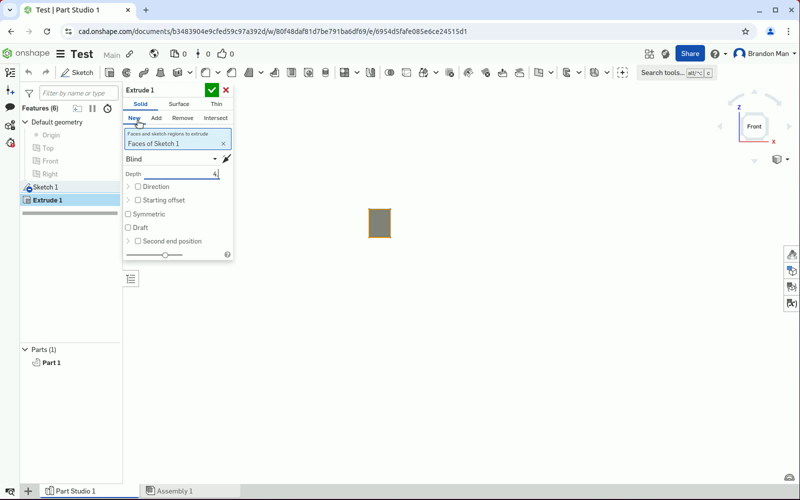
key(enter)
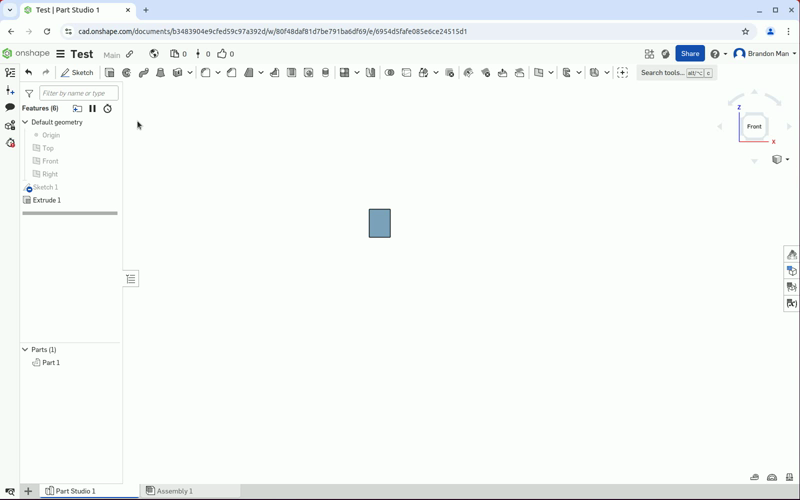
key(shift+h)
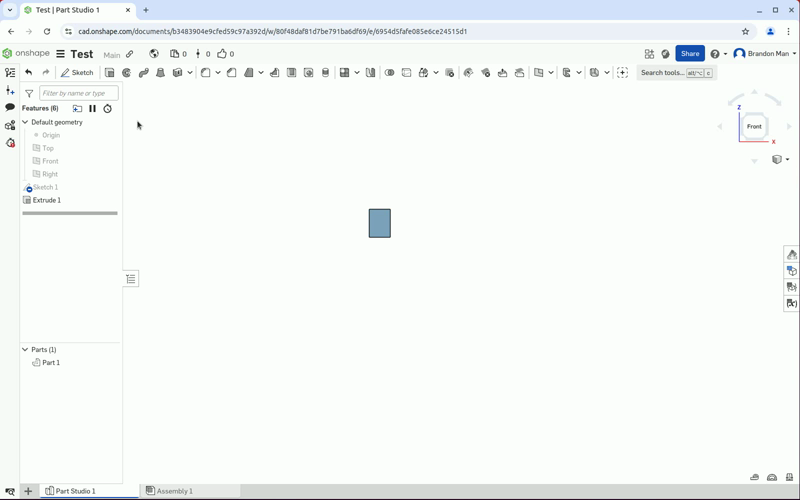
key(shift+h)
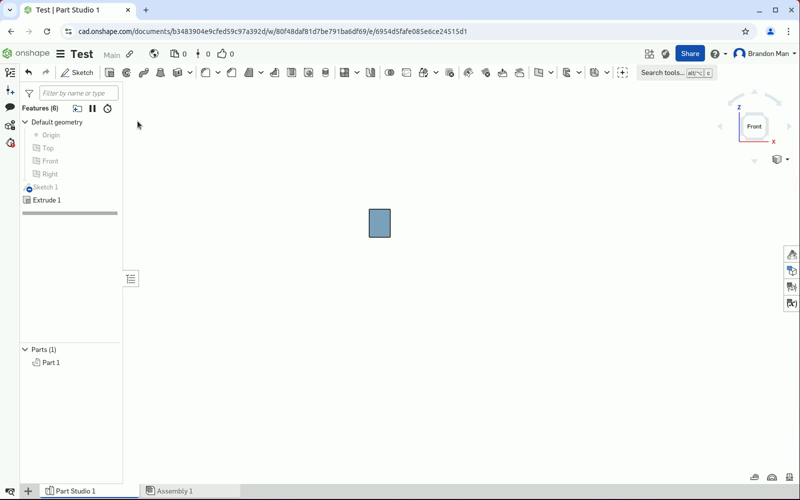
mouse_move(73, 189)
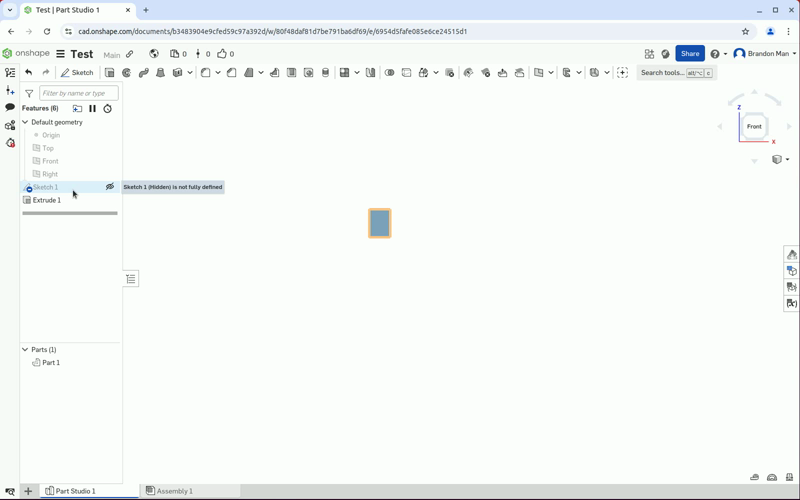
click(73, 189)
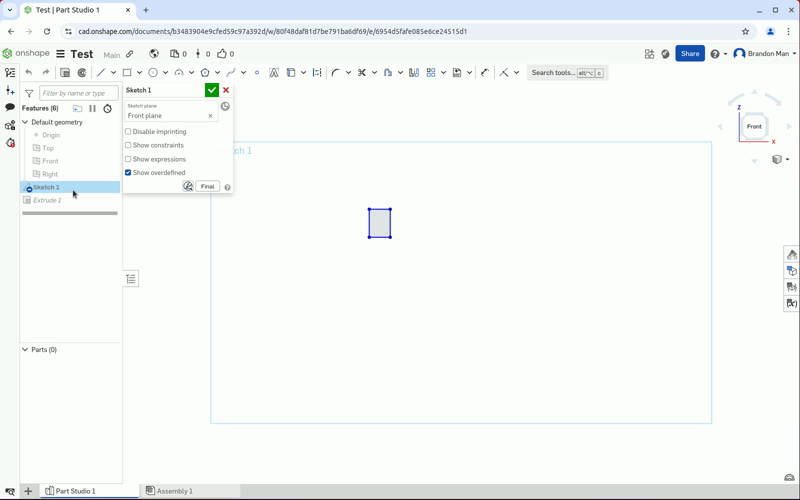
mouse_move(229, 92)
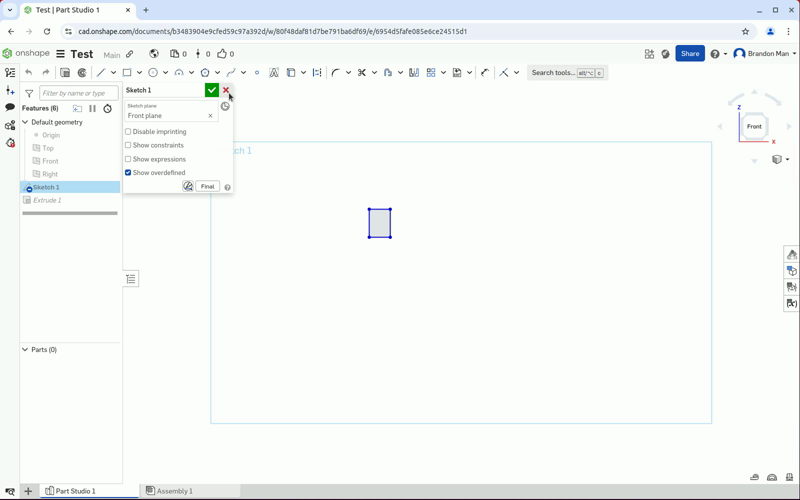
click(229, 92)
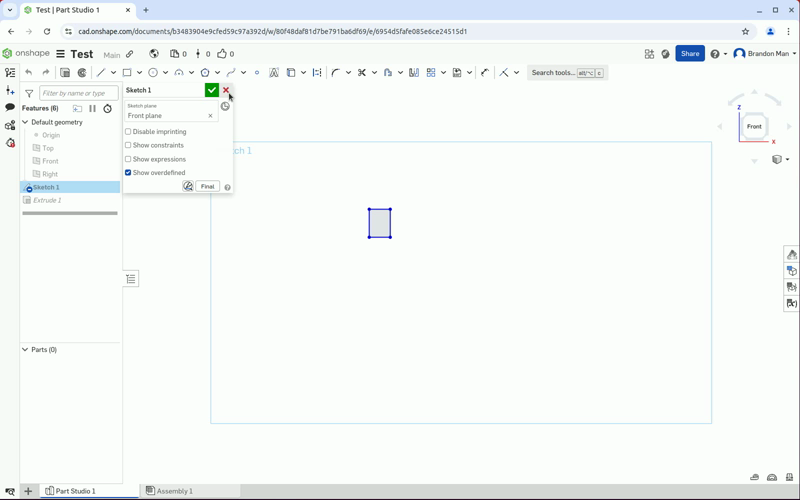
key(shift+s)
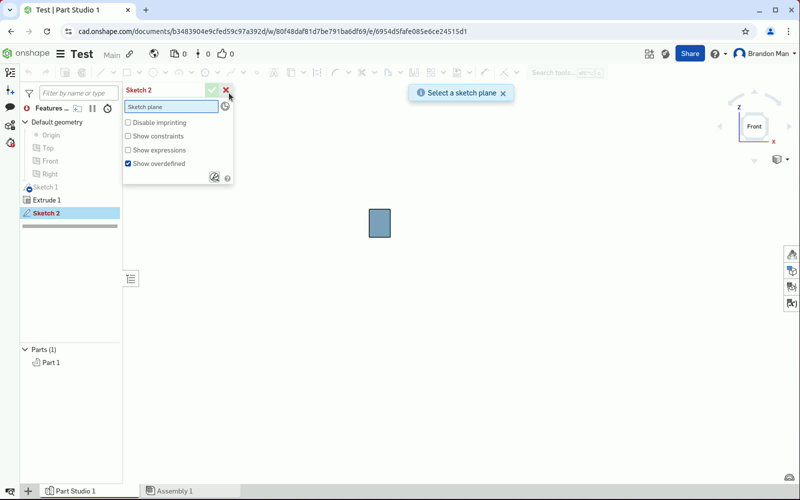
mouse_move(73, 163)
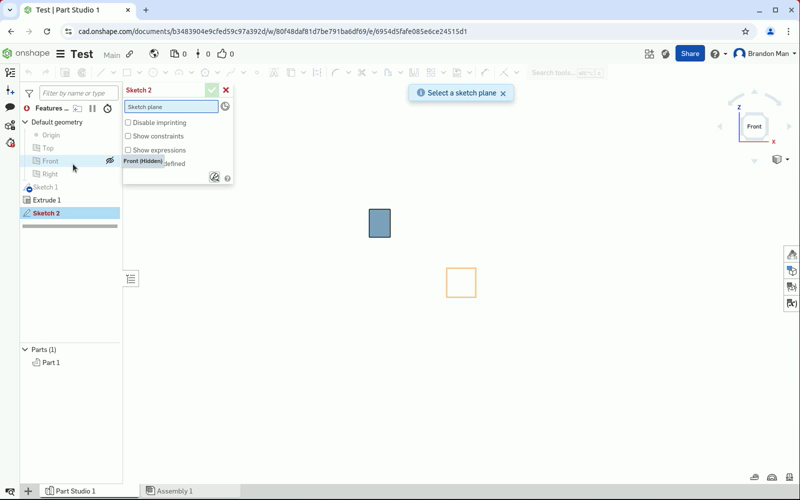
click(73, 163)
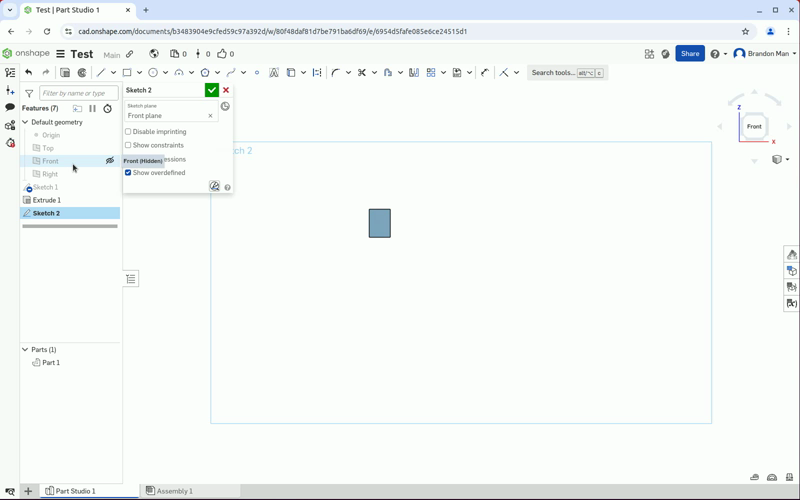
mouse_move(73, 352)
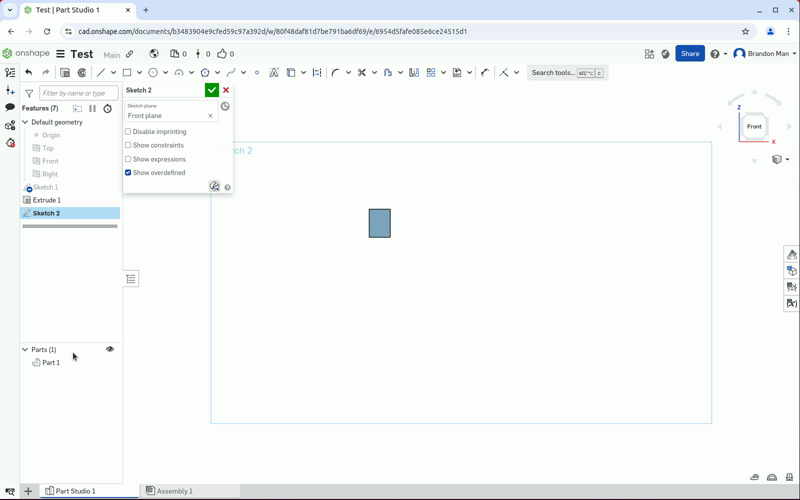
key(y)
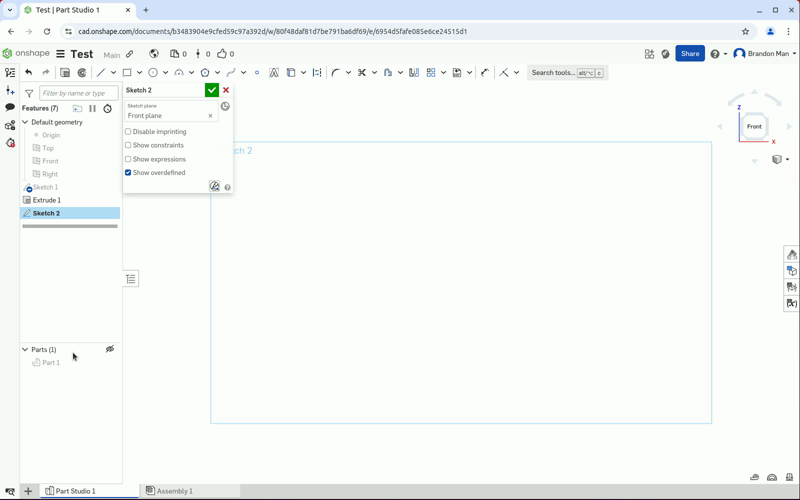
key(l)
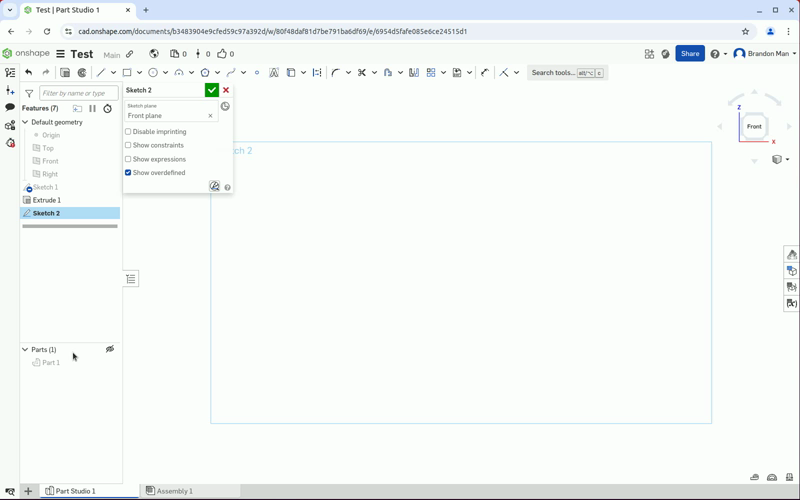
key_down(shift)
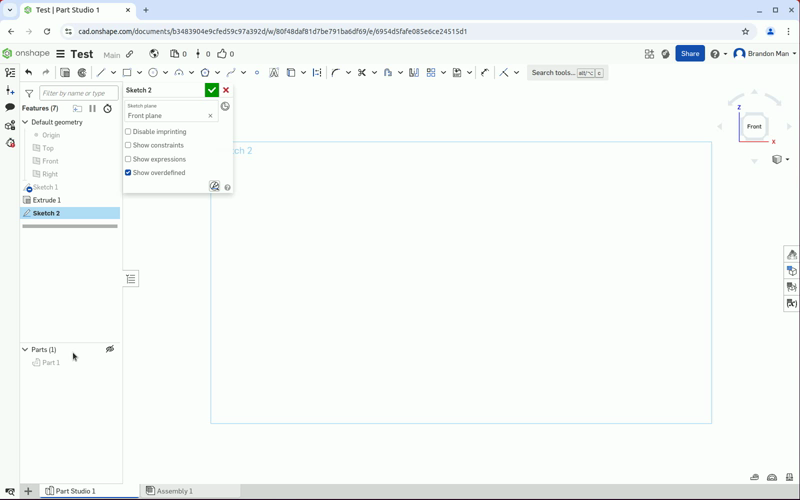
mouse_move(389, 373)
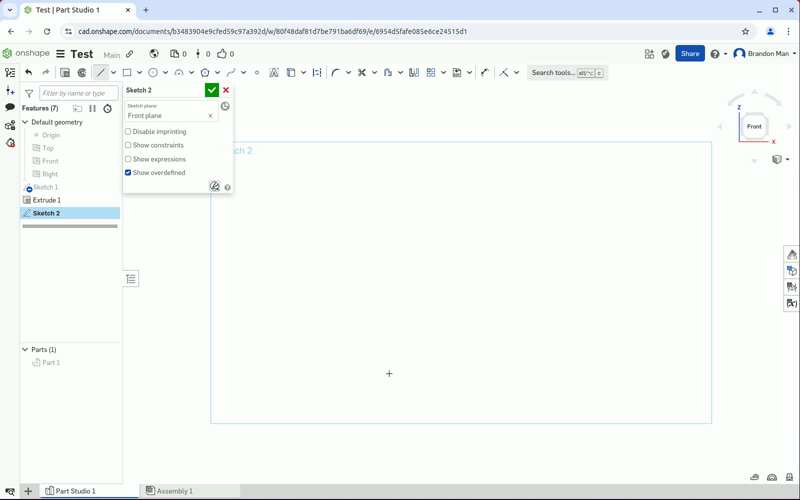
click(389, 373)
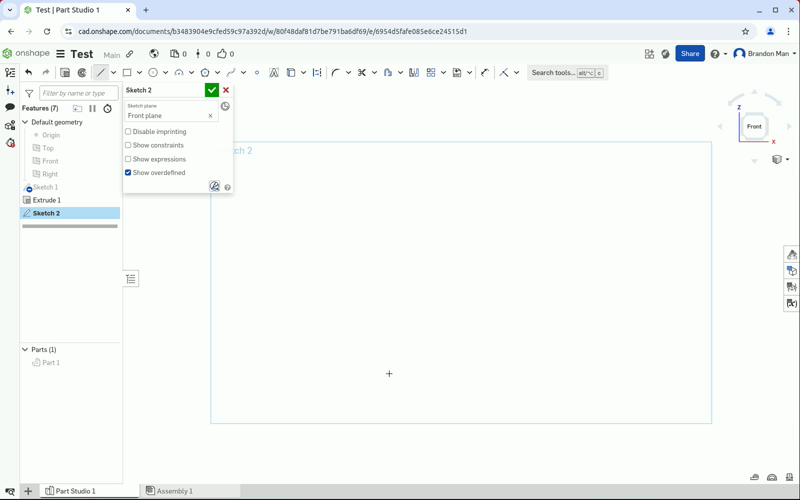
key_up(shift)
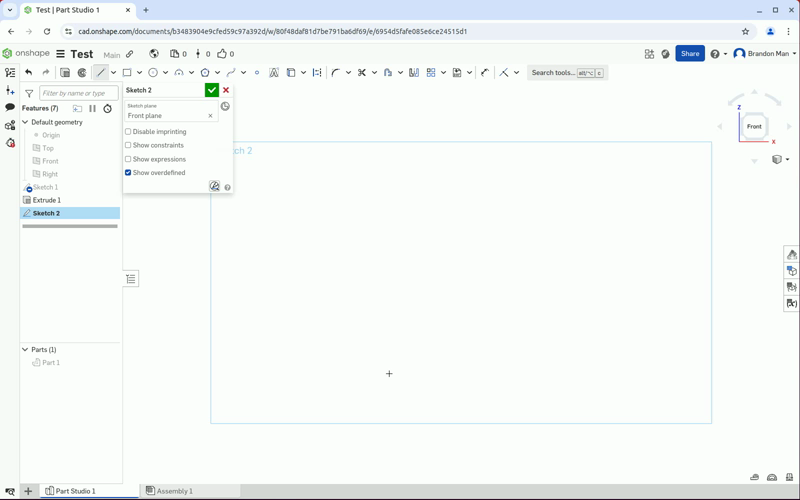
key_down(shift)
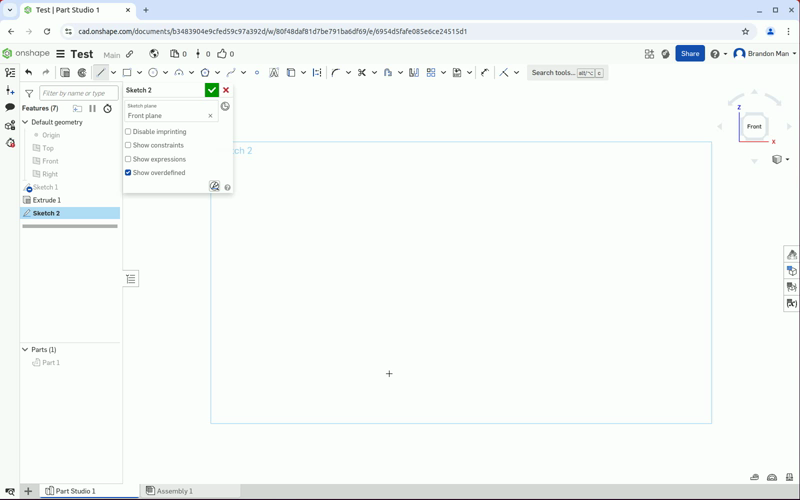
mouse_move(551, 373)
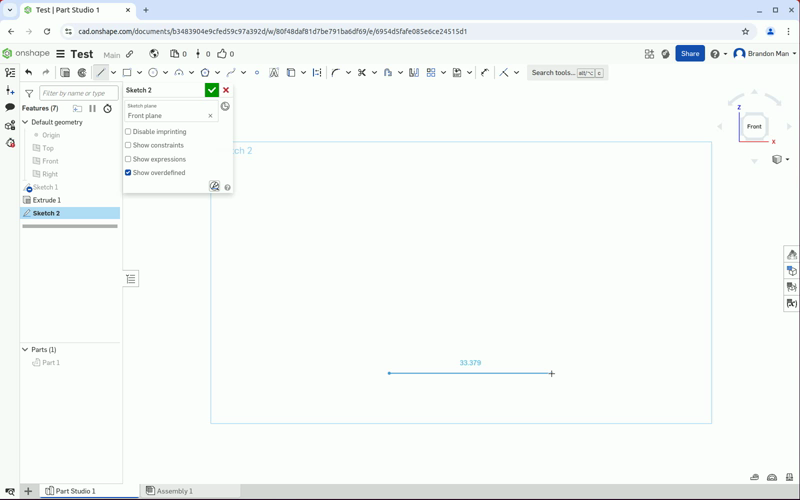
click(551, 373)
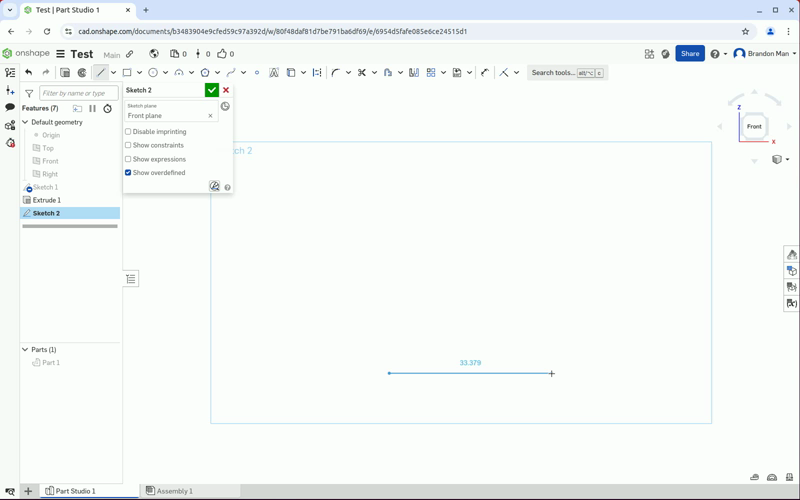
key_up(shift)
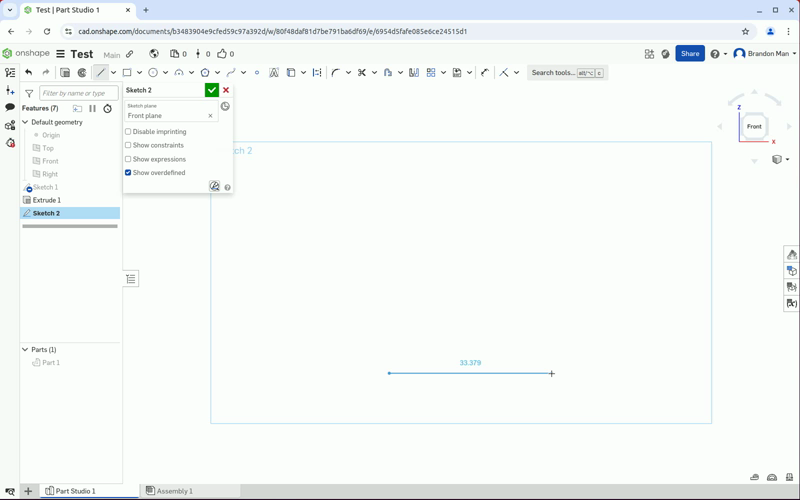
key_down(shift)
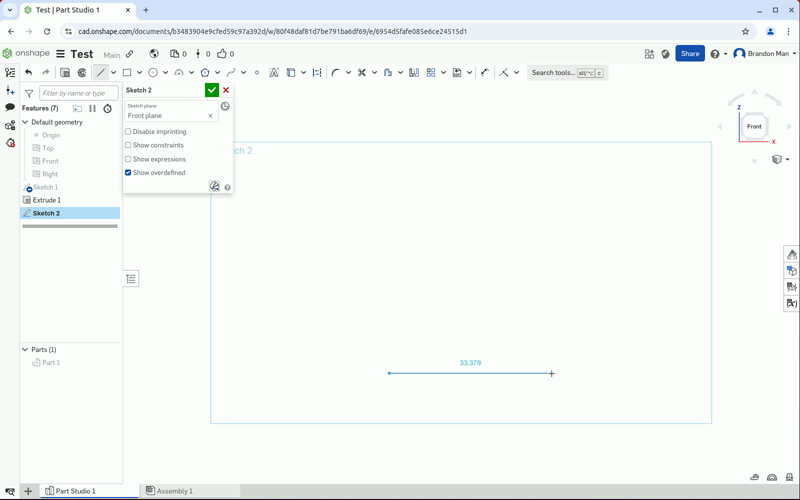
mouse_move(551, 238)
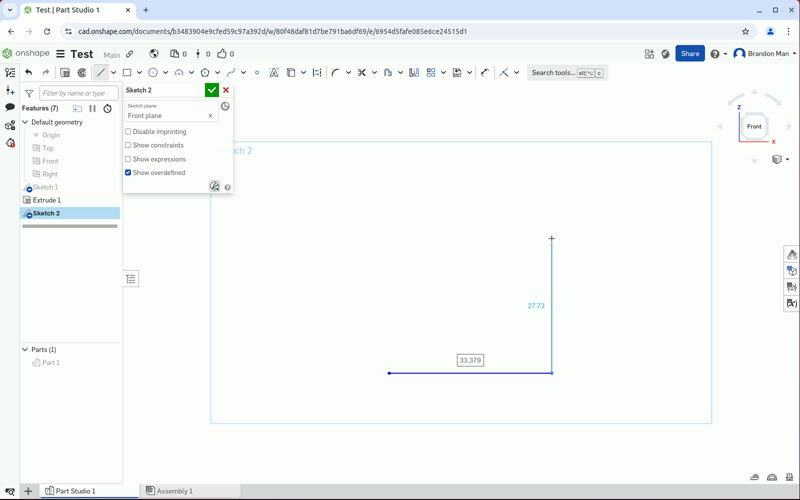
click(551, 238)
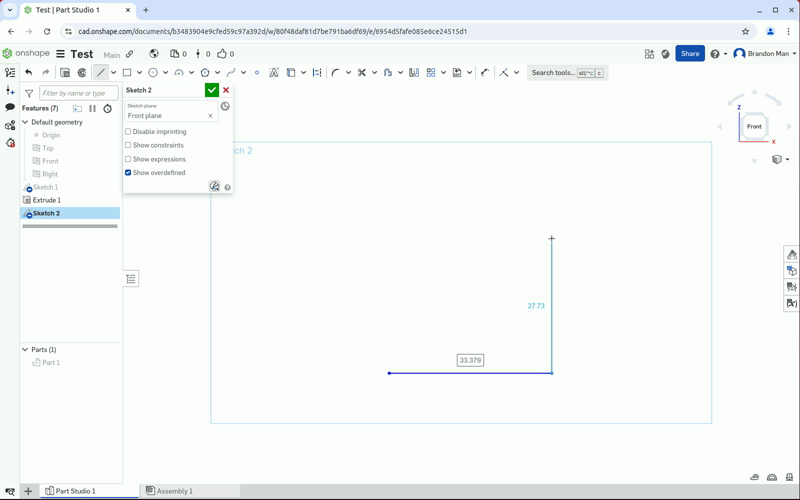
key_up(shift)
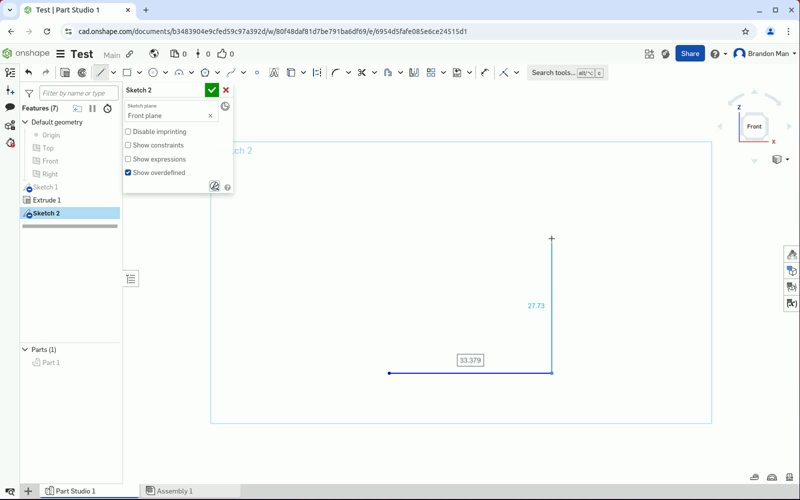
key_down(shift)
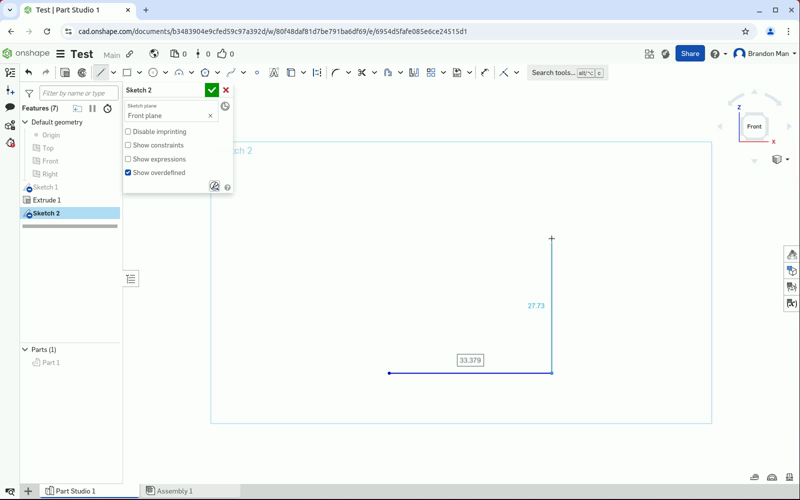
mouse_move(581, 238)
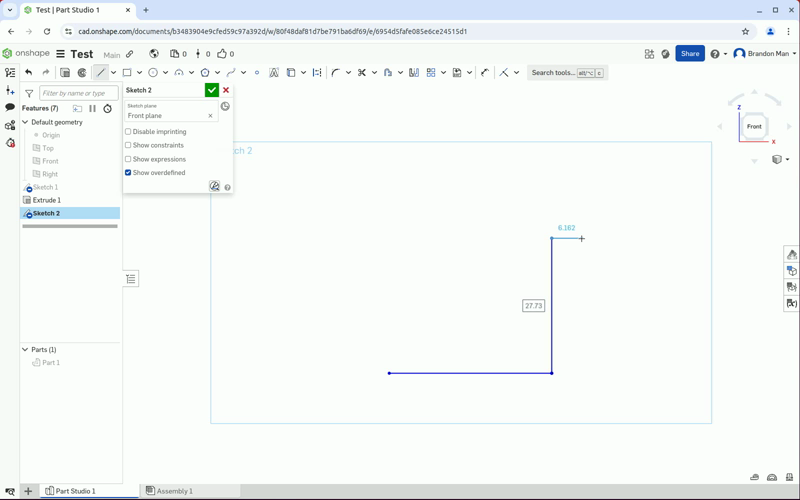
mouse_move(551, 210)
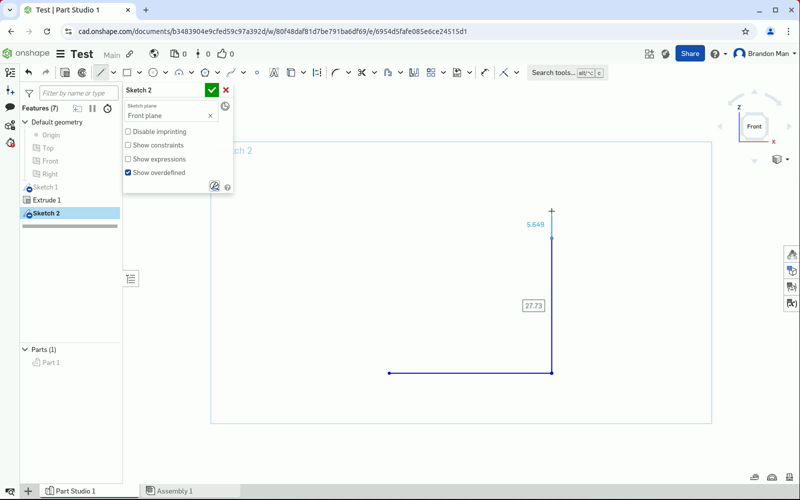
click(551, 210)
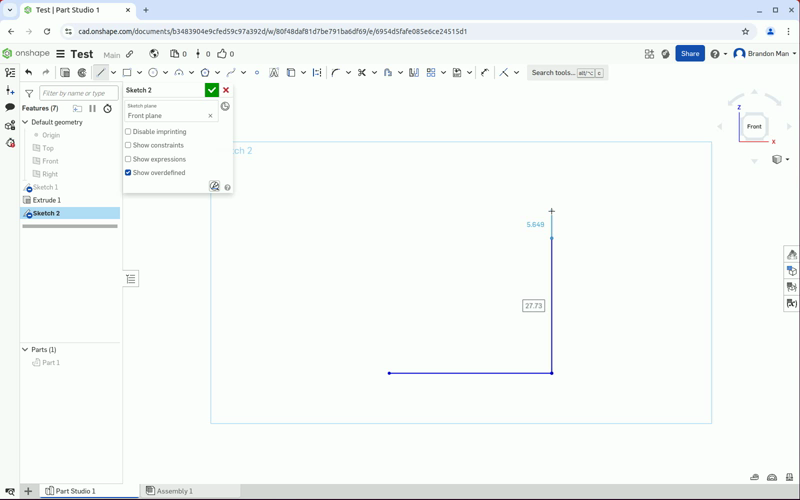
key_up(shift)
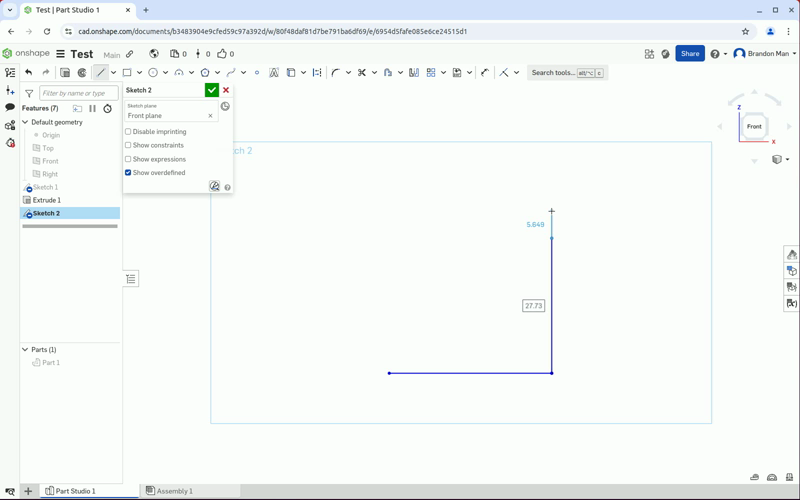
key_down(shift)
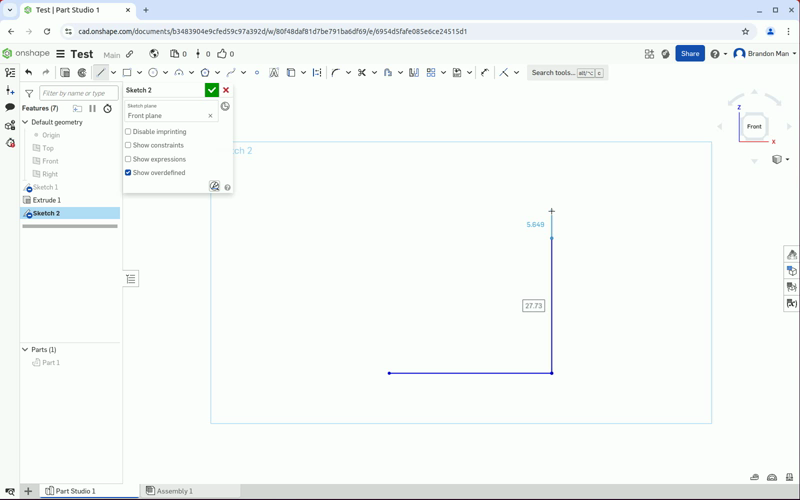
mouse_move(389, 210)
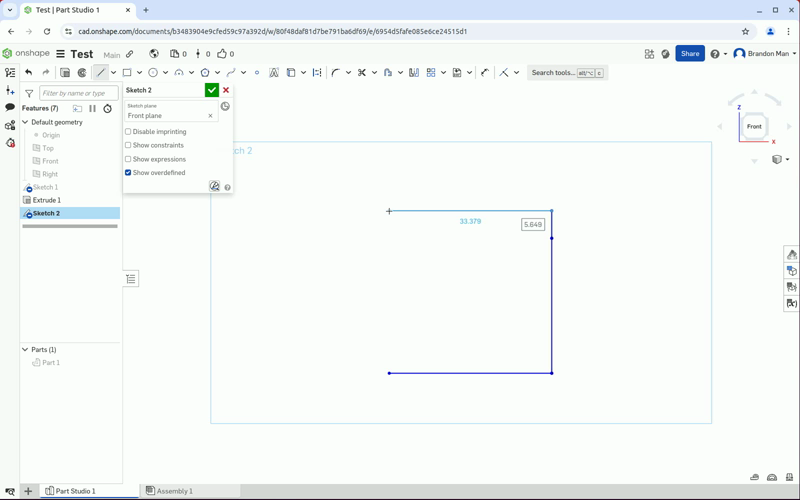
click(389, 210)
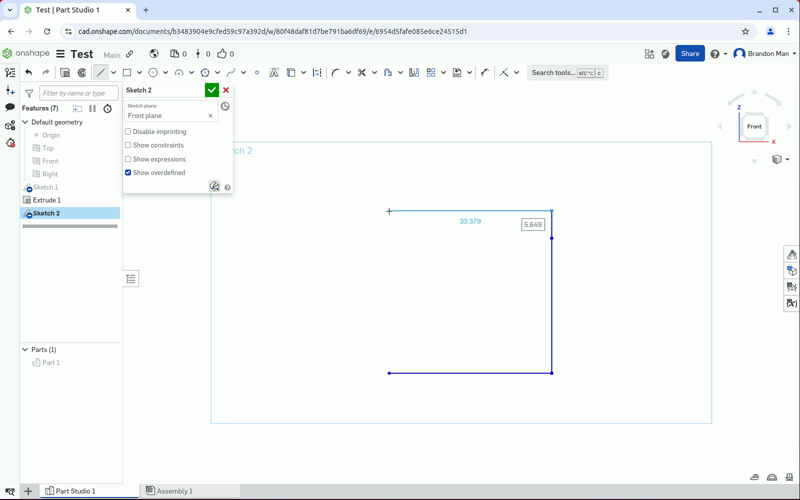
key_up(shift)
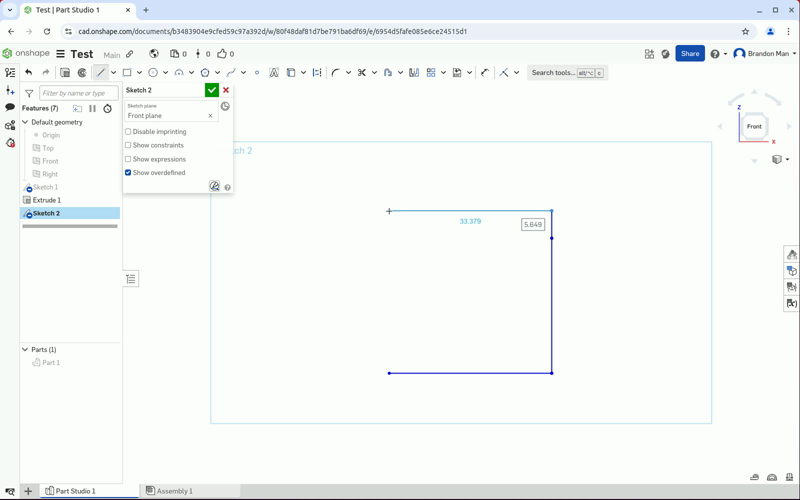
key_down(shift)
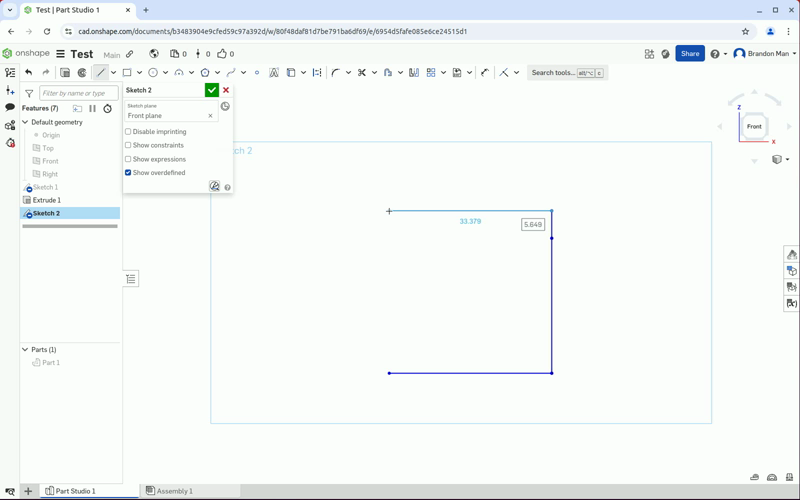
mouse_move(419, 210)
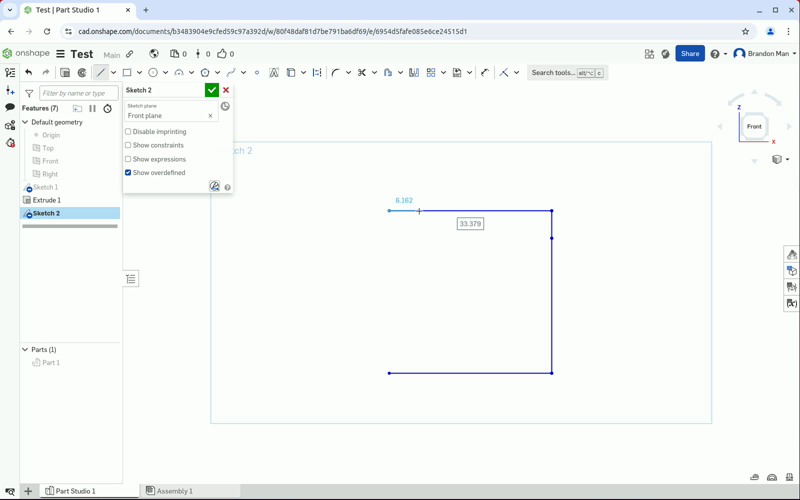
mouse_move(389, 238)
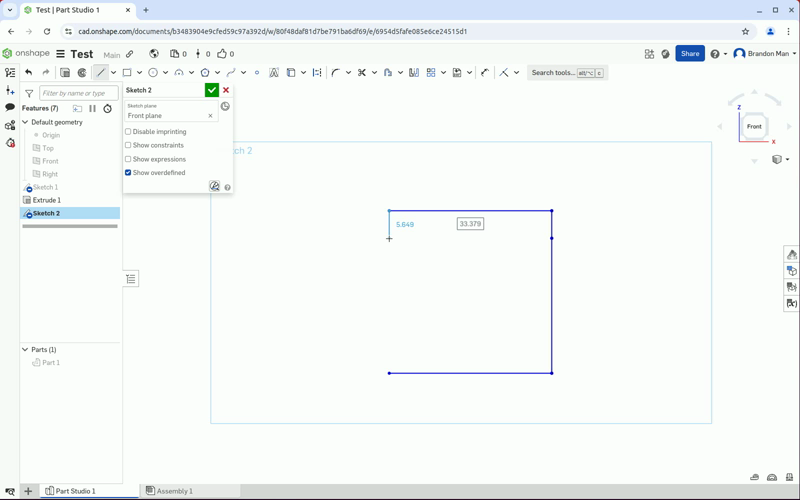
click(389, 238)
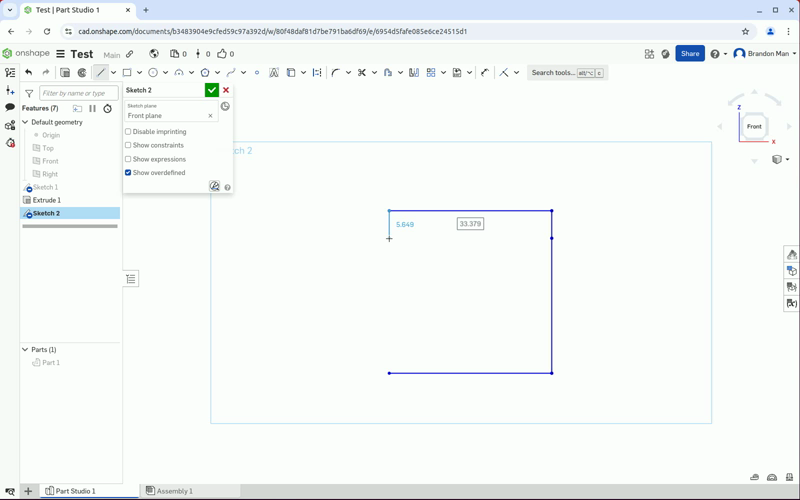
key_up(shift)
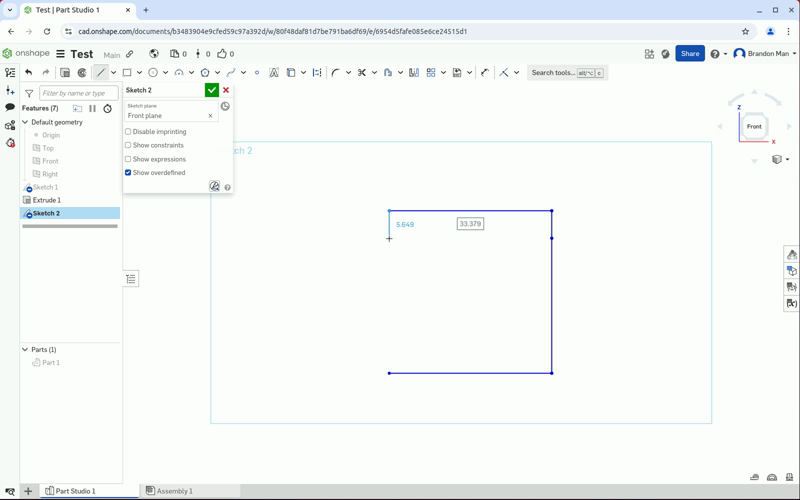
key_down(shift)
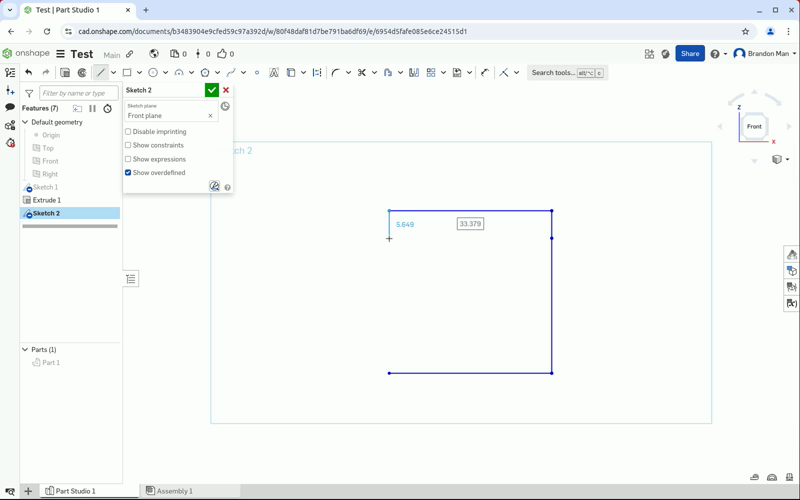
mouse_move(389, 373)
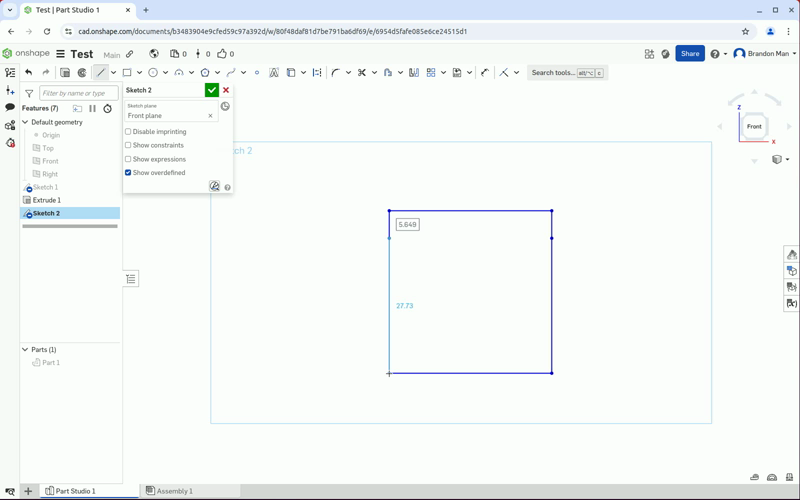
key_up(shift)
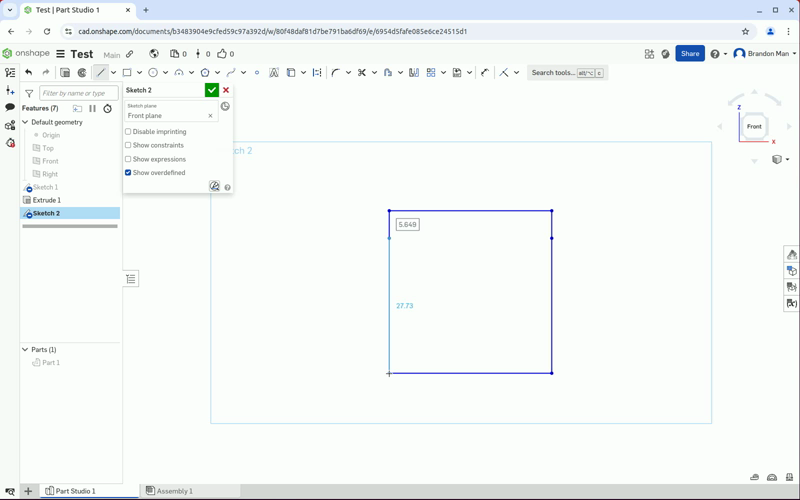
click(389, 373)
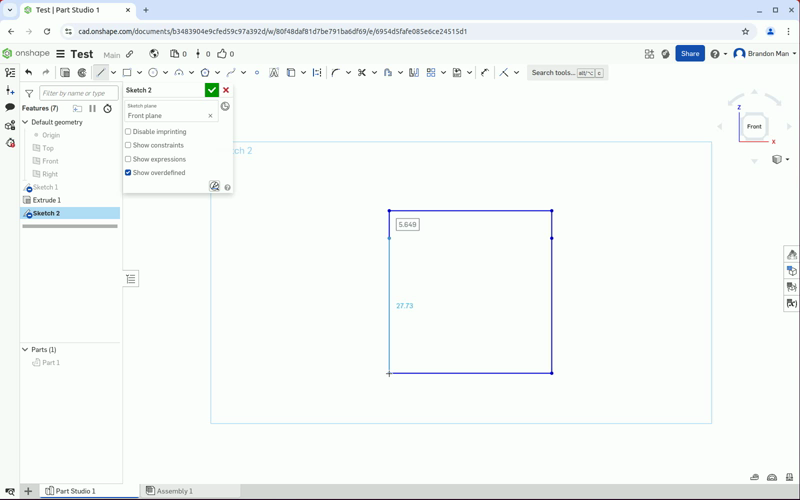
key(esc)
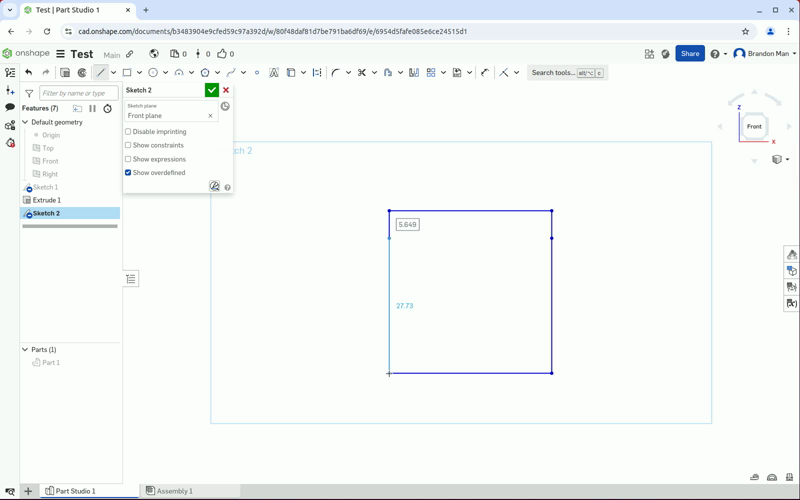
mouse_move(464, 262)
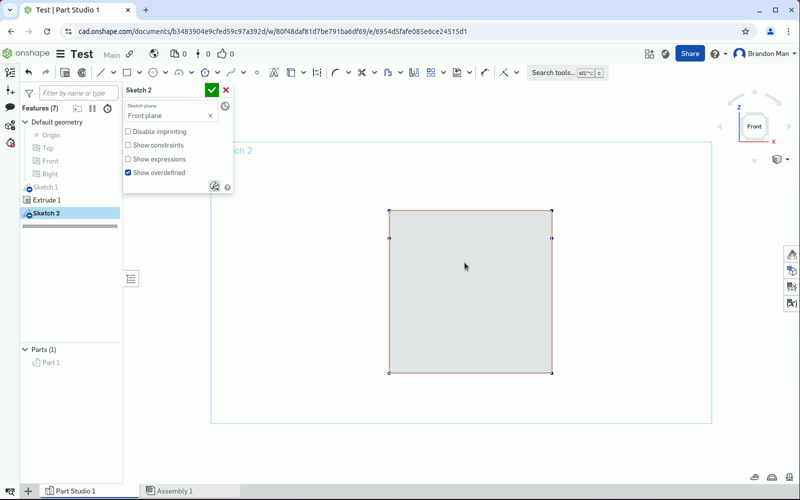
click(464, 262)
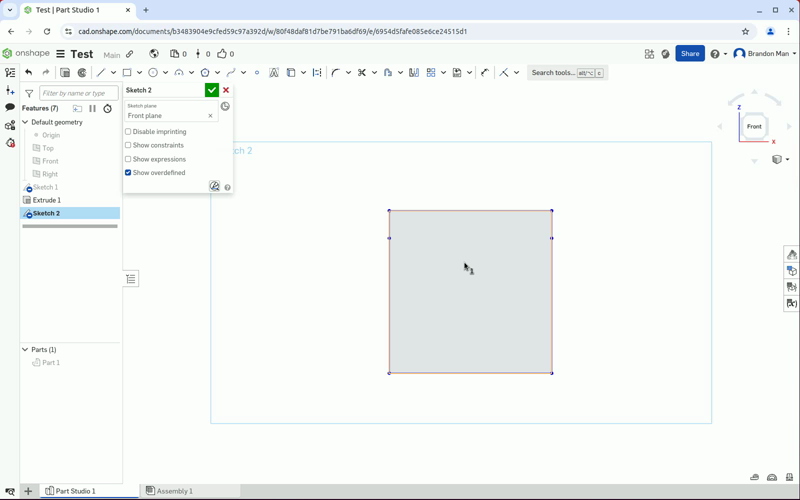
mouse_move(73, 352)
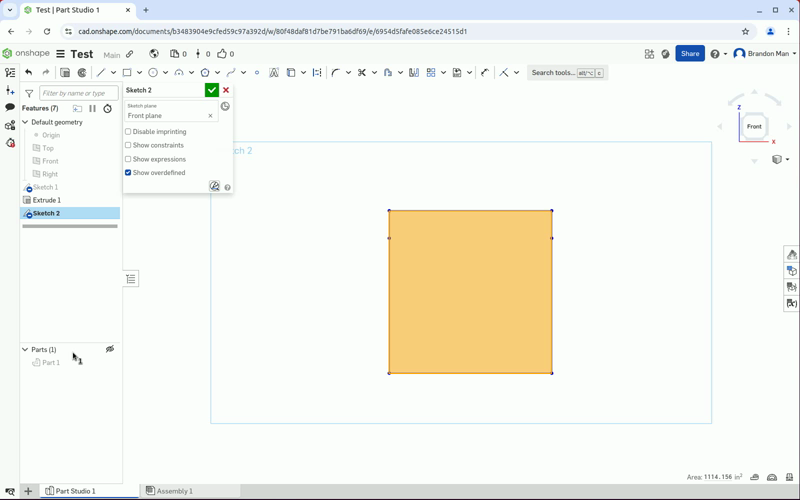
key(shift+y)
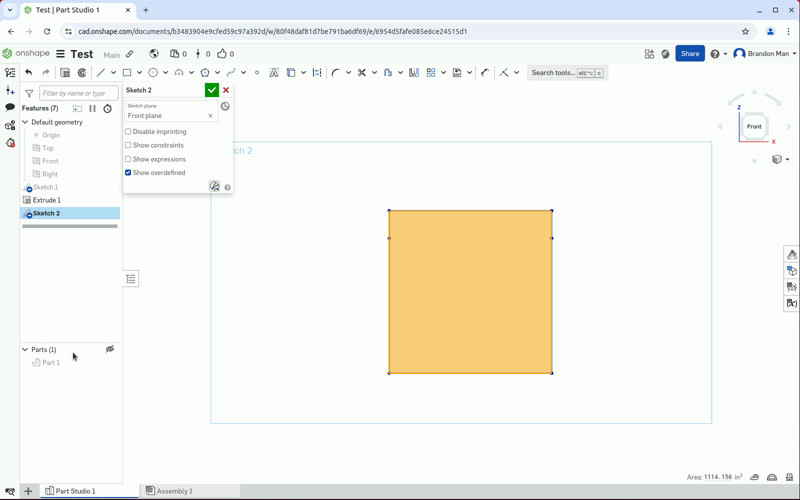
key(shift+e)
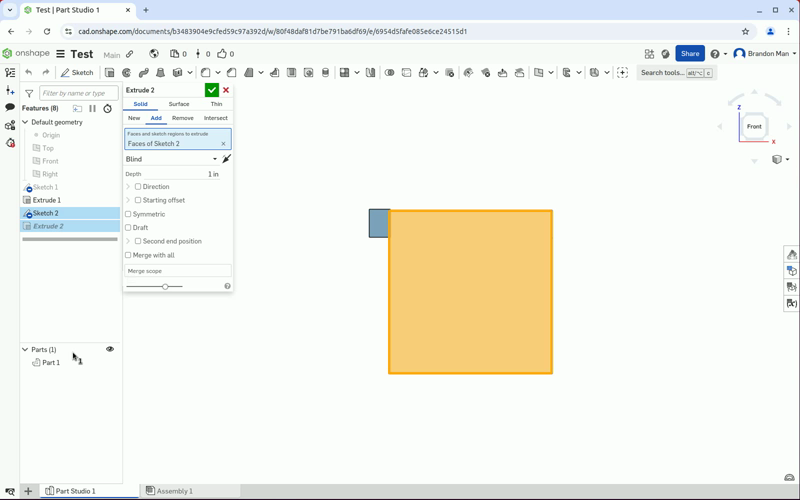
mouse_move(143, 106)
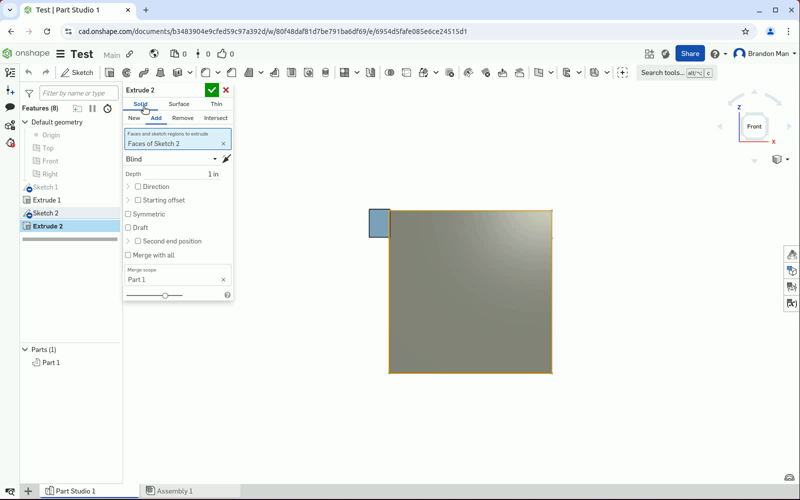
click(143, 106)
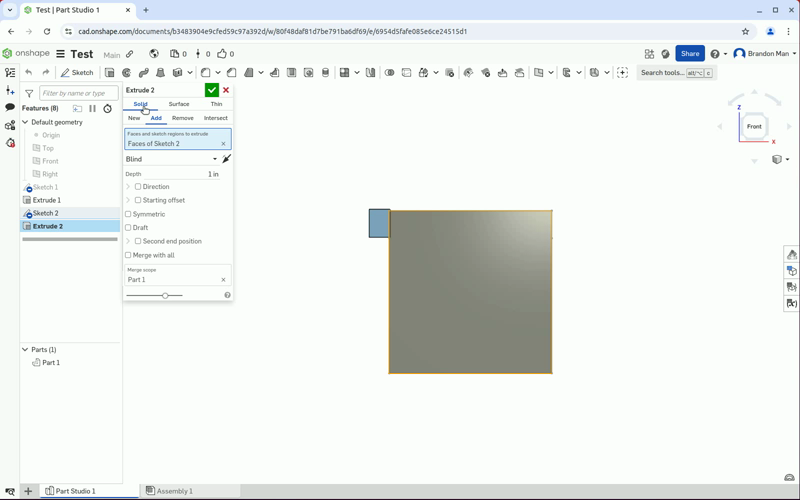
mouse_move(137, 120)
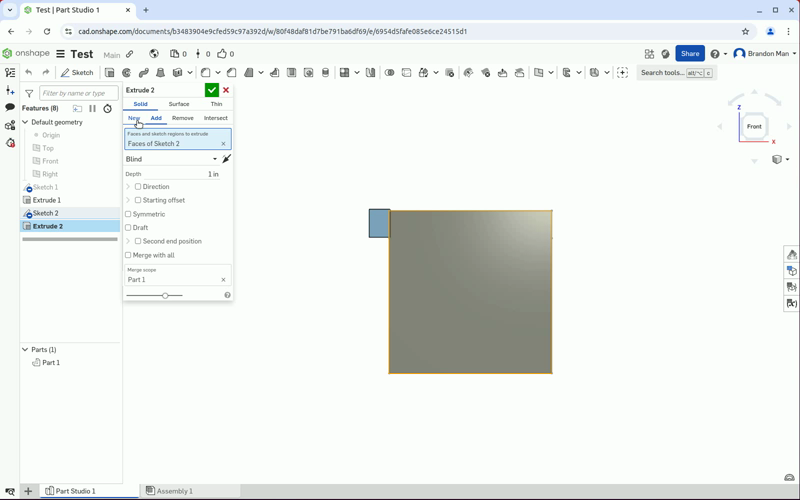
click(137, 120)
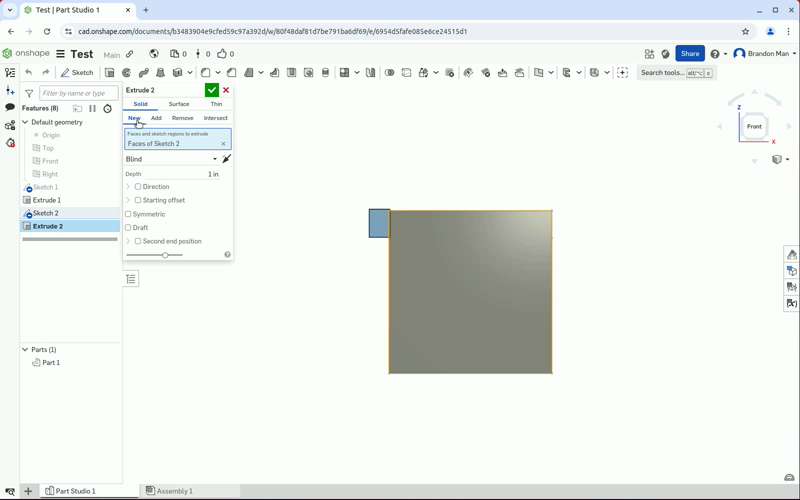
key(tab, 4)
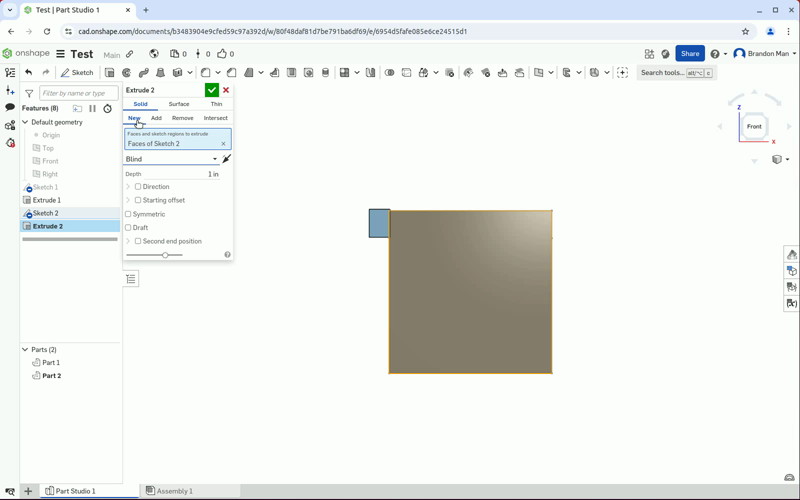
text(4.092)
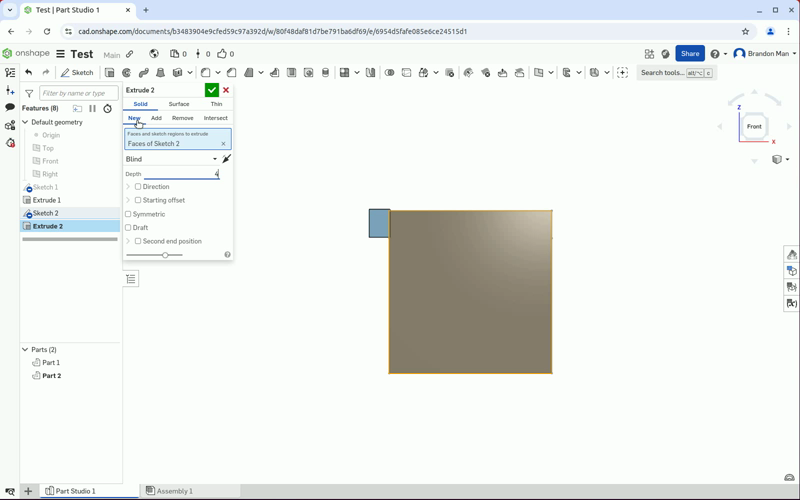
key(enter)
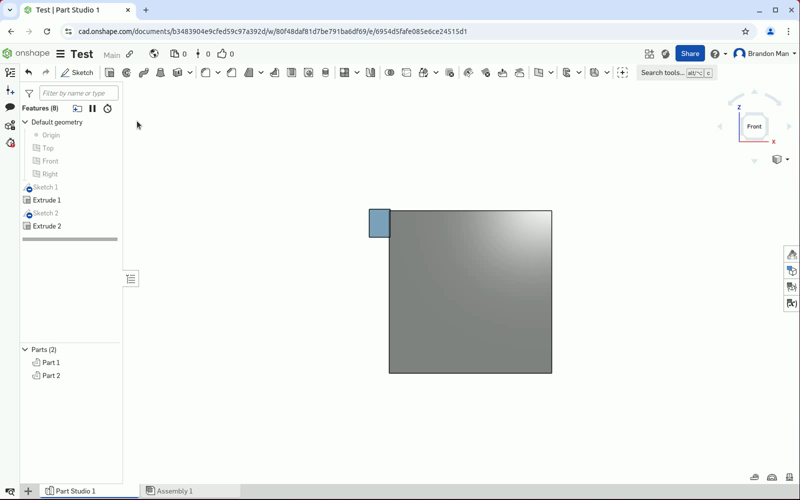
key(shift+h)
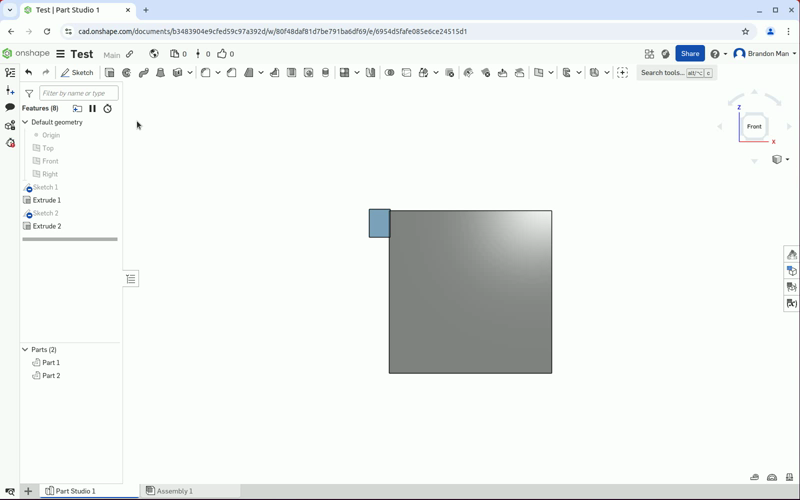
key(shift+h)
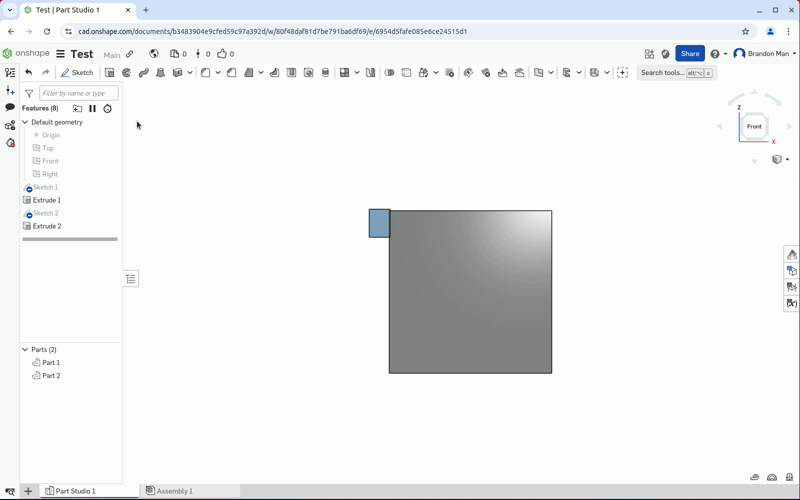
mouse_move(73, 189)
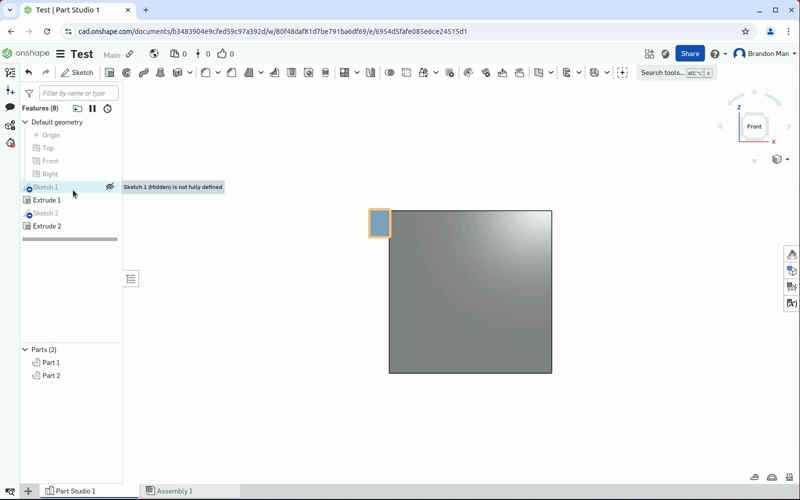
click(73, 189)
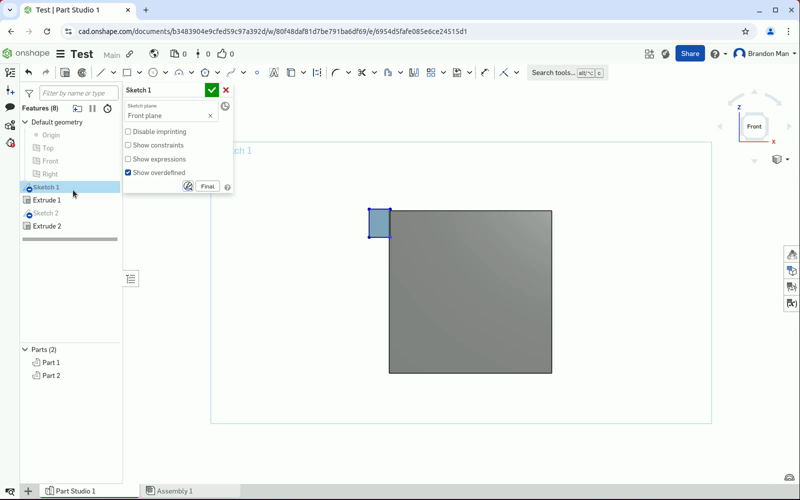
mouse_move(229, 92)
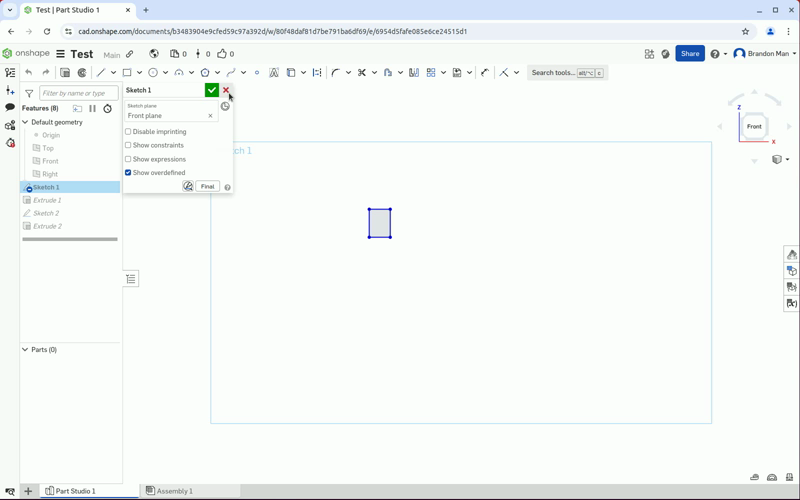
click(229, 92)
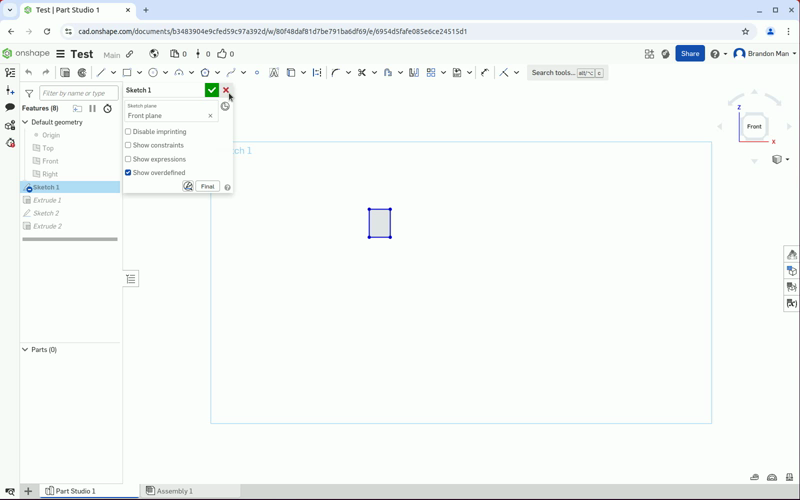
key(shift+s)
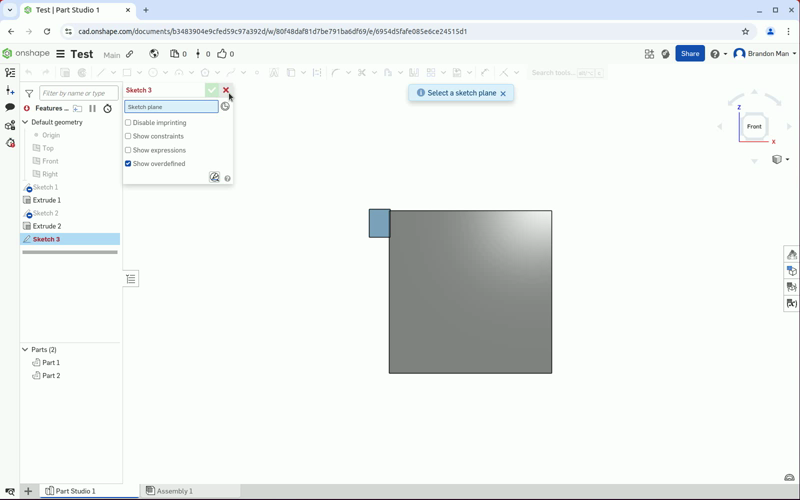
mouse_move(73, 163)
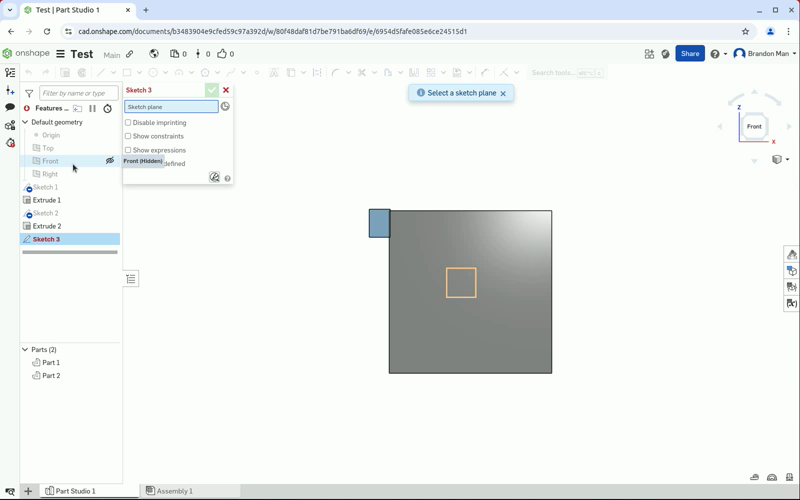
click(73, 163)
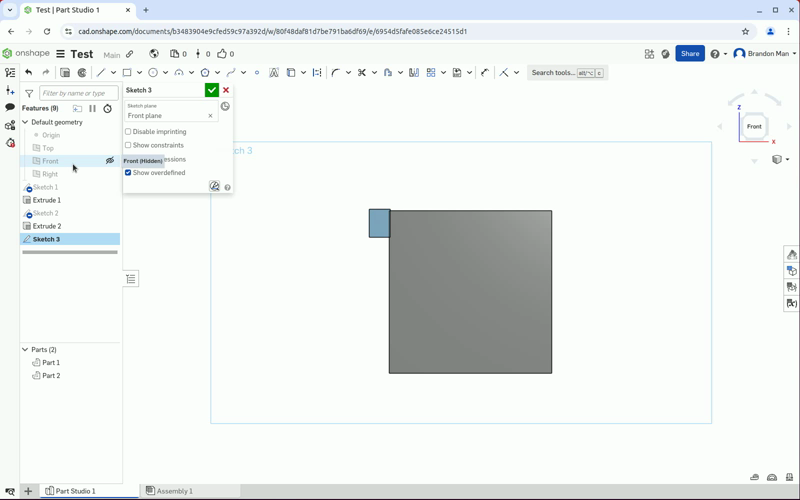
mouse_move(73, 352)
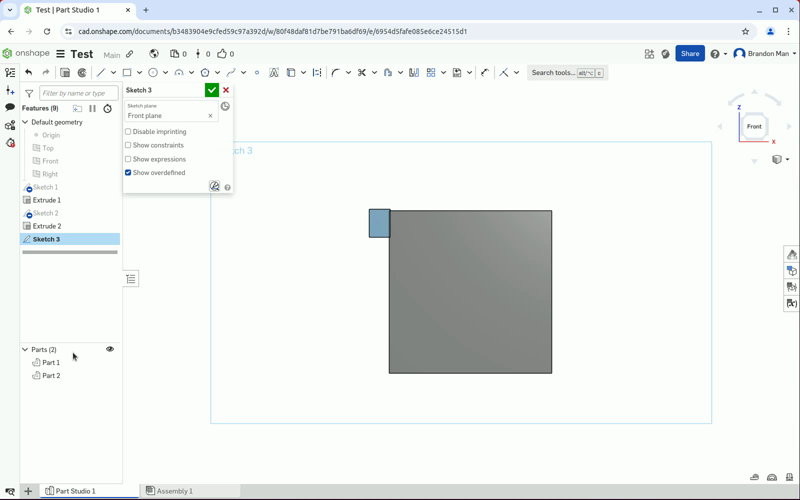
key(y)
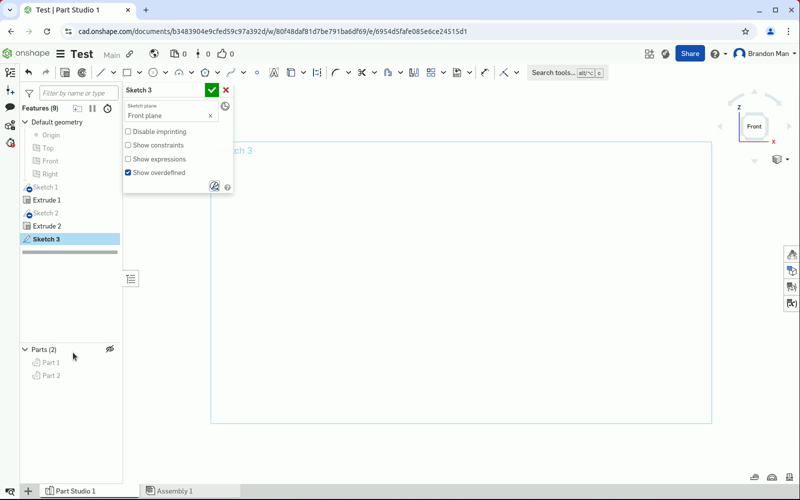
key(l)
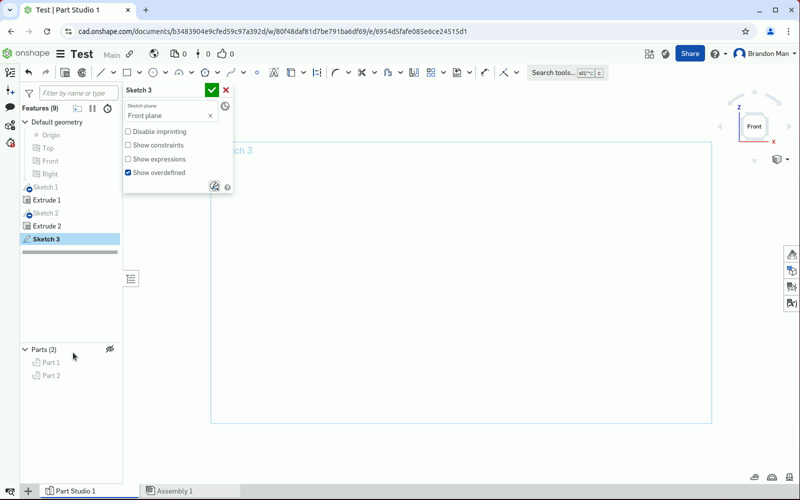
key_down(shift)
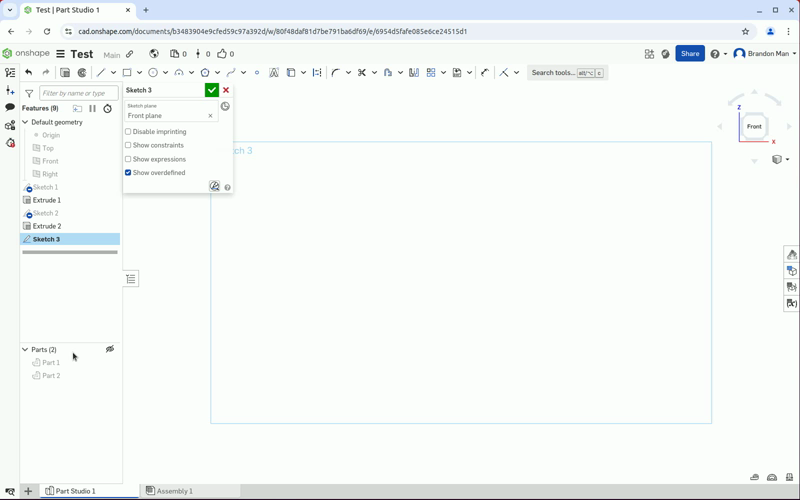
mouse_move(553, 237)
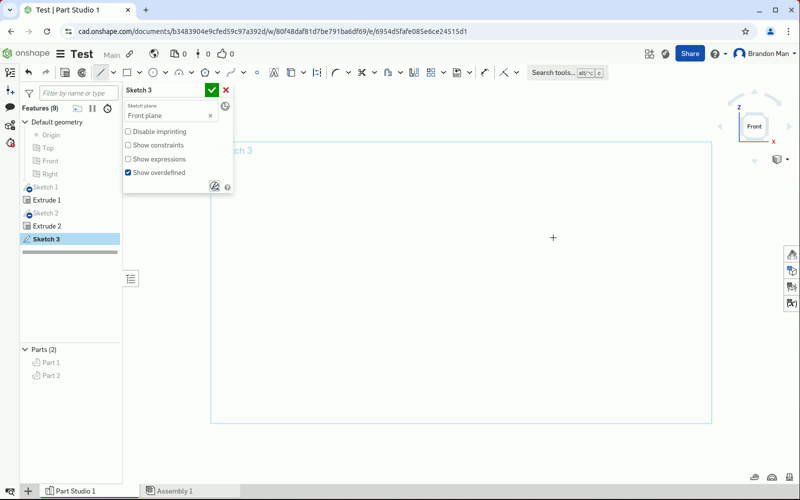
click(553, 237)
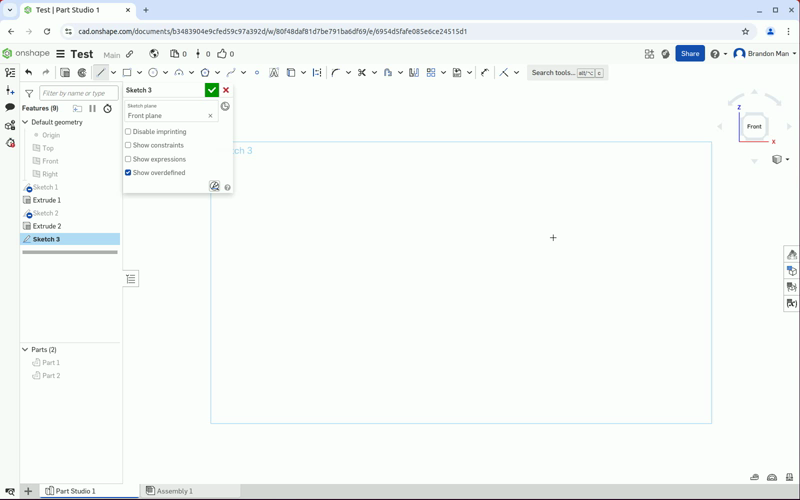
key_up(shift)
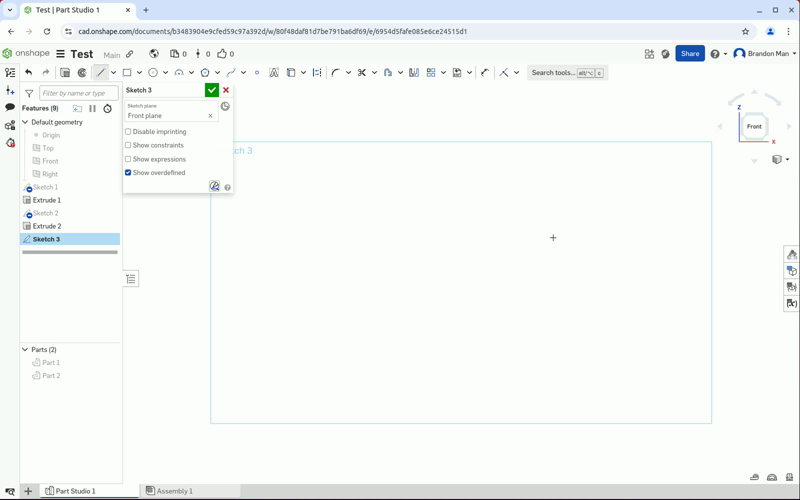
key_down(shift)
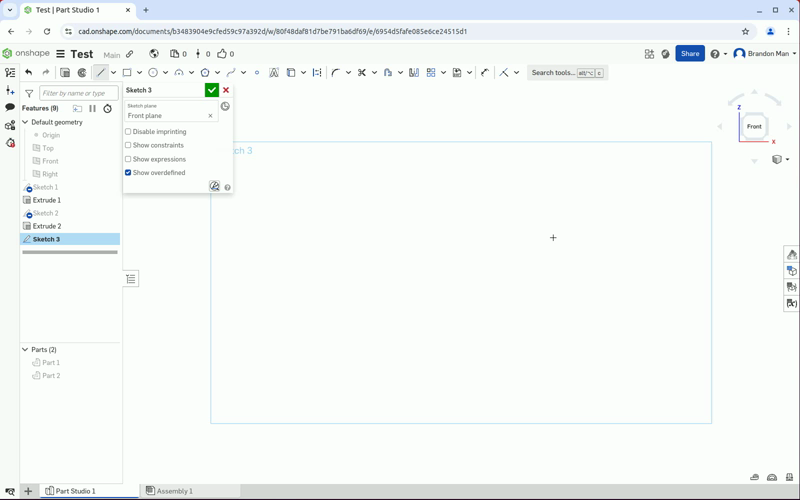
mouse_move(583, 237)
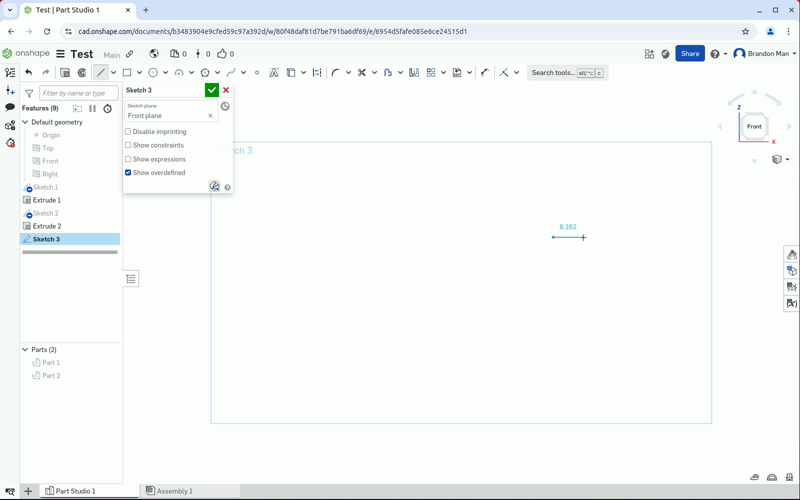
mouse_move(574, 237)
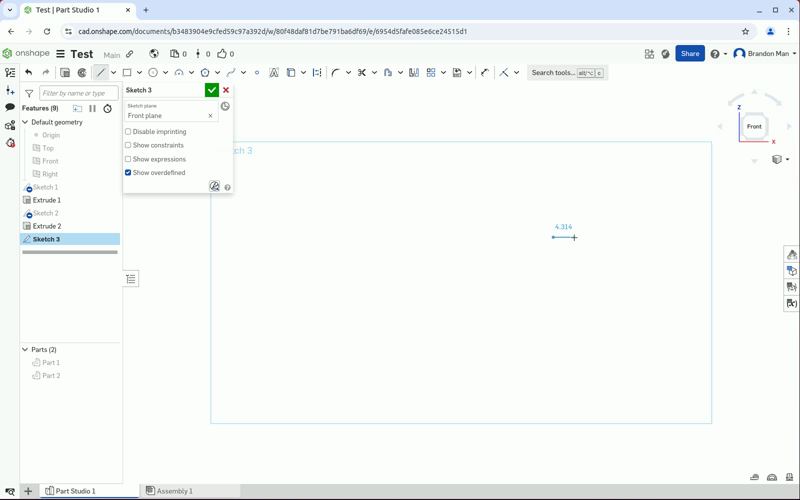
click(574, 237)
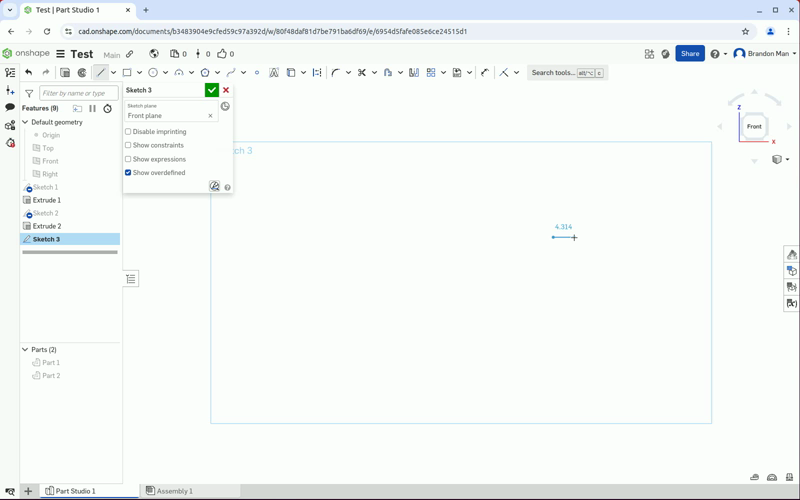
key_up(shift)
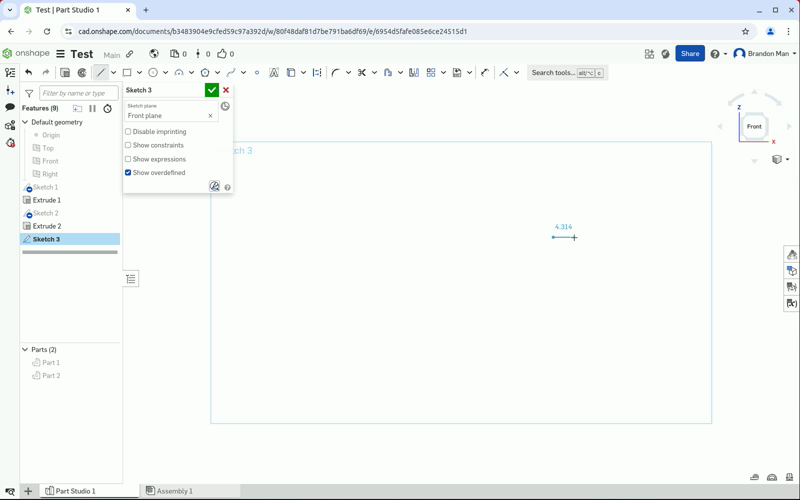
key_down(shift)
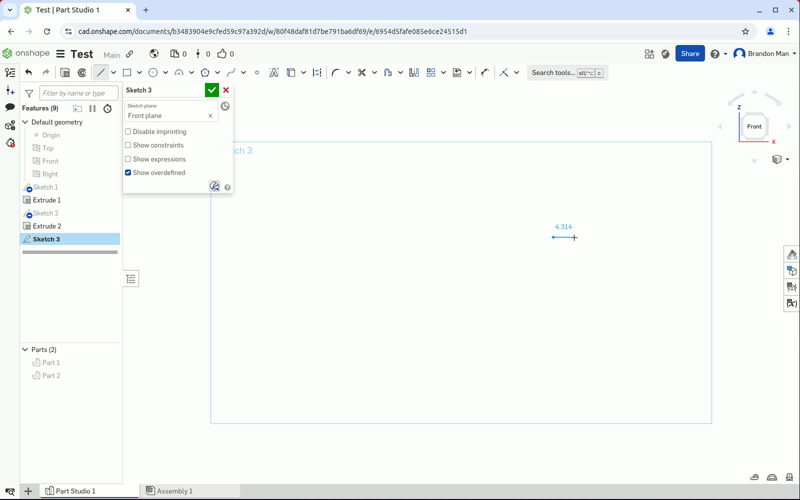
mouse_move(589, 237)
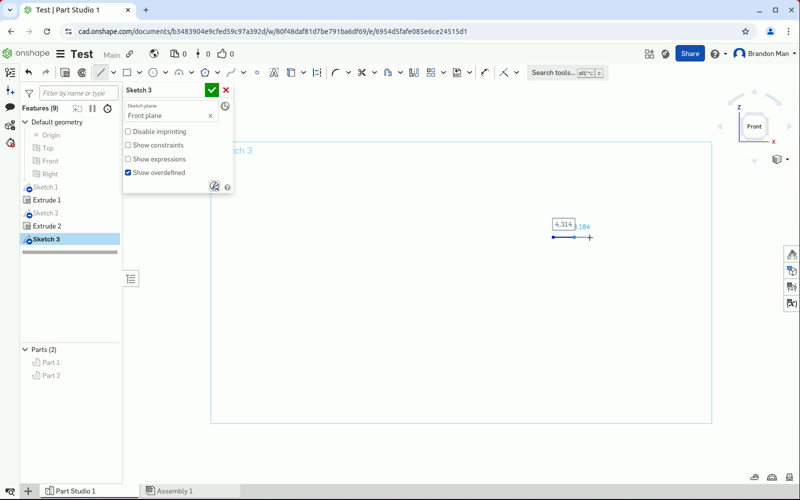
mouse_move(574, 209)
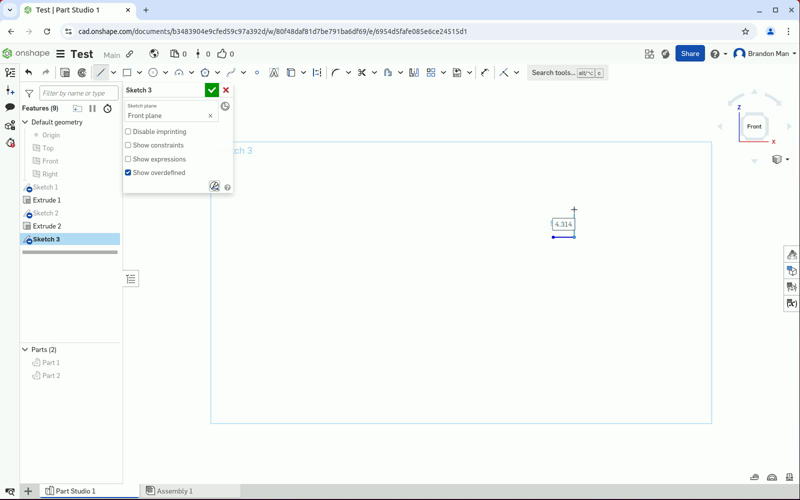
click(574, 209)
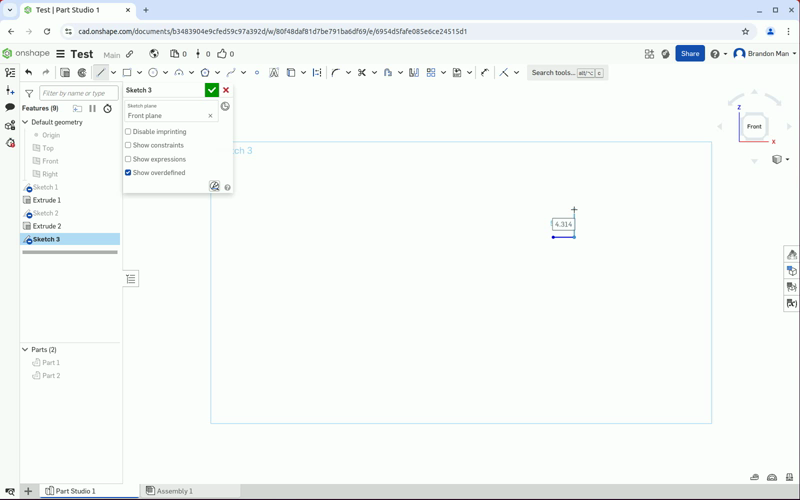
key_up(shift)
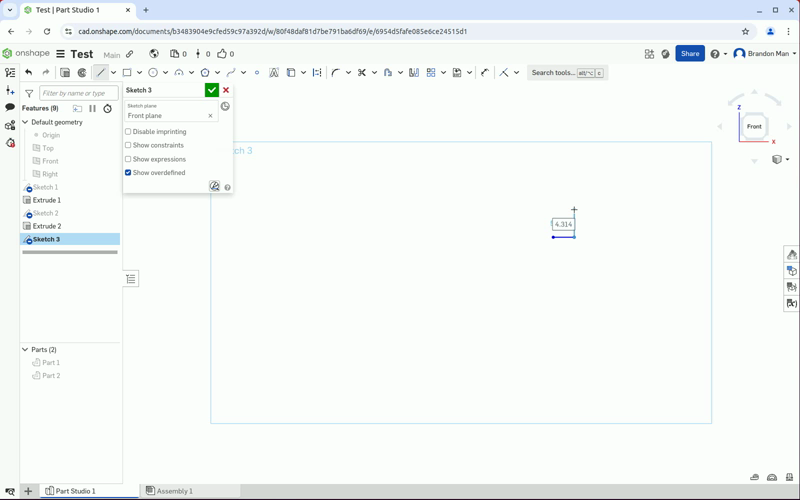
key_down(shift)
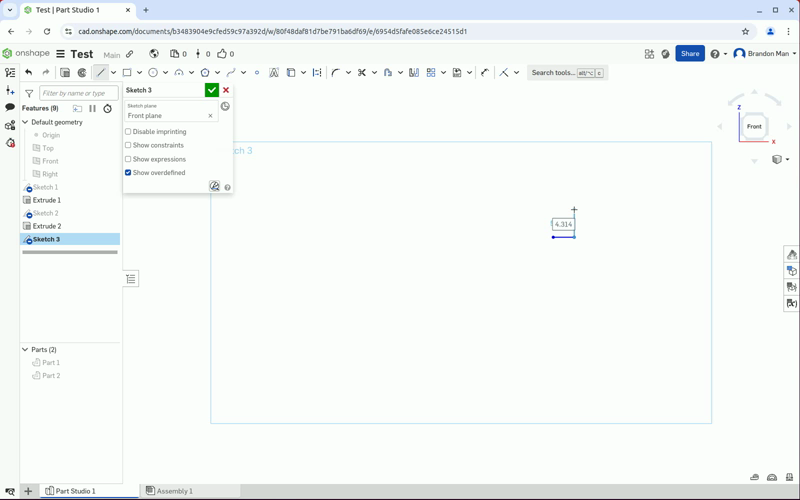
mouse_move(589, 209)
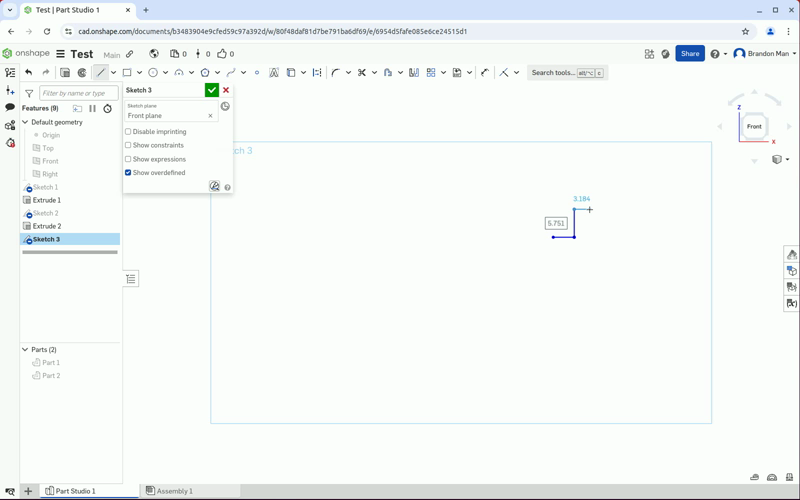
mouse_move(553, 209)
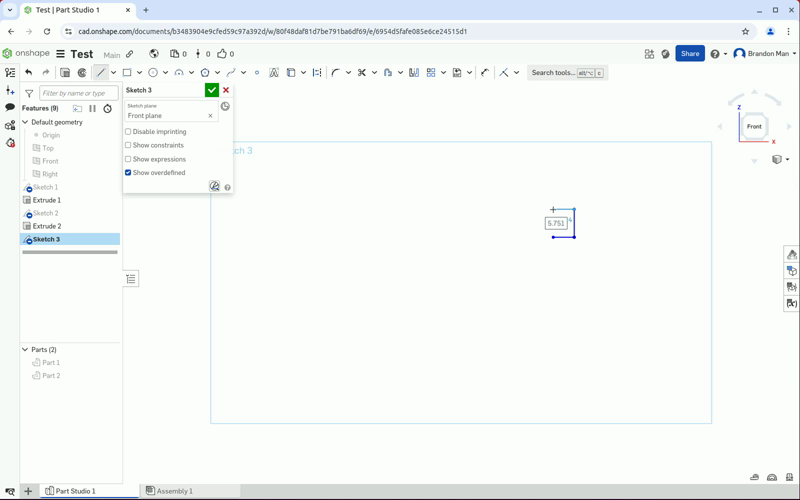
click(553, 209)
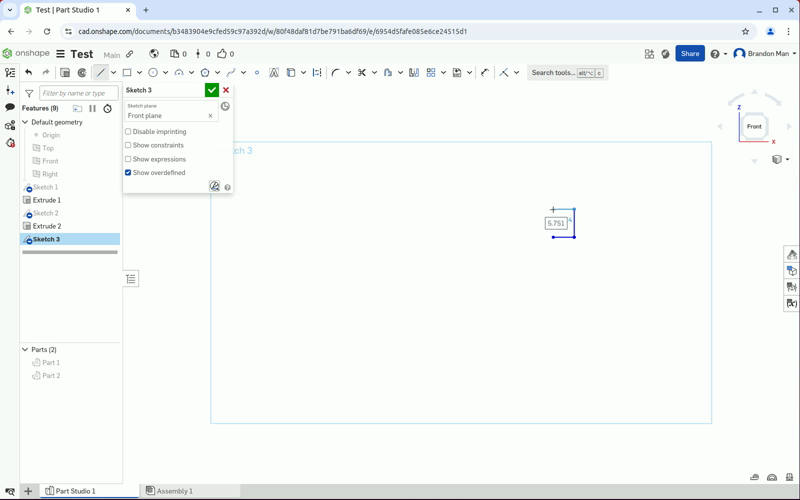
key_up(shift)
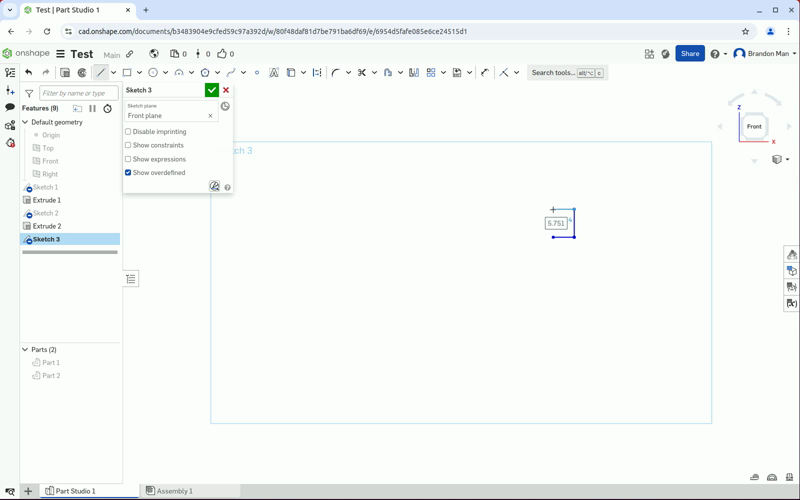
mouse_move(583, 209)
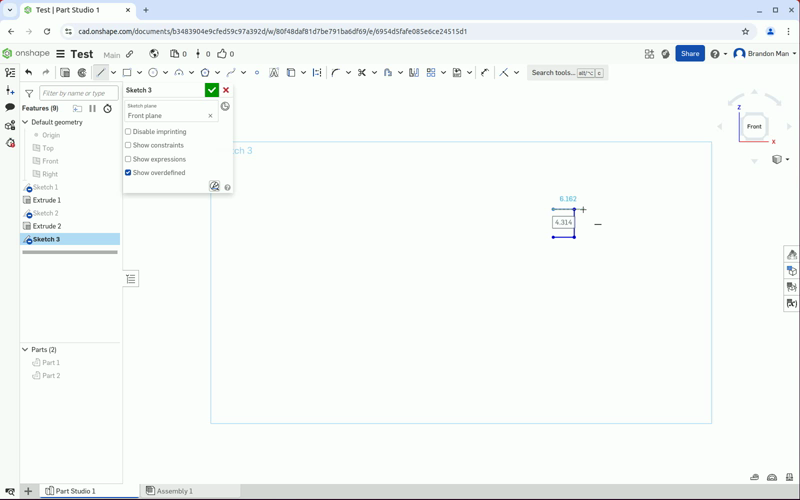
key_down(shift)
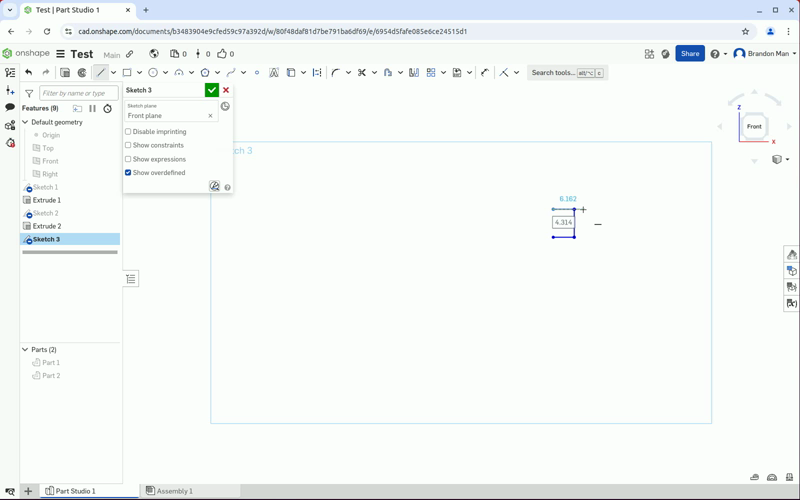
mouse_move(553, 237)
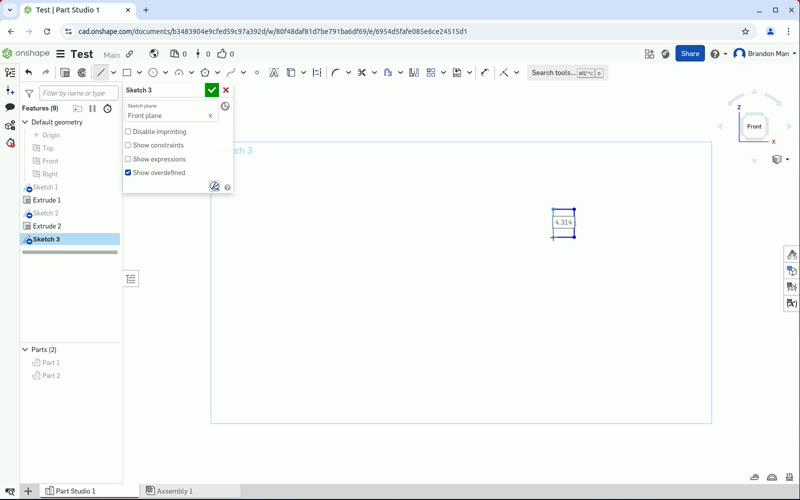
key_up(shift)
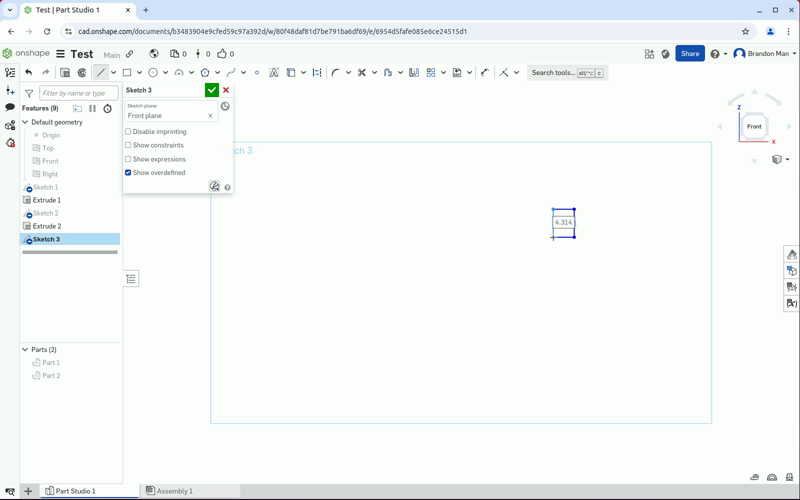
click(553, 237)
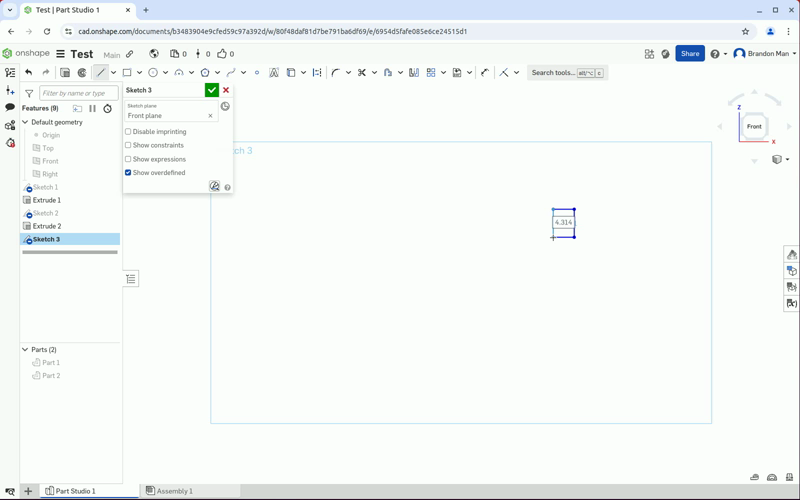
key(esc)
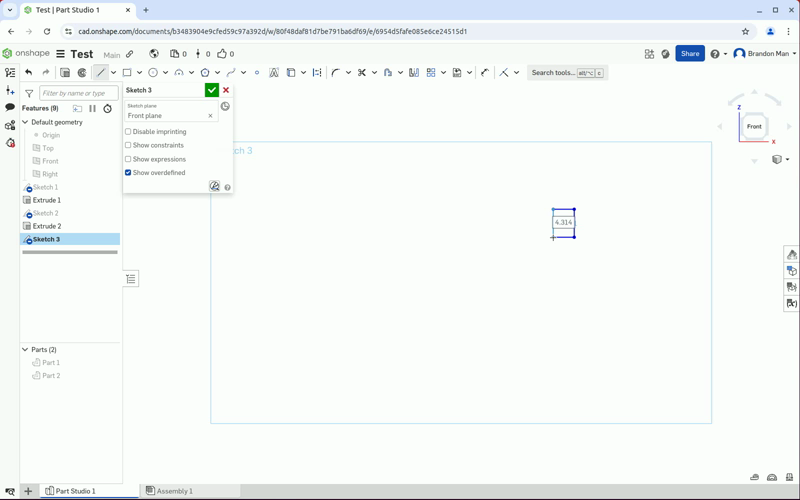
mouse_move(566, 213)
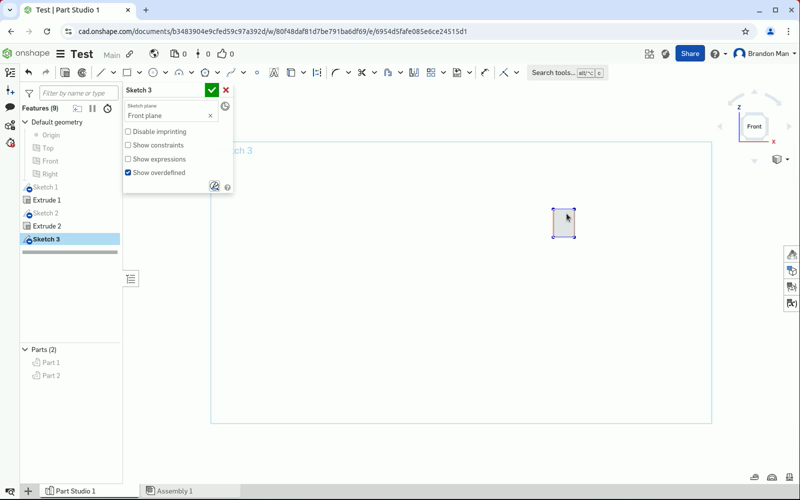
scroll(6)
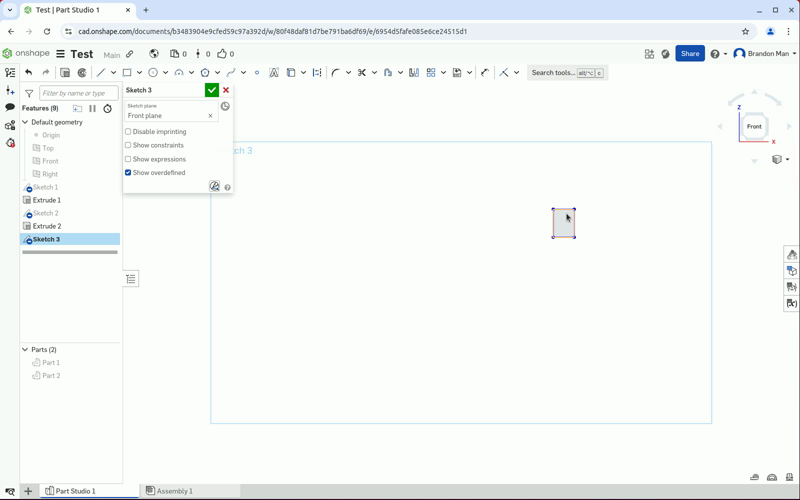
scroll(6)
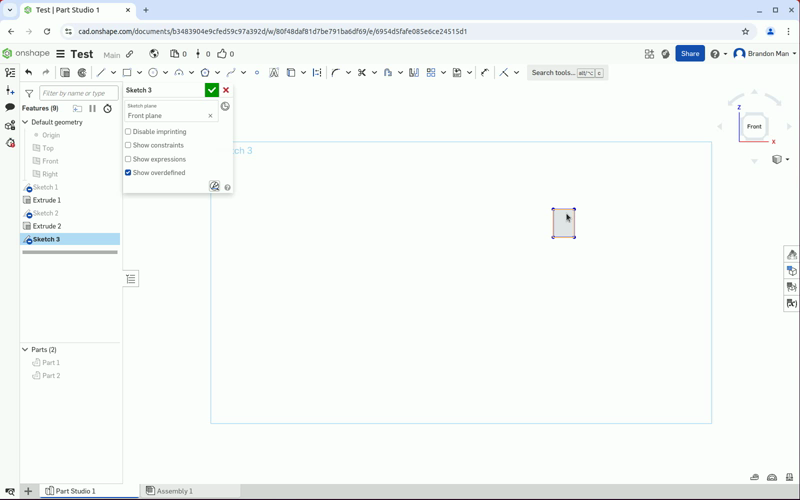
scroll(6)
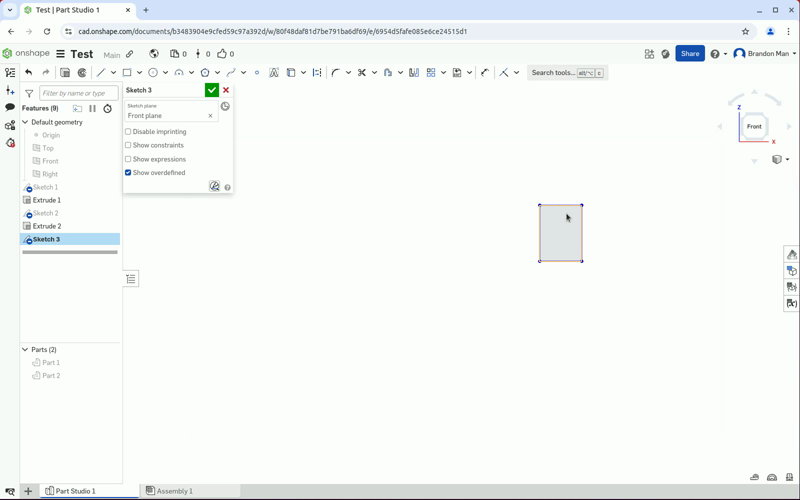
scroll(6)
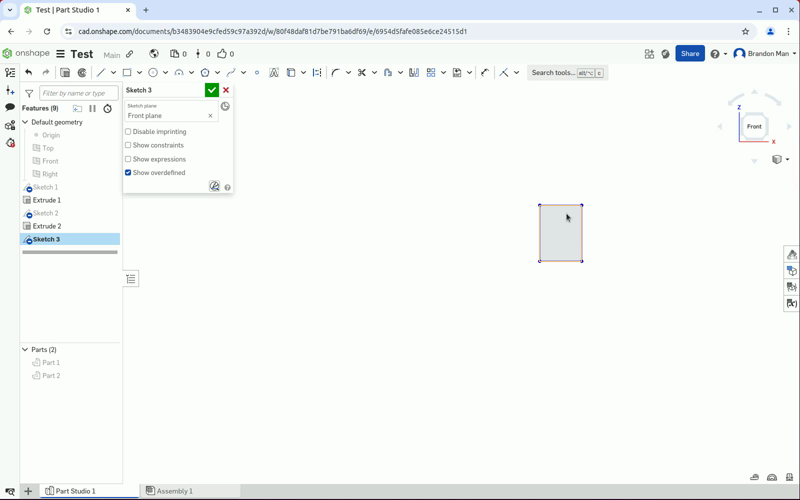
scroll(6)
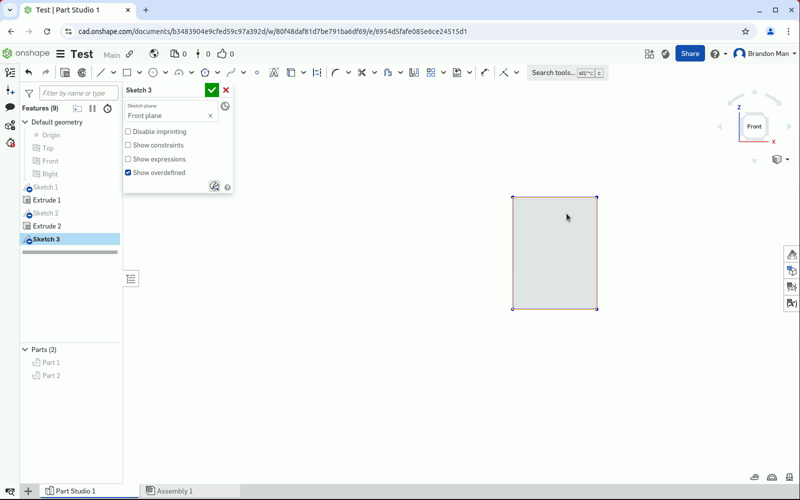
scroll(6)
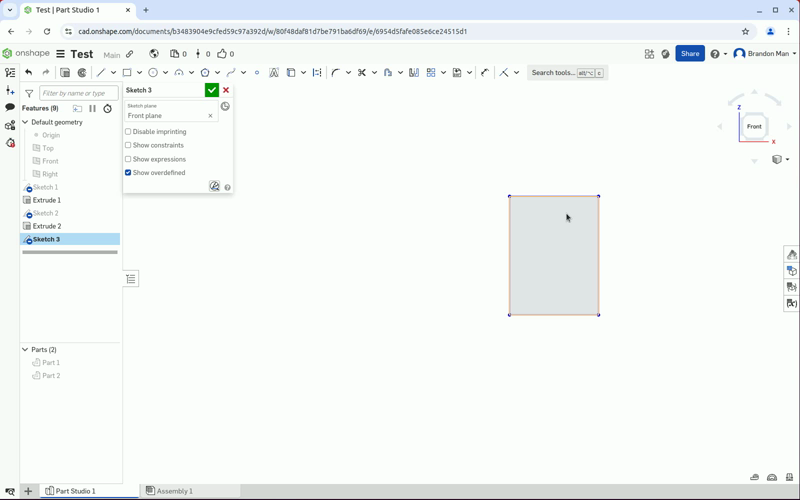
scroll(6)
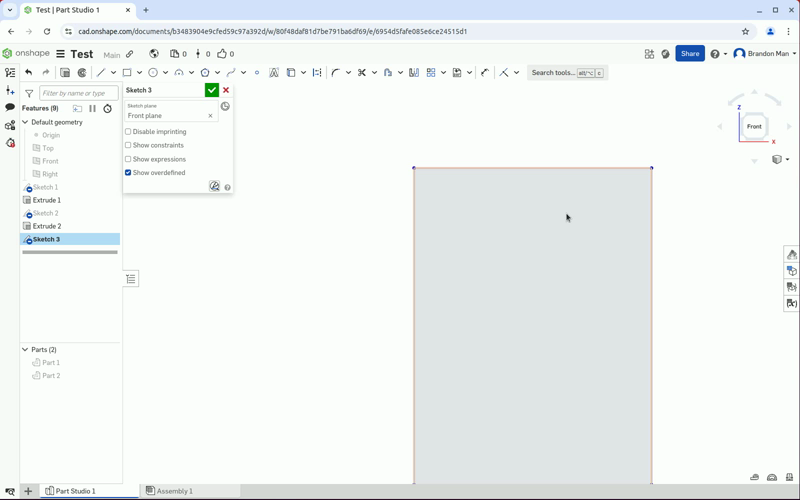
click(566, 213)
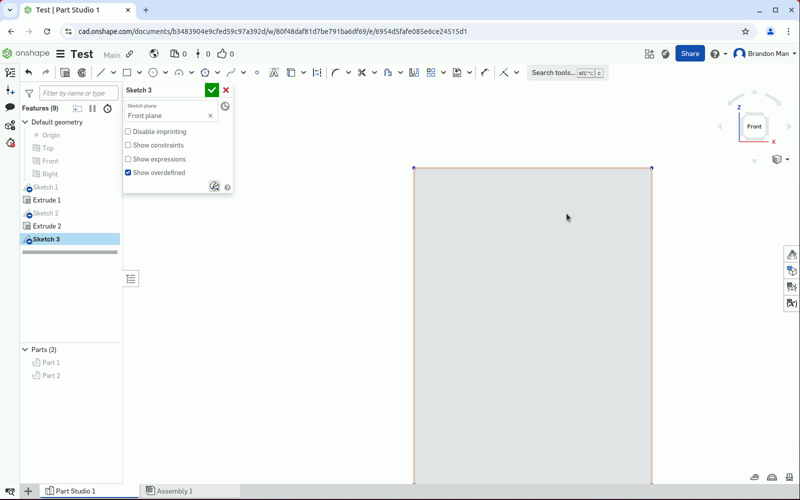
scroll(-6)
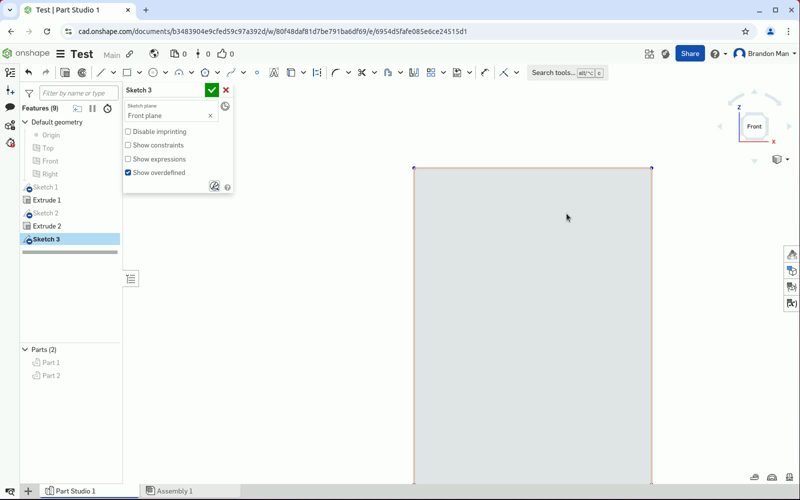
scroll(-6)
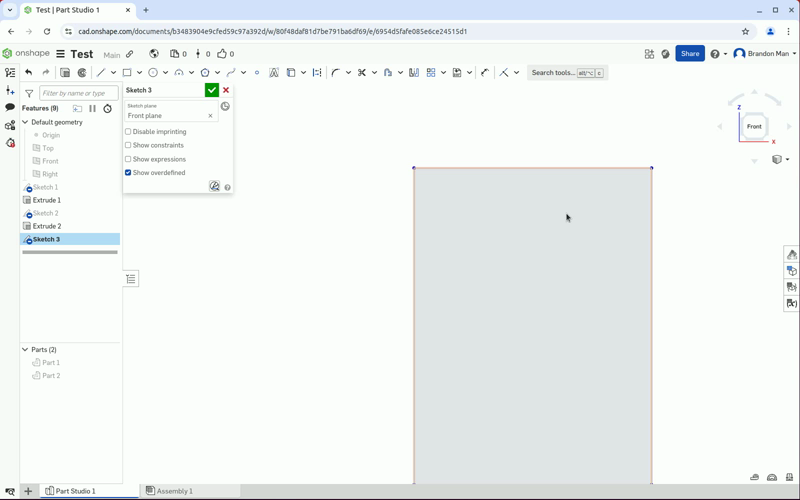
scroll(-6)
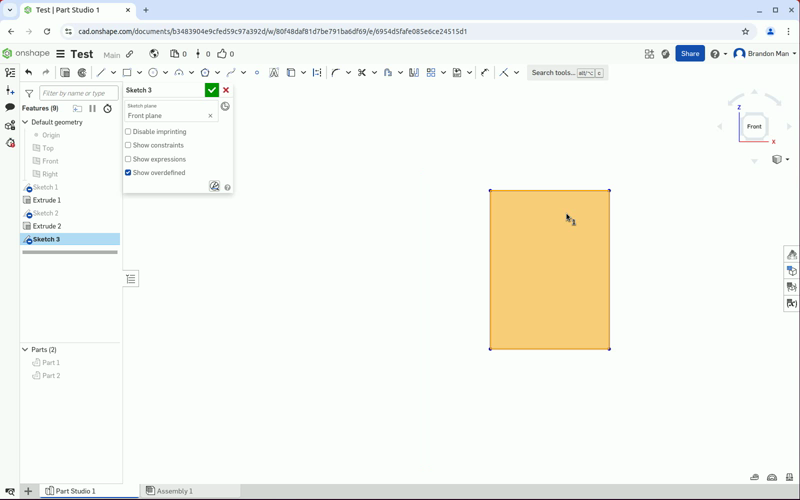
scroll(-6)
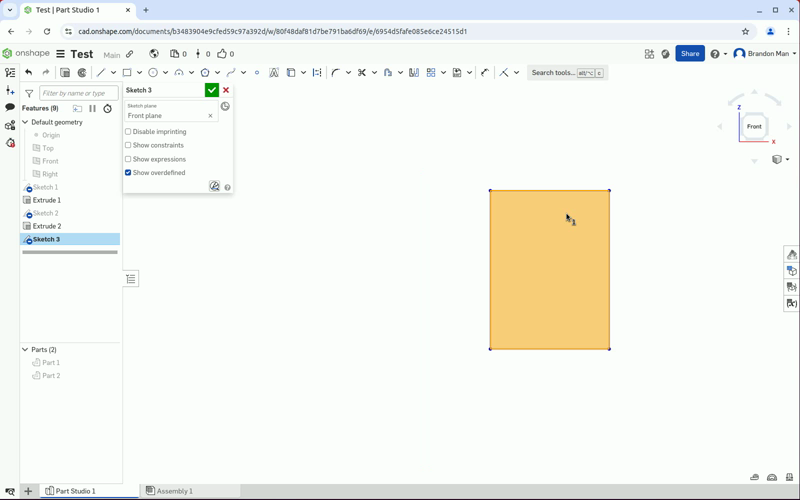
scroll(-6)
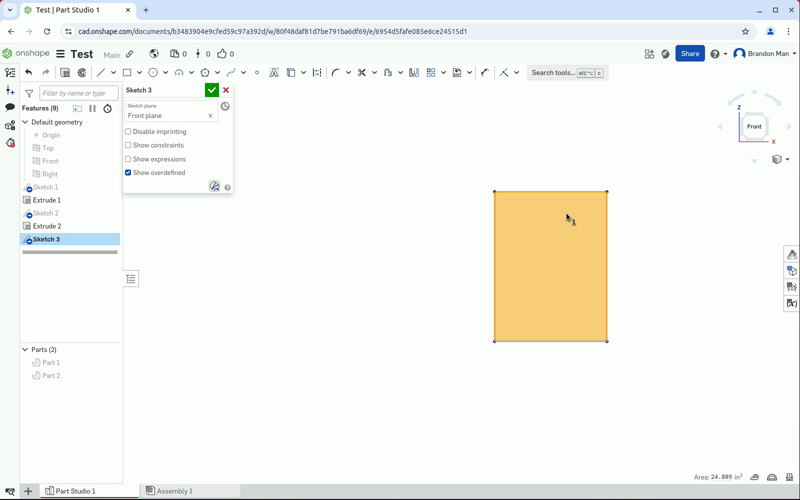
scroll(-6)
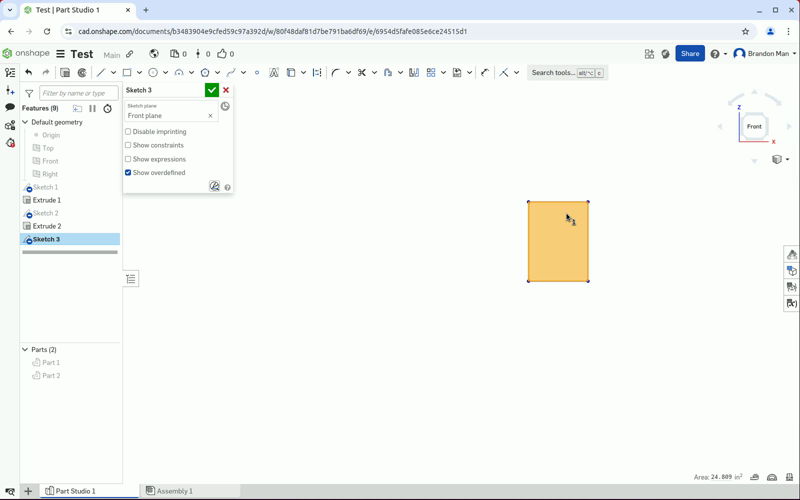
scroll(-6)
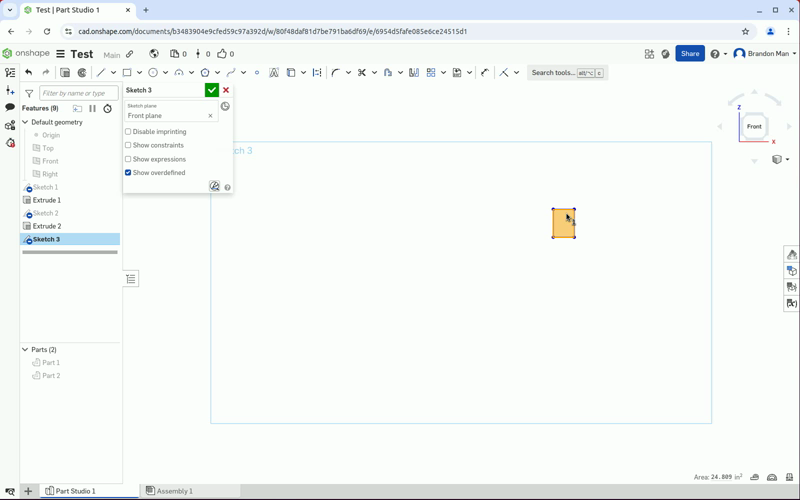
mouse_move(73, 352)
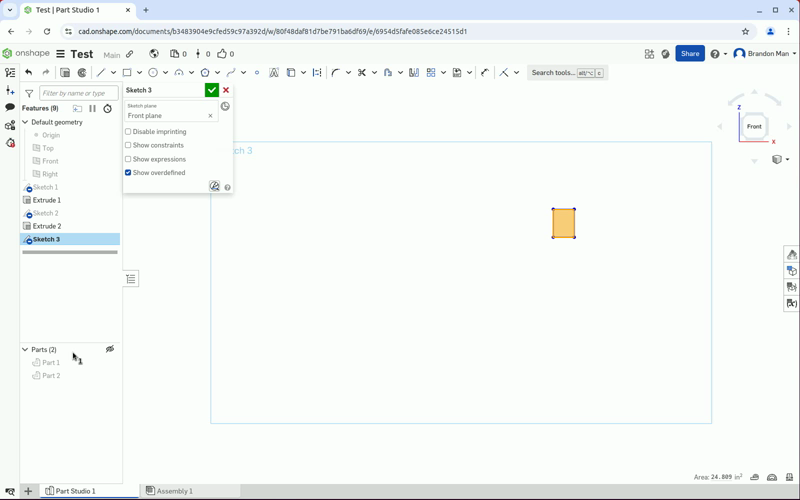
key(shift+y)
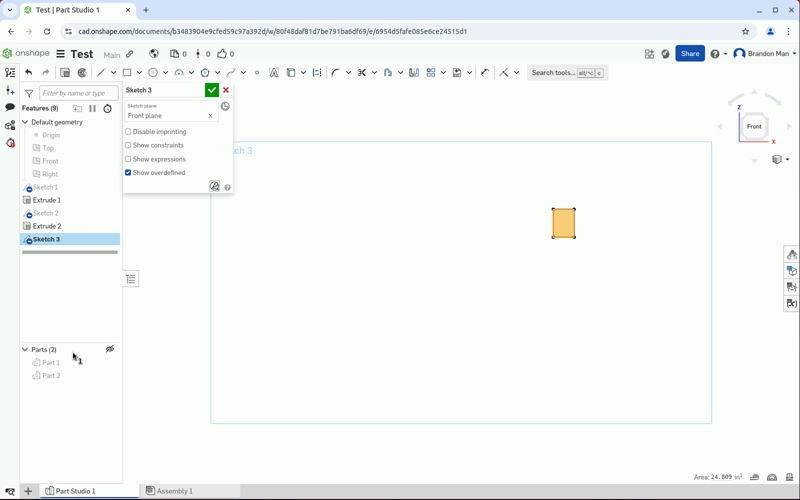
key(shift+e)
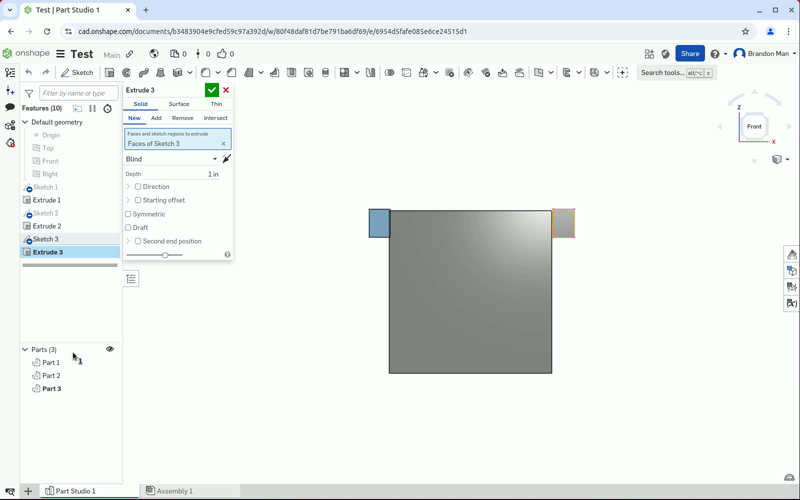
mouse_move(143, 106)
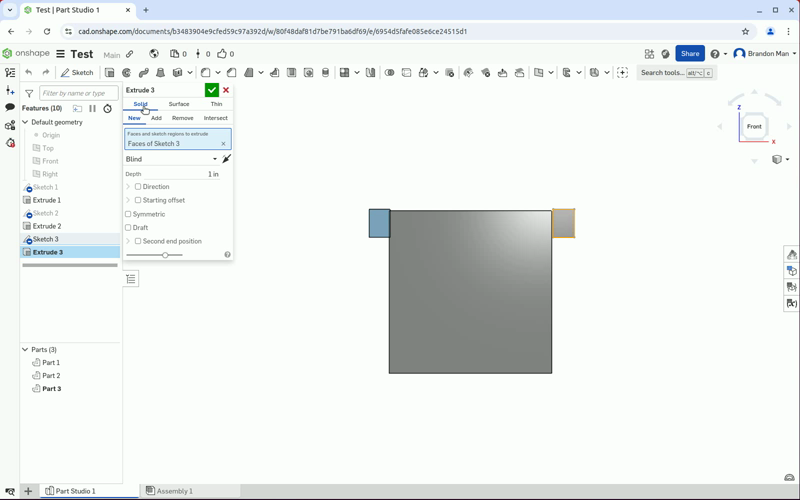
click(143, 106)
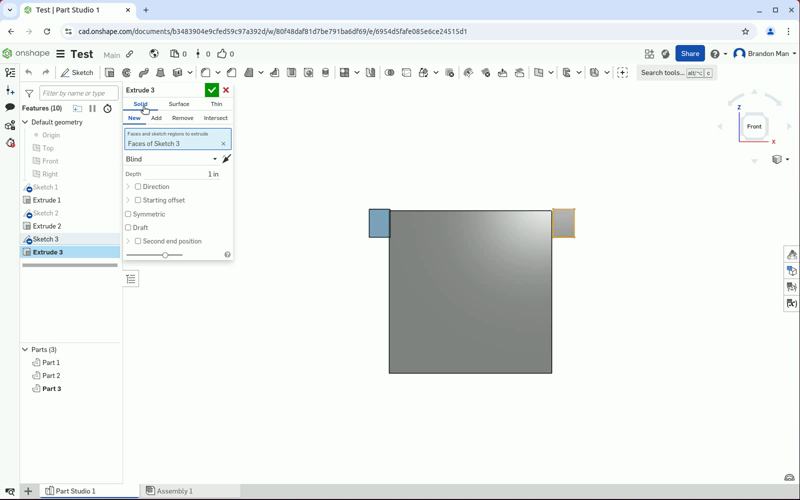
mouse_move(137, 120)
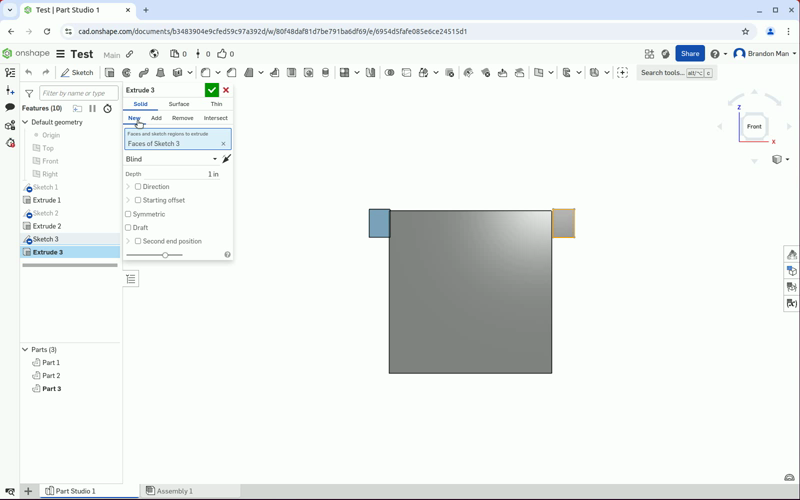
click(137, 120)
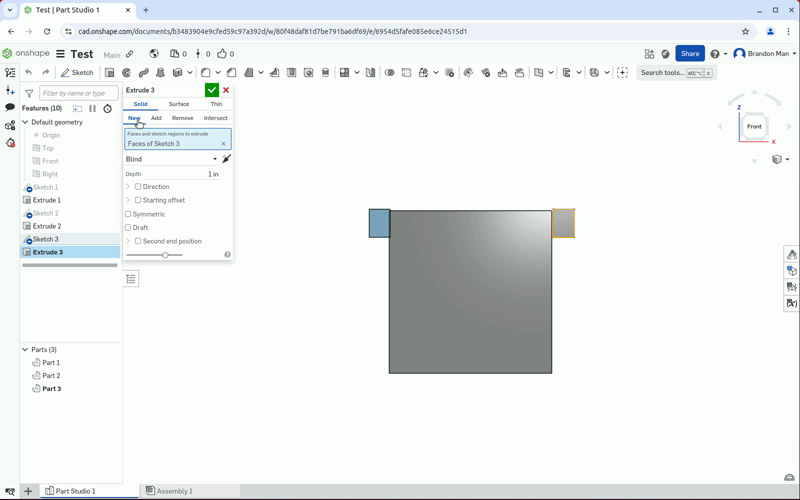
key(tab, 4)
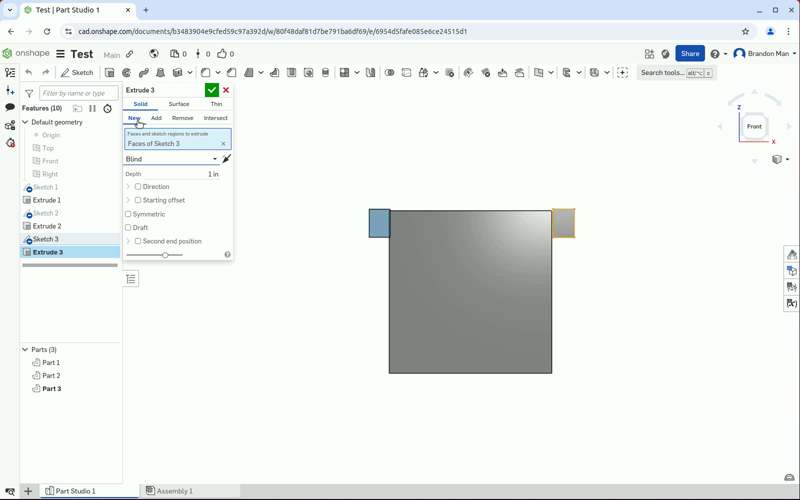
text(4.092)
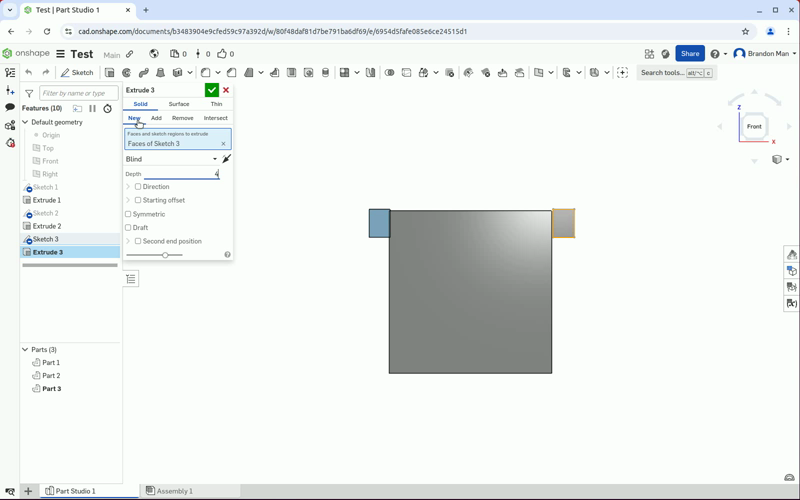
key(enter)
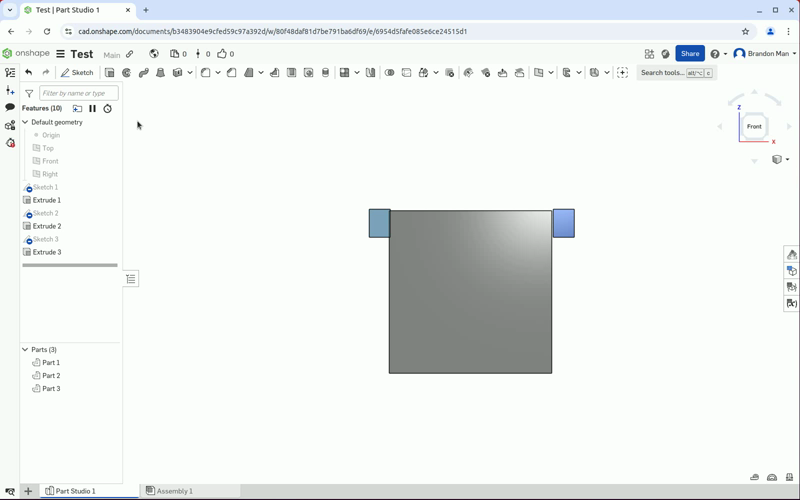
key(shift+h)
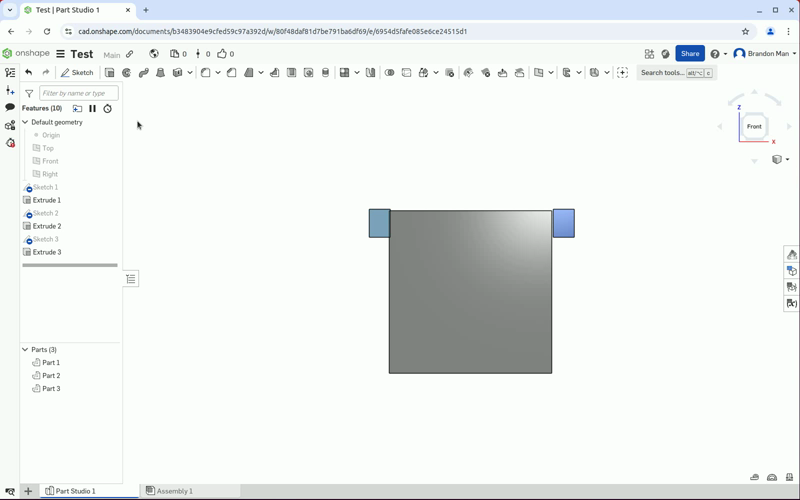
key(shift+h)
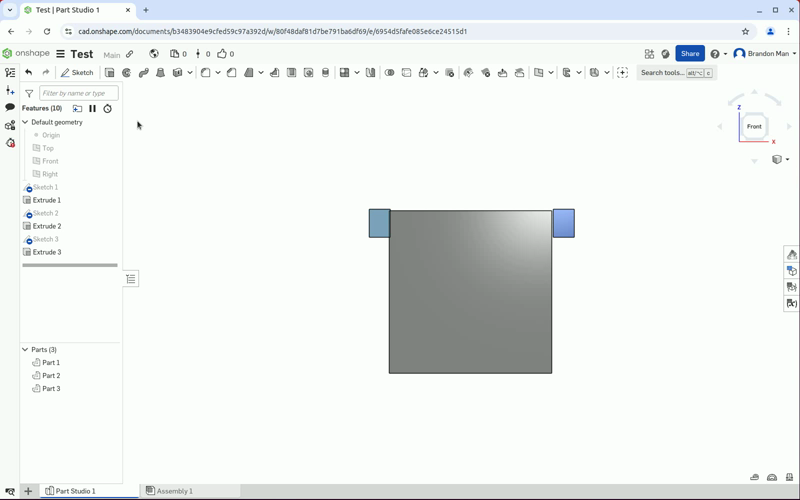
key(shift+7)
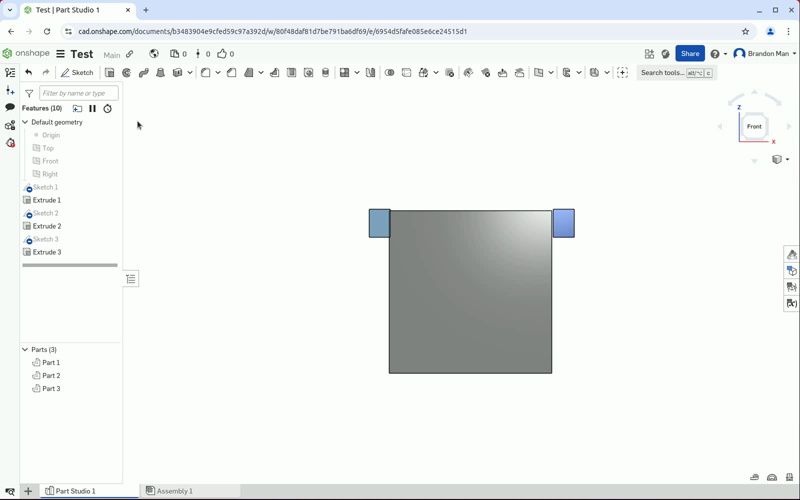
key(left, 2)
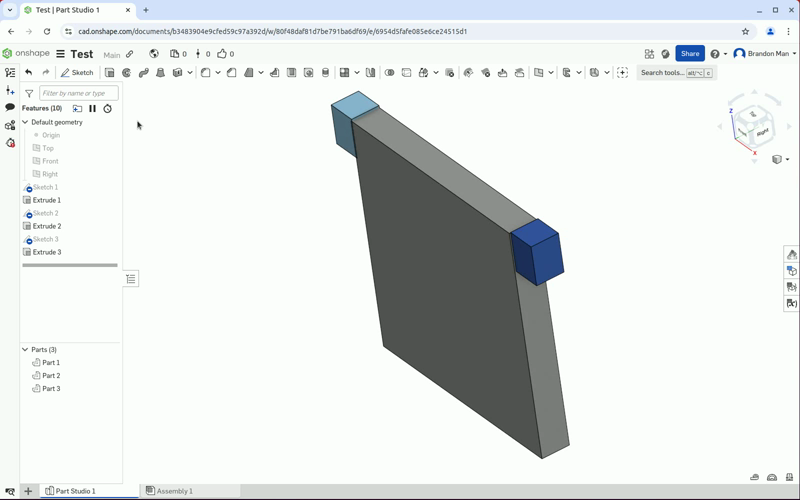
key(down, 2)
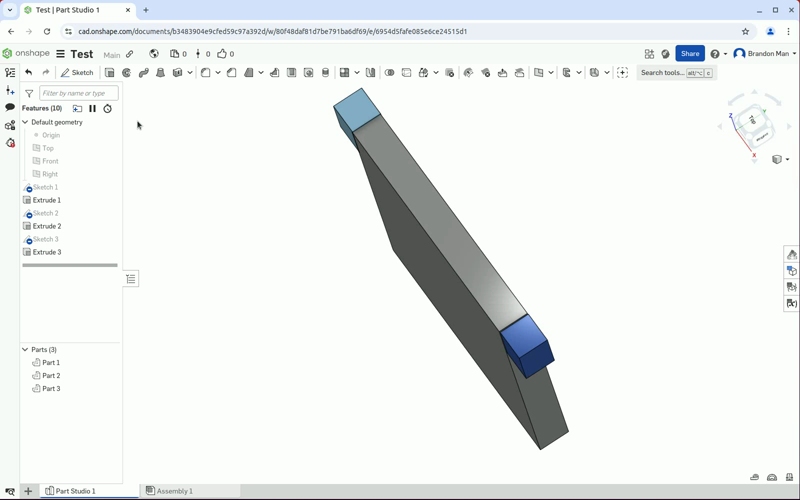
key(up, 2)
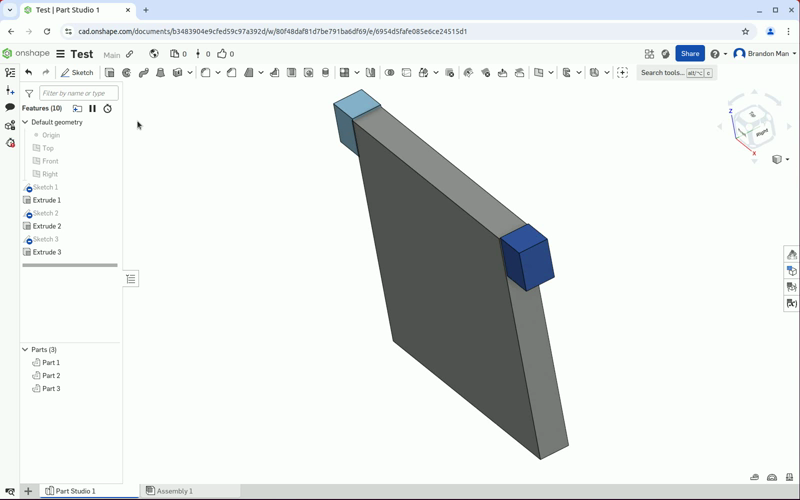
key(right, 2)
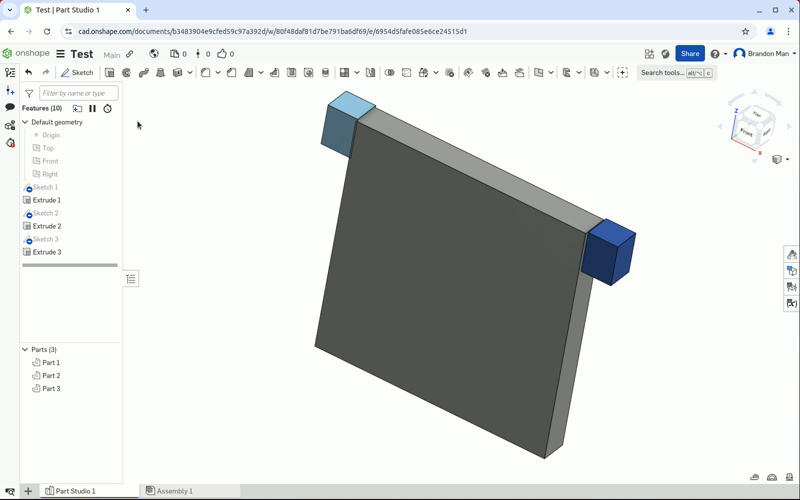
mouse_move(73, 189)
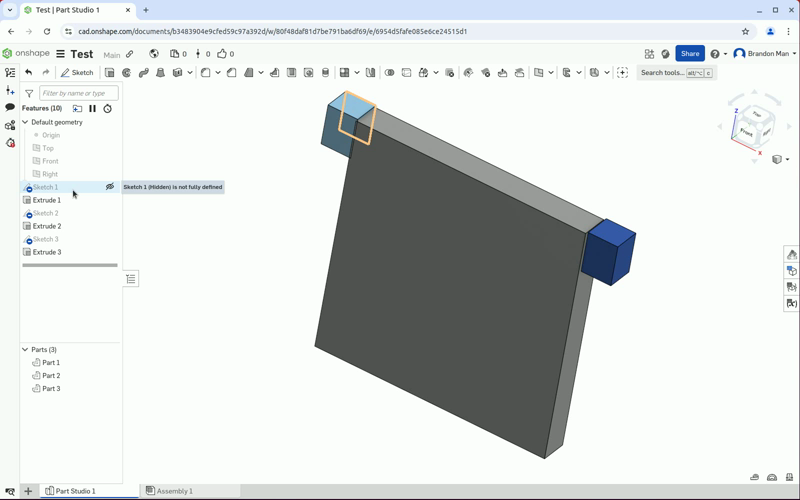
click(73, 189)